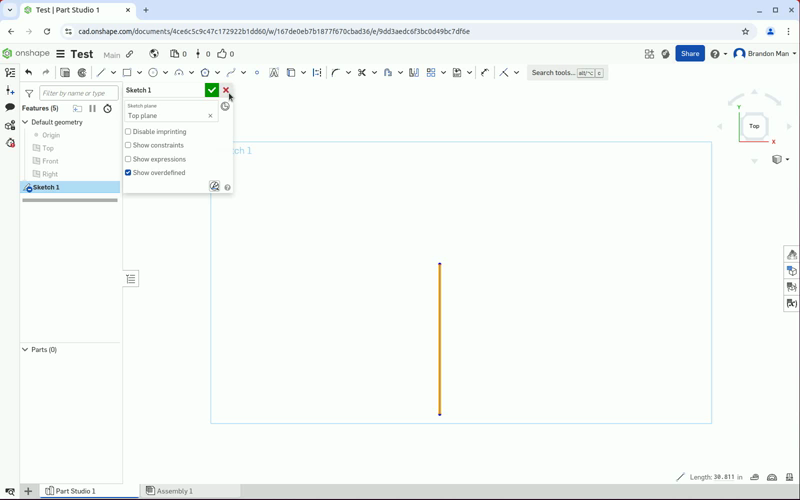
key(shift+h)
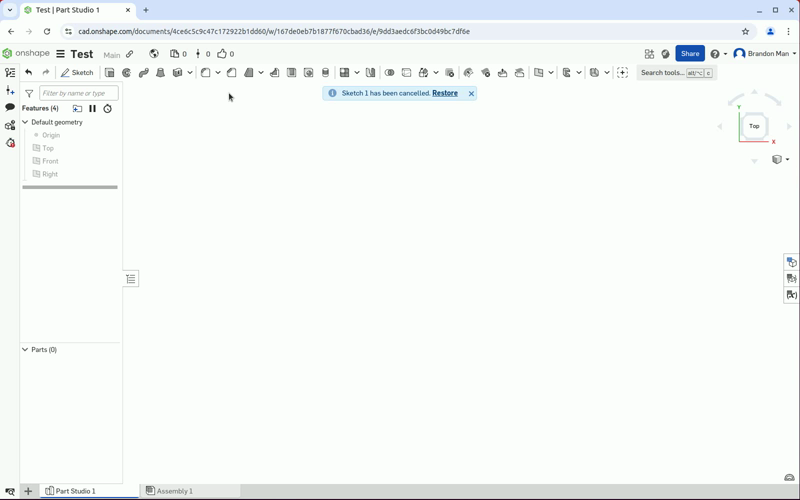
mouse_move(73, 352)
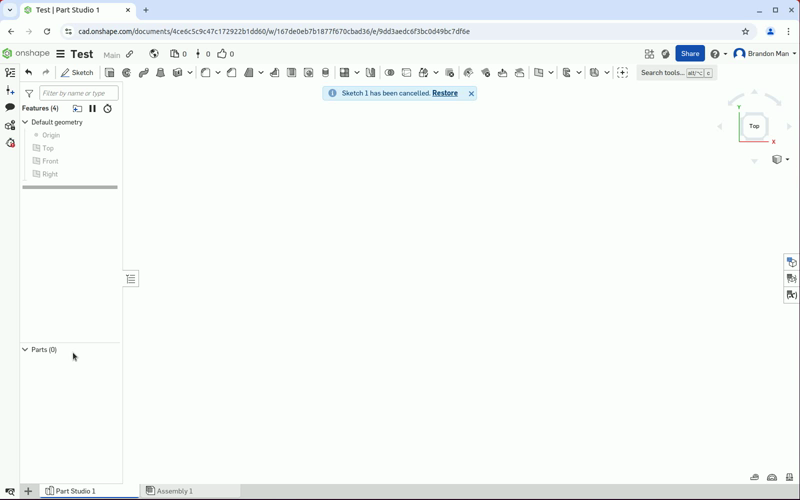
key(y)
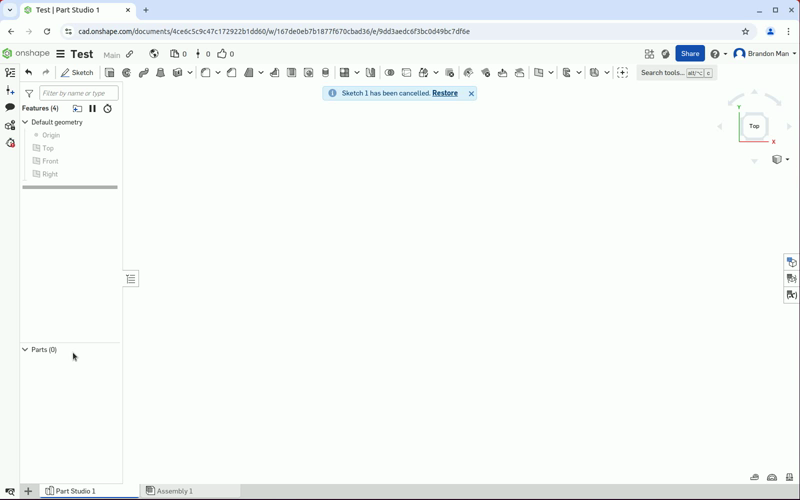
key(shift+p)
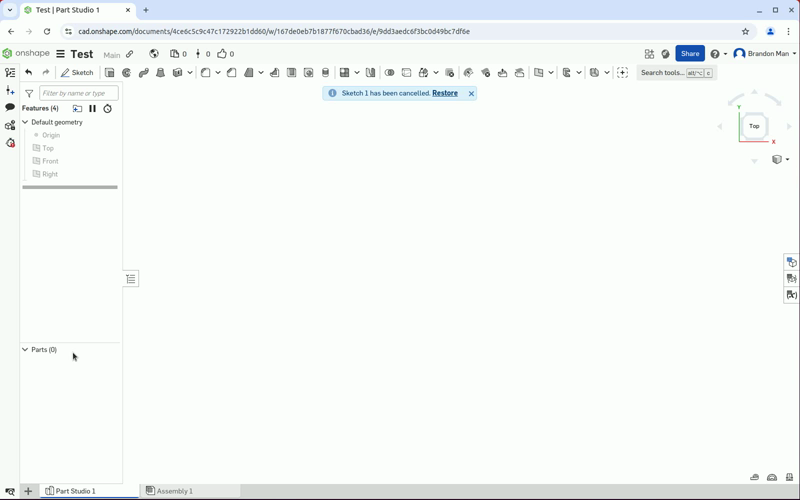
key(space)
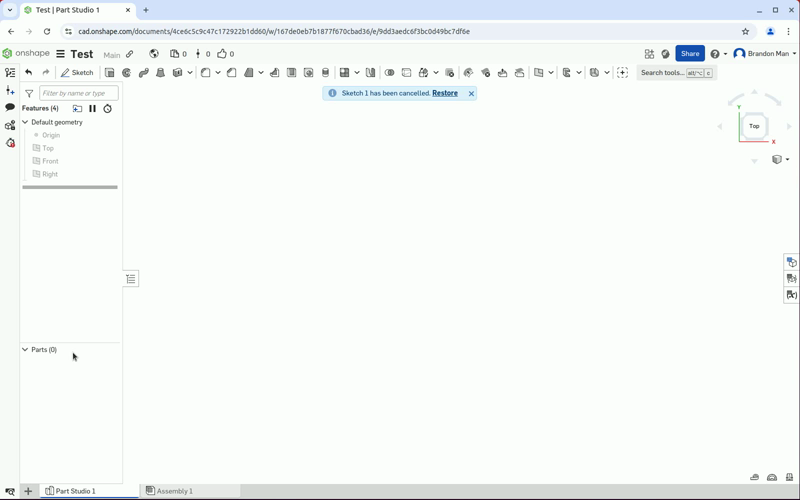
key_down(shift)
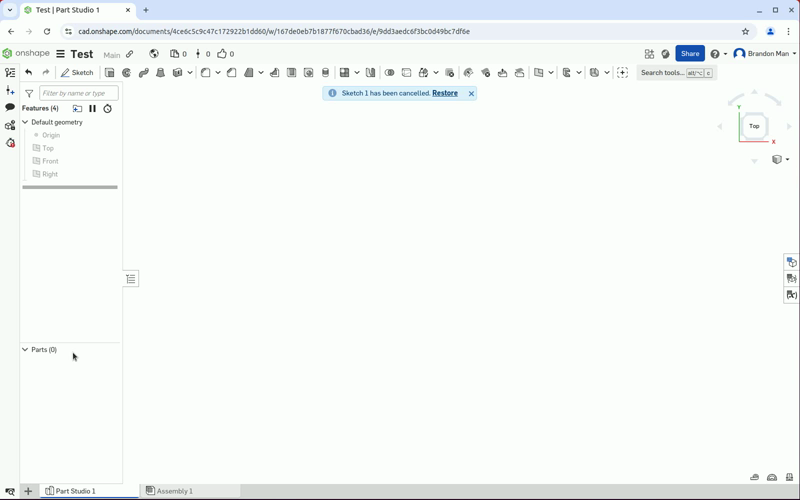
key(up)
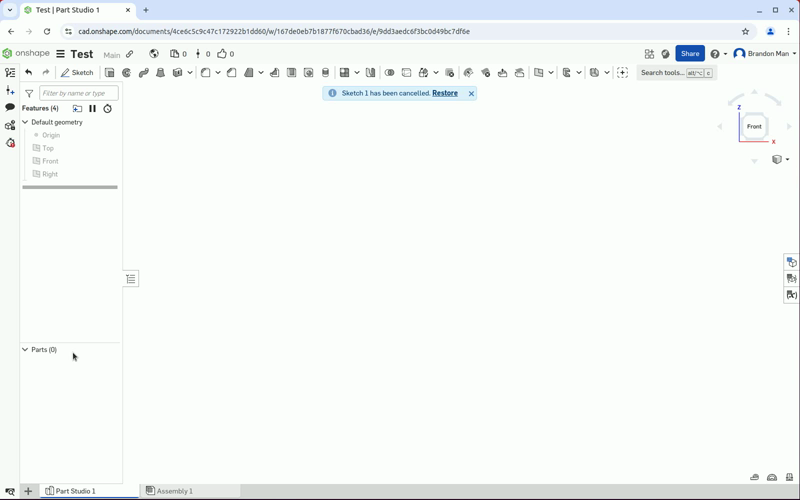
key_up(shift)
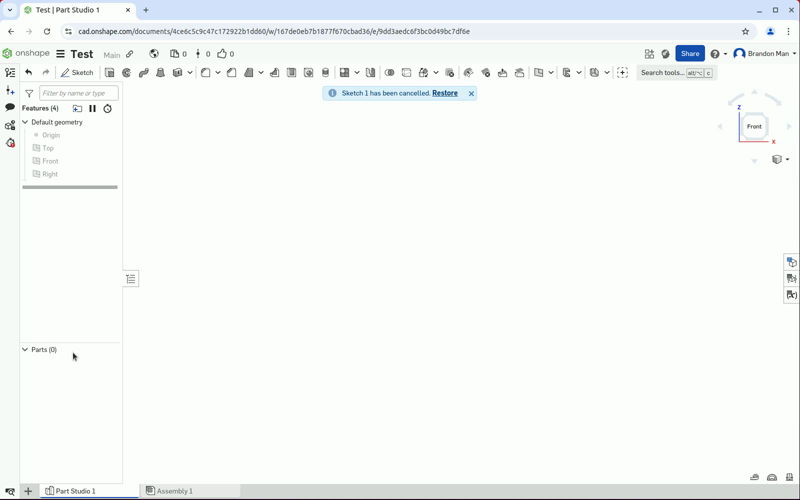
mouse_move(73, 352)
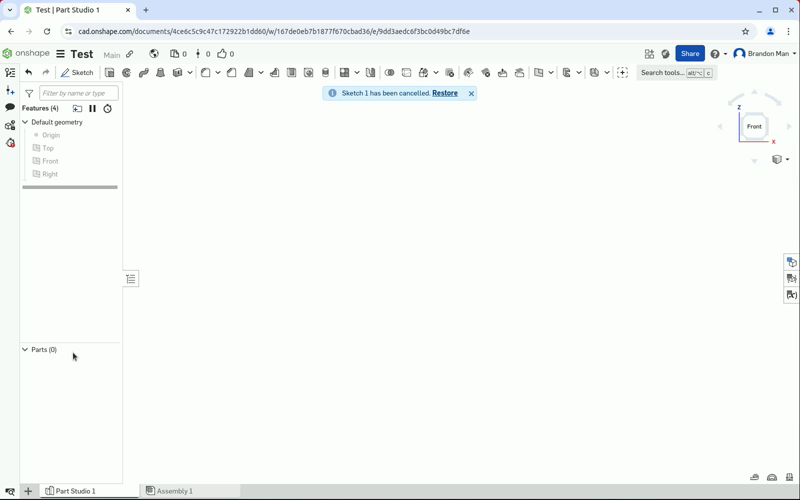
key(shift+y)
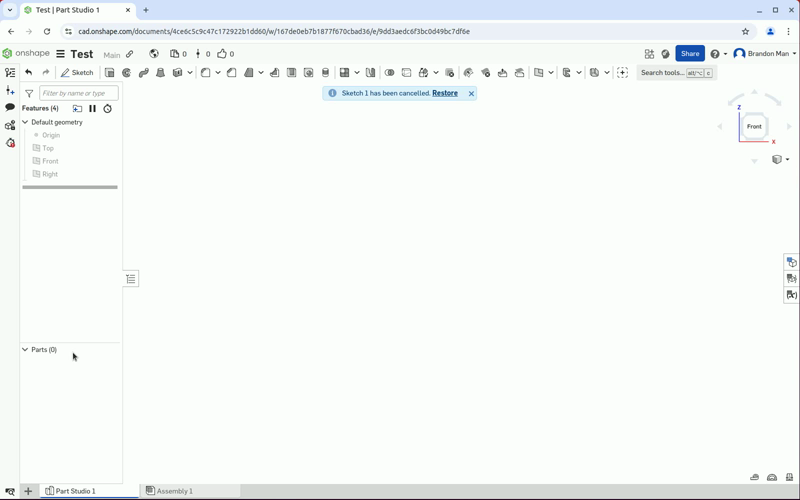
key(shift+s)
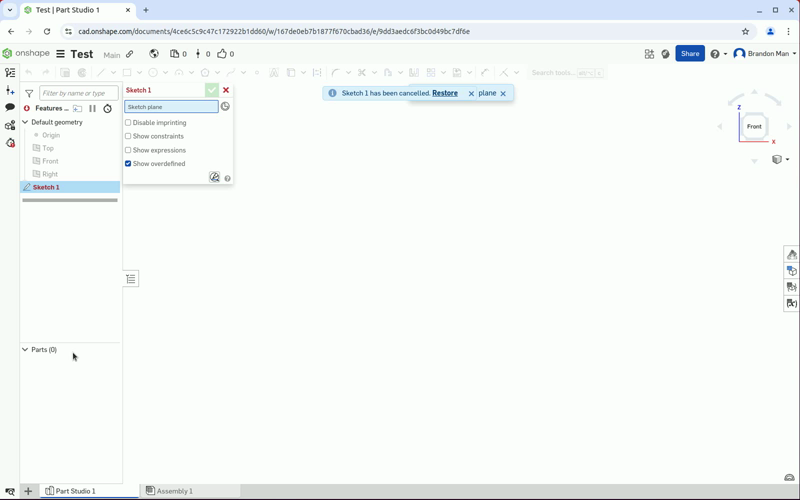
mouse_move(73, 163)
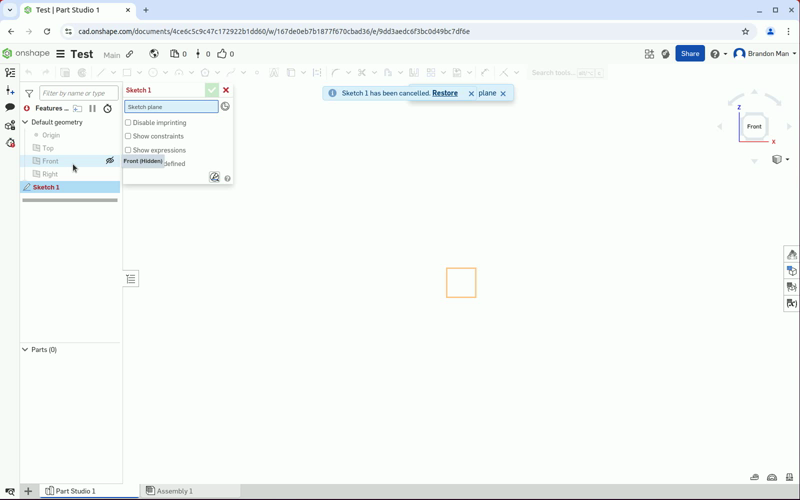
click(73, 163)
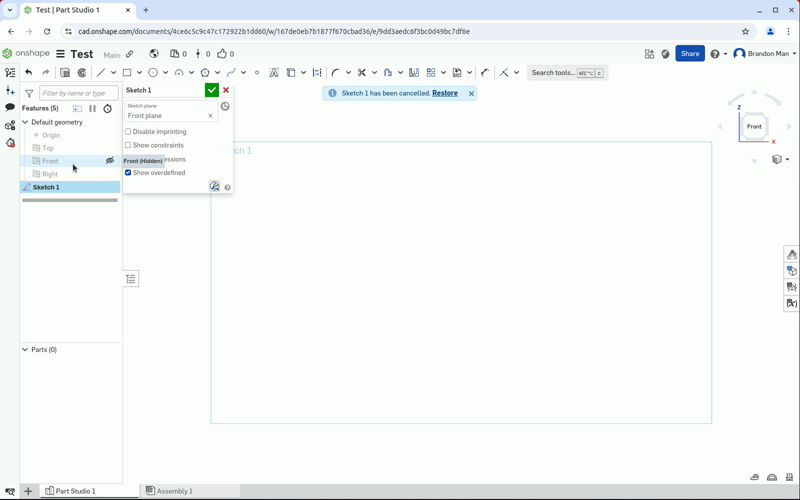
mouse_move(73, 352)
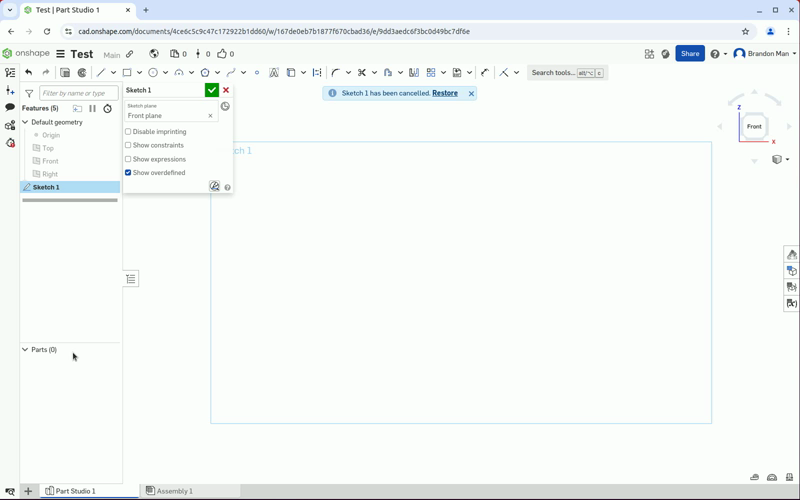
key(y)
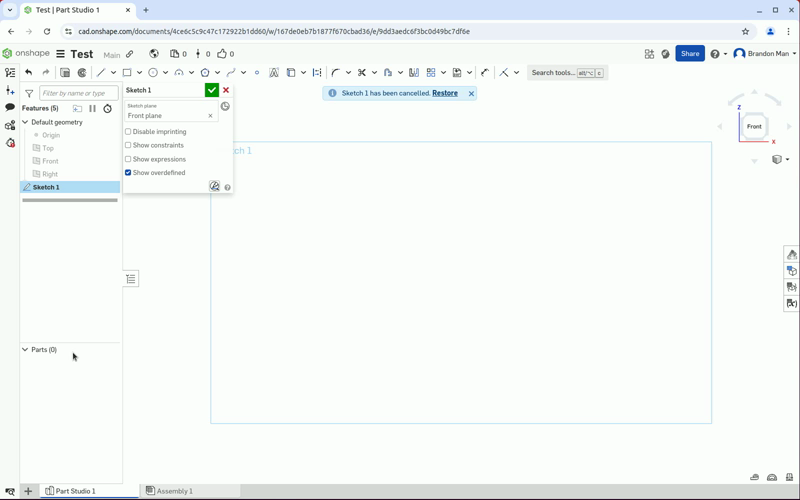
key(l)
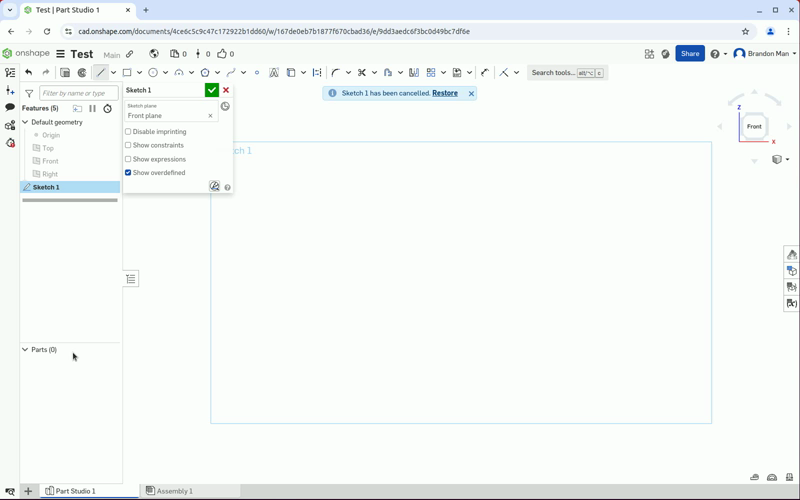
key_down(shift)
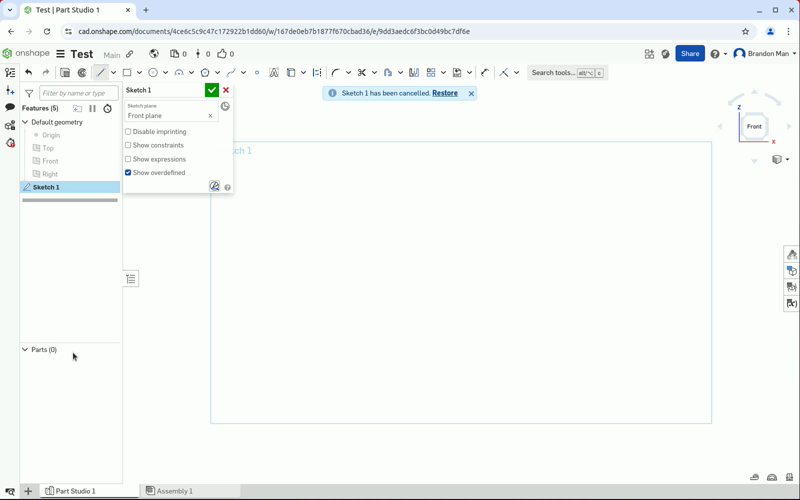
mouse_move(401, 299)
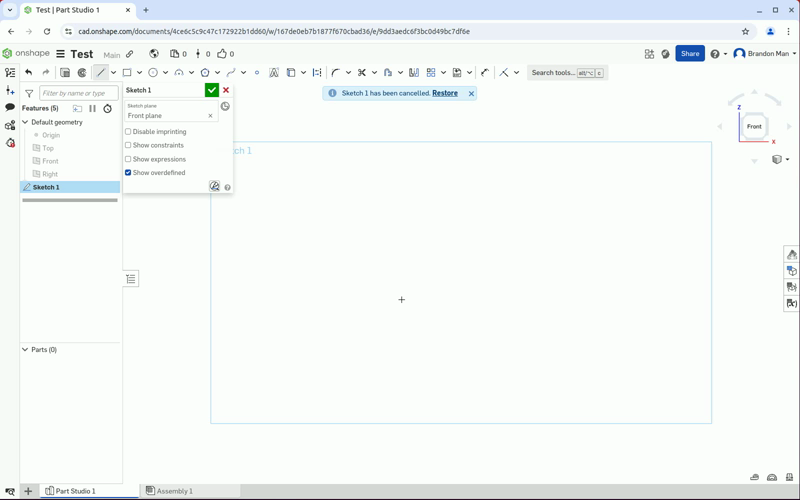
click(401, 299)
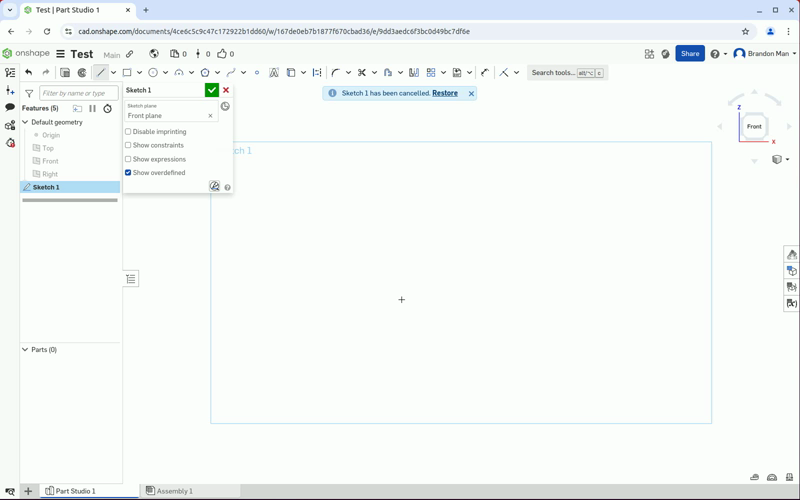
key_up(shift)
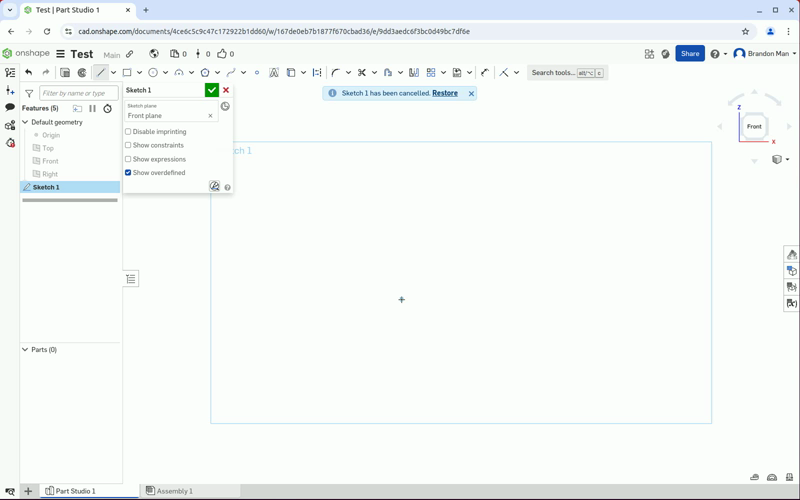
key_down(shift)
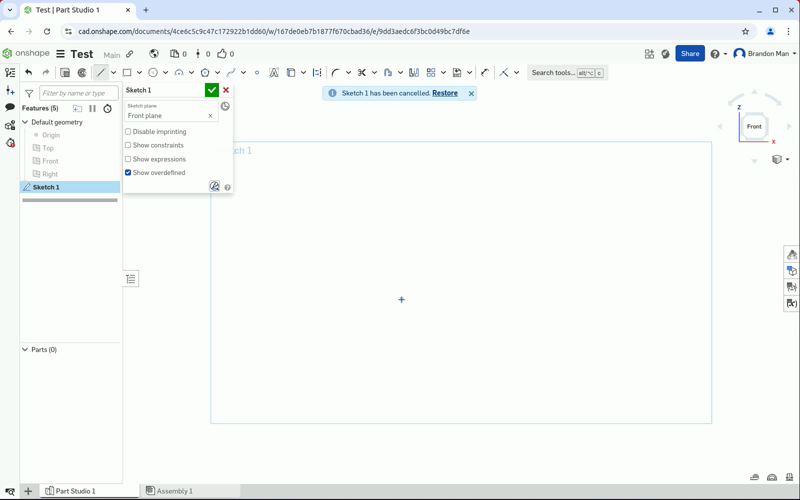
mouse_move(540, 299)
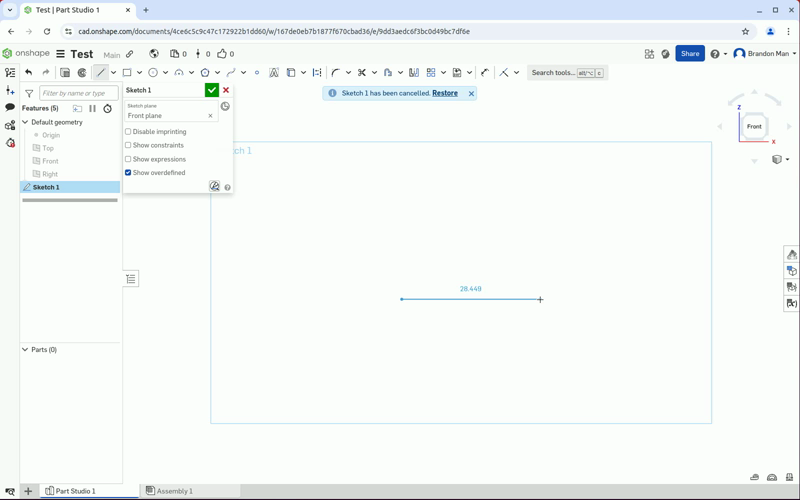
click(540, 299)
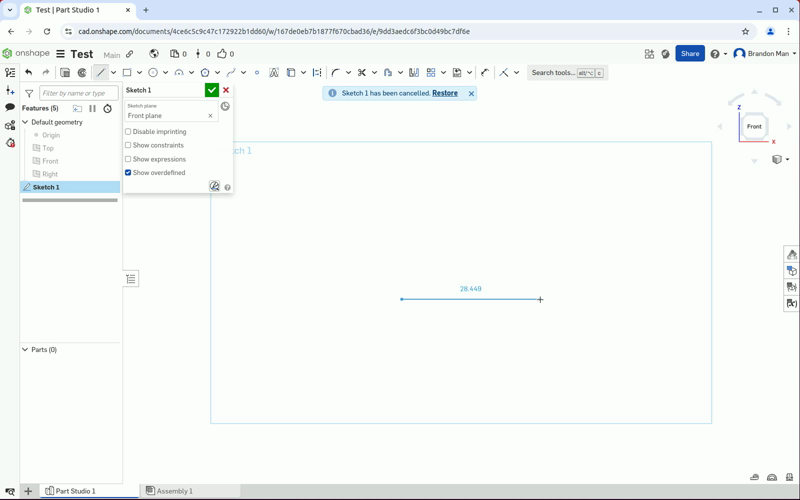
key_up(shift)
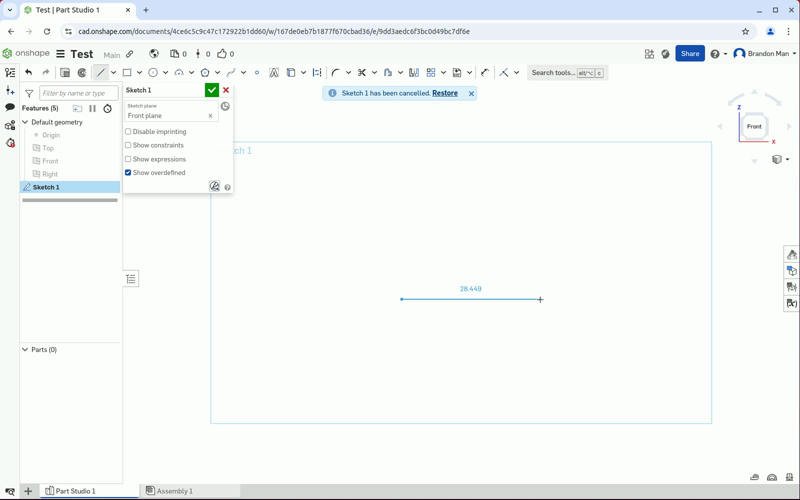
key(esc)
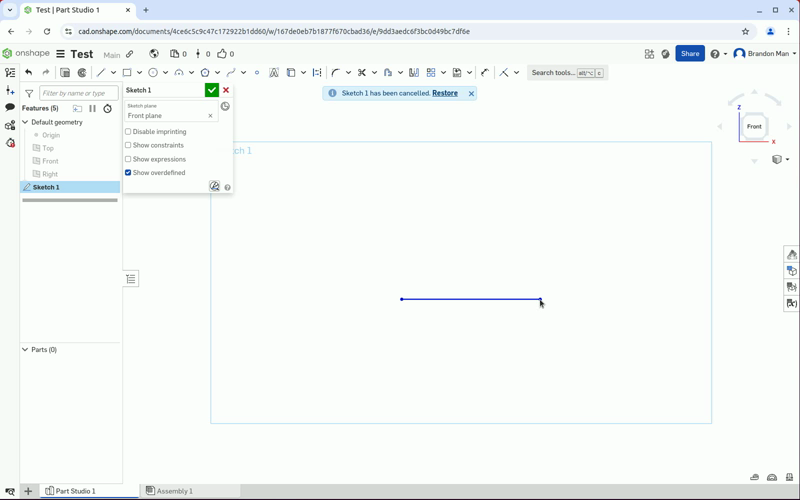
key(a)
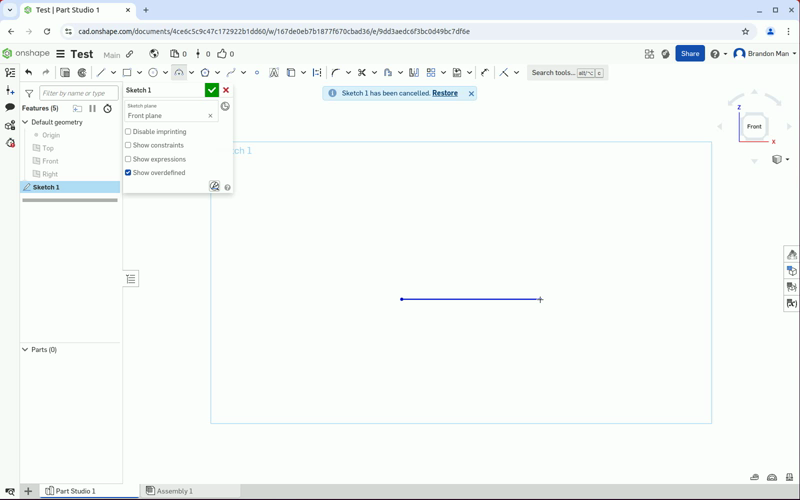
mouse_move(540, 299)
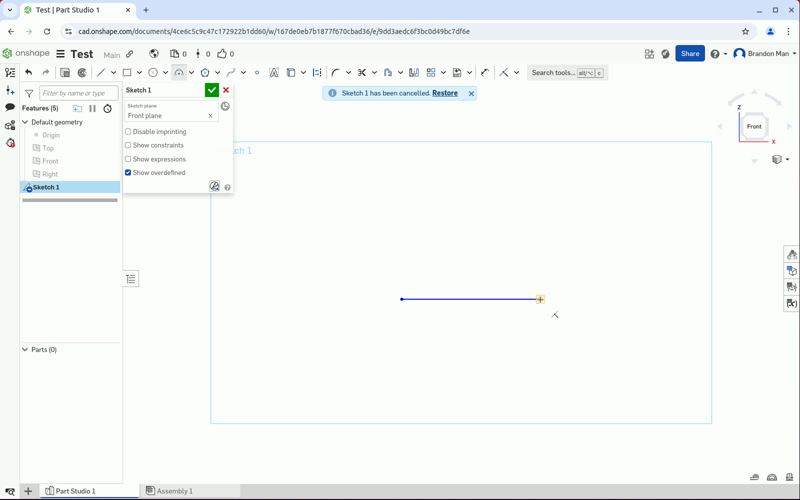
click(540, 299)
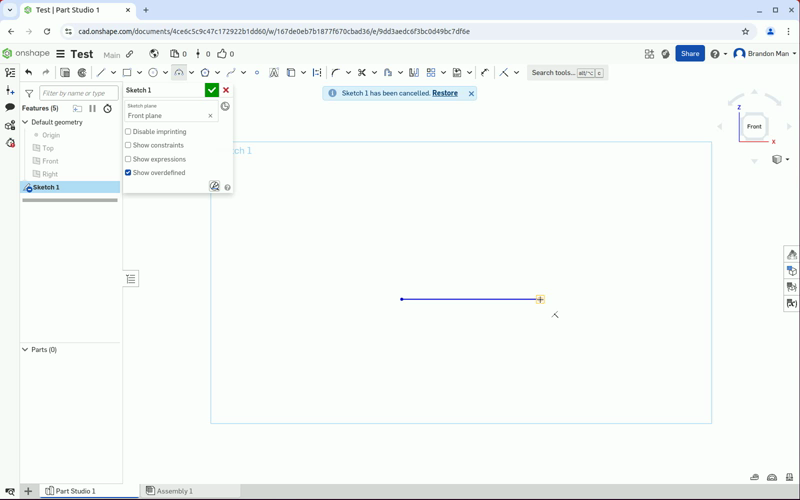
key_down(shift)
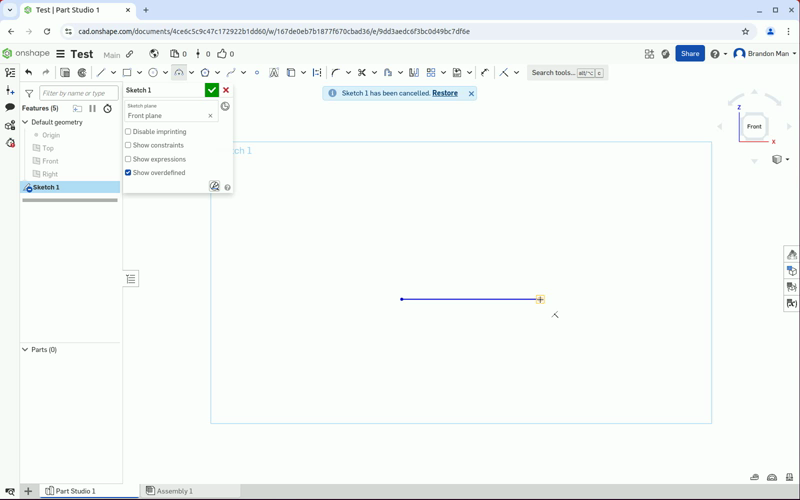
mouse_move(540, 267)
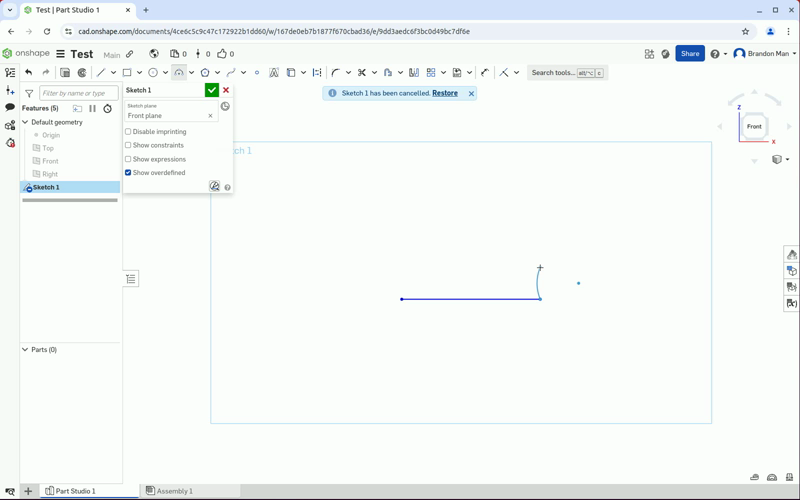
click(540, 267)
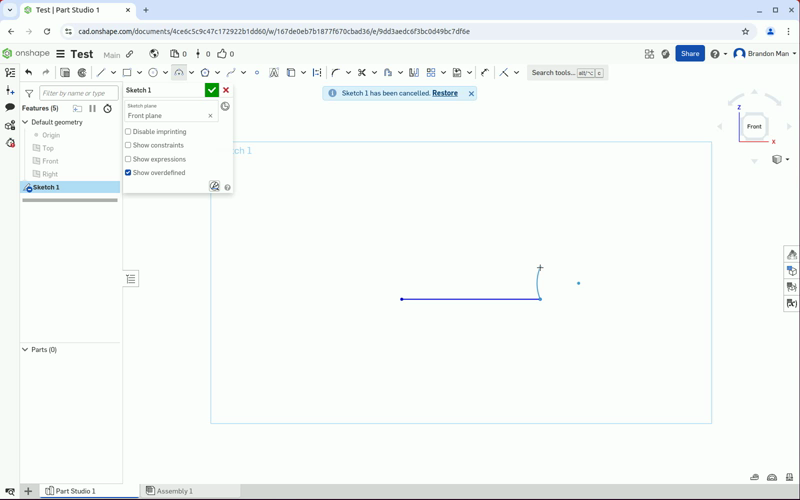
mouse_move(572, 283)
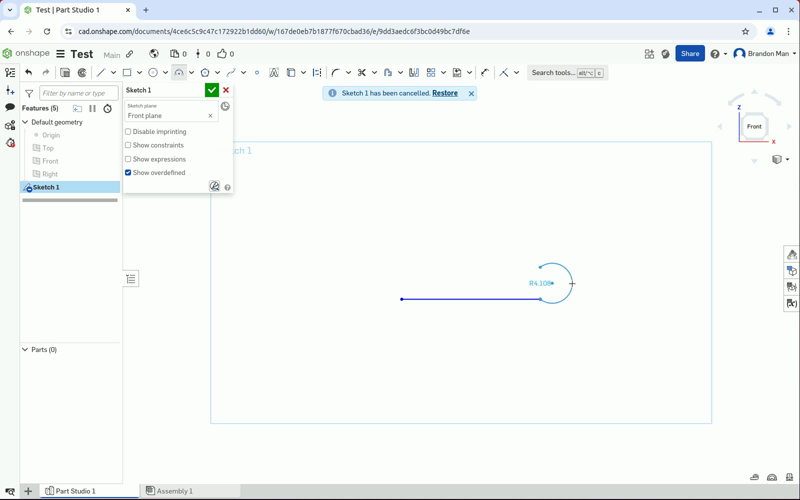
click(572, 283)
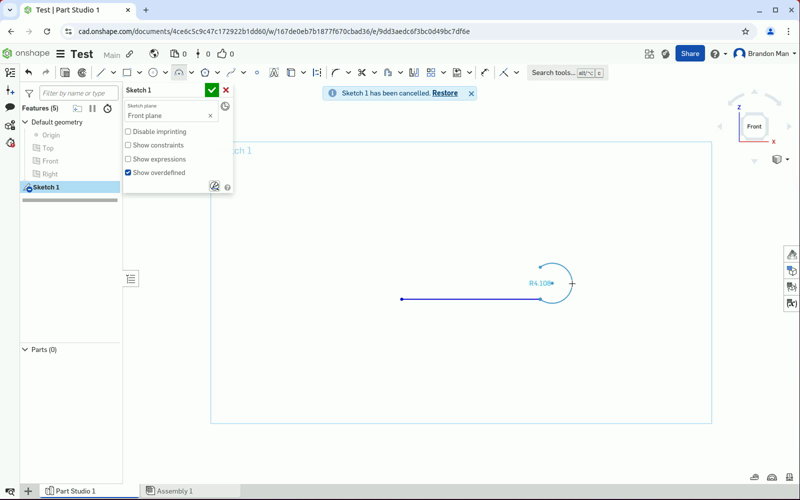
key_up(shift)
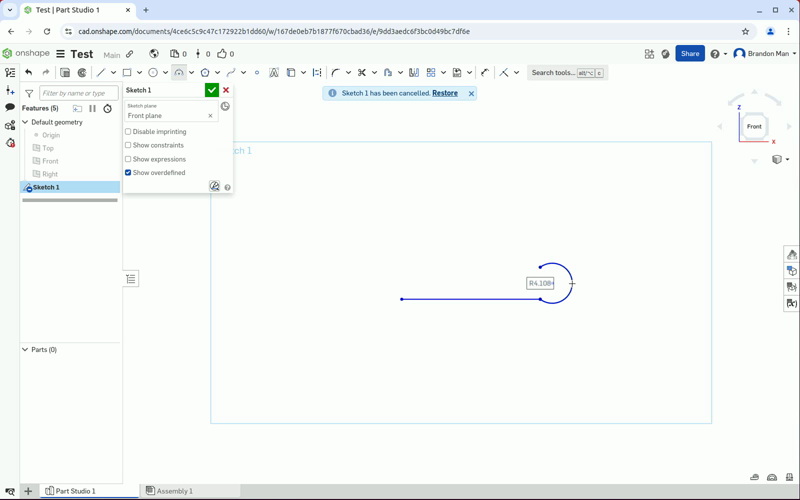
key(esc)
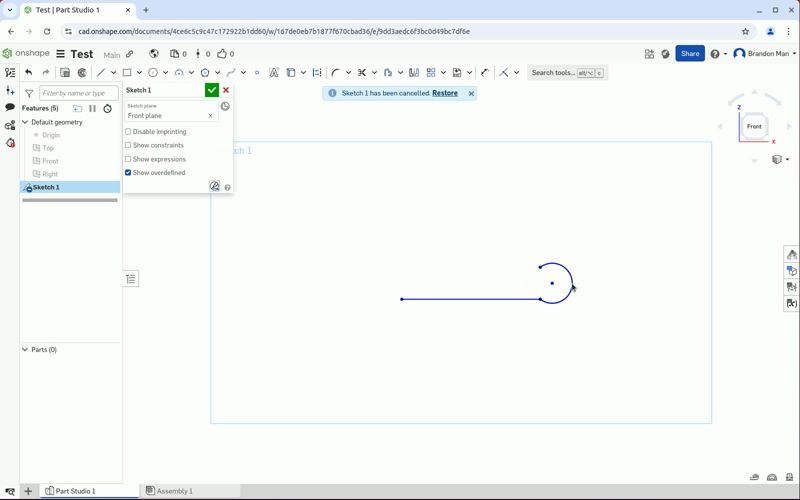
key(l)
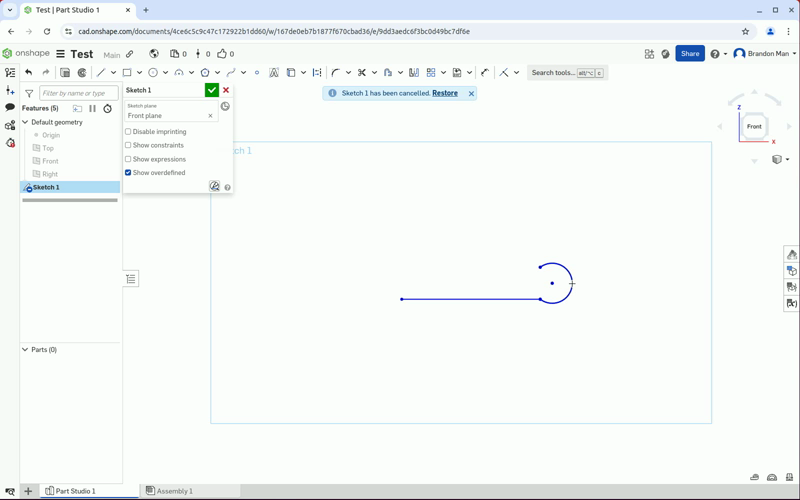
mouse_move(540, 267)
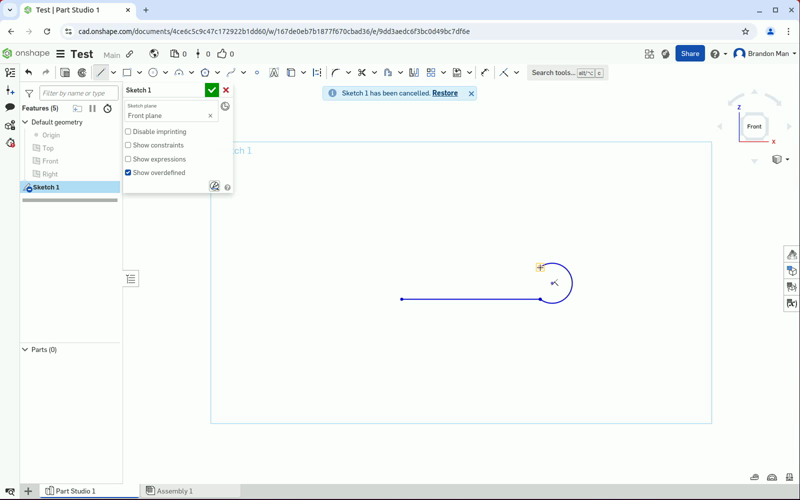
click(540, 267)
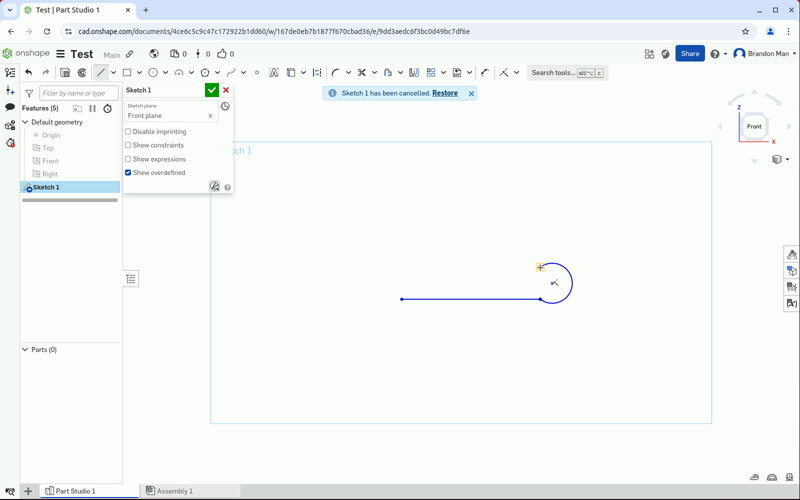
key_down(shift)
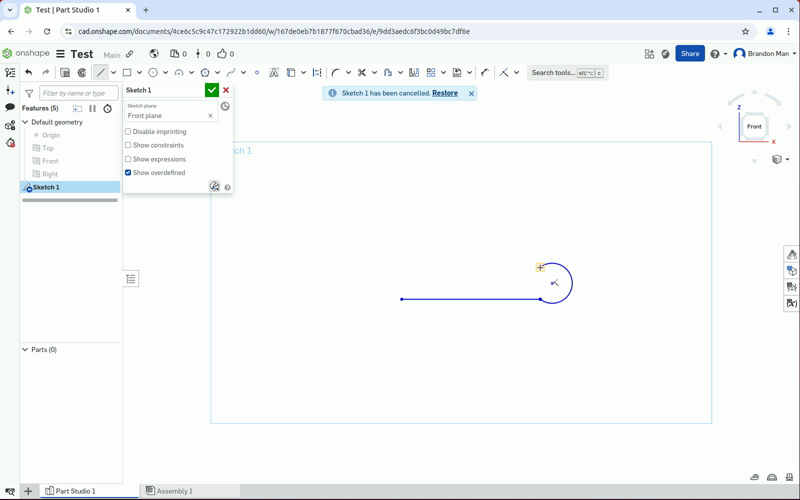
mouse_move(401, 267)
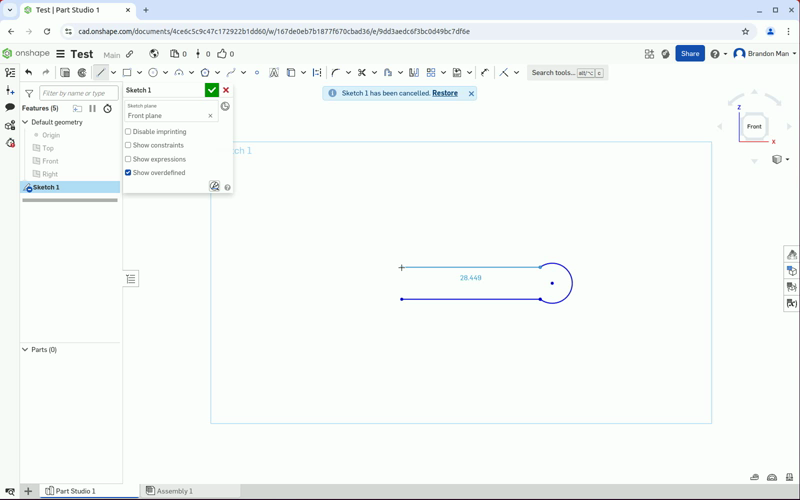
click(401, 267)
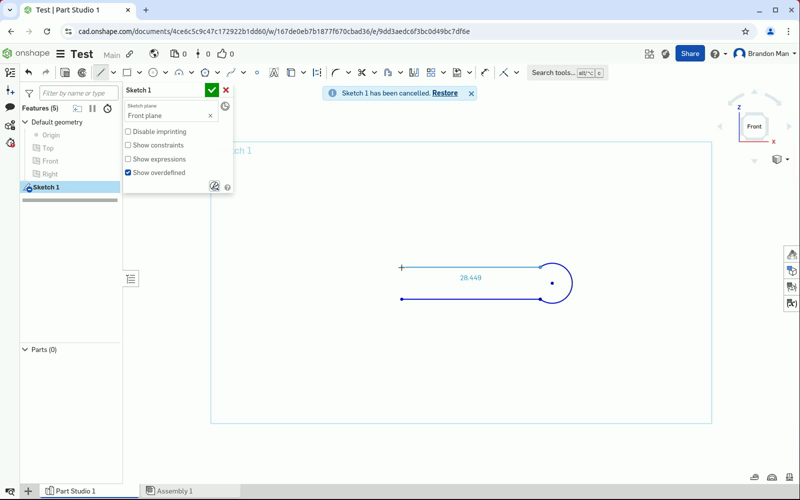
key_up(shift)
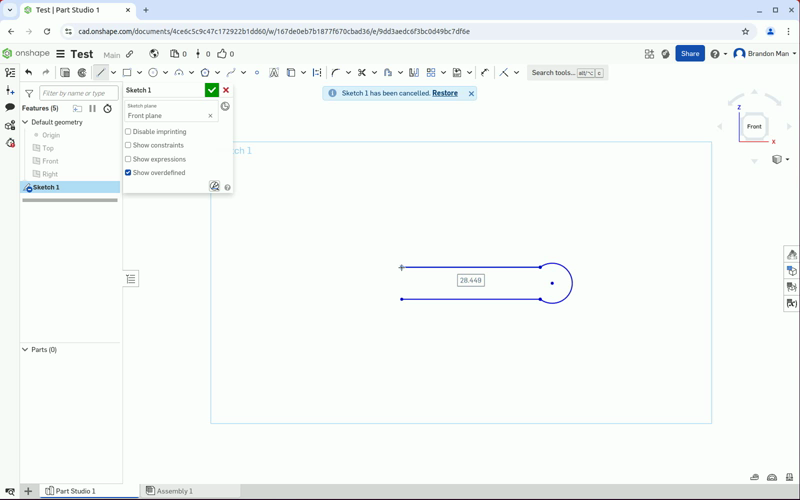
key(esc)
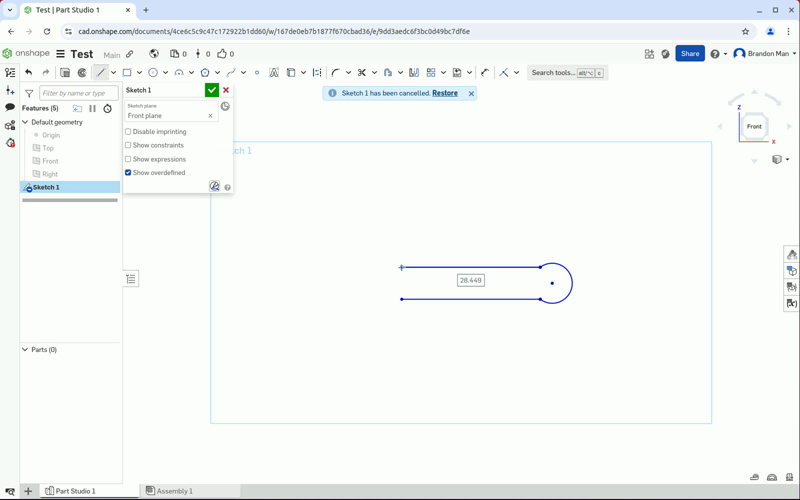
key(a)
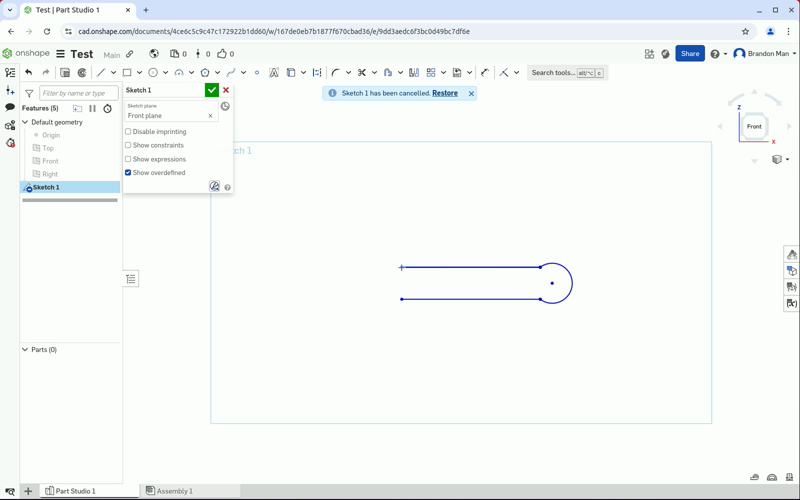
mouse_move(401, 267)
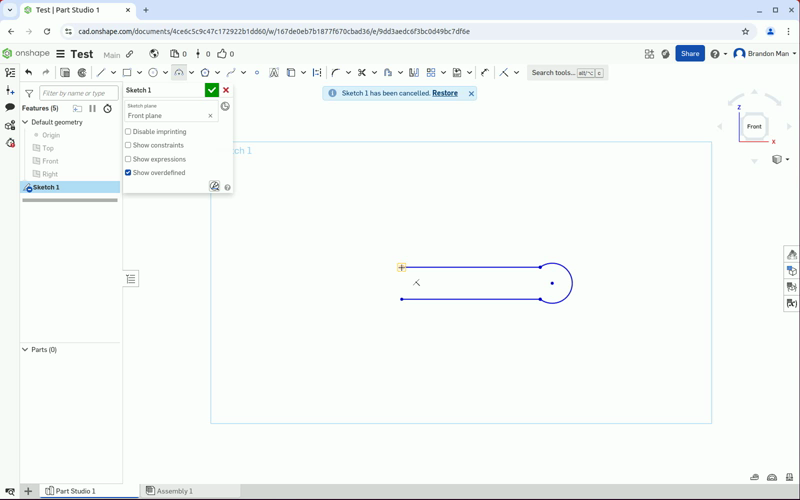
click(401, 267)
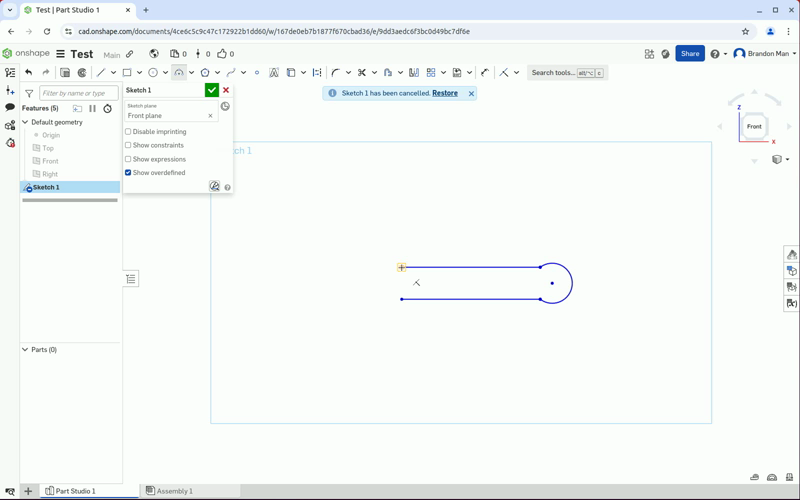
mouse_move(401, 299)
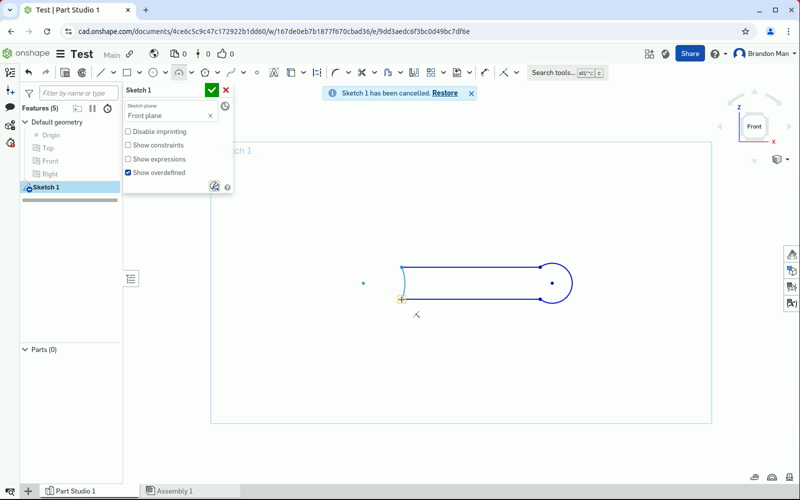
click(401, 299)
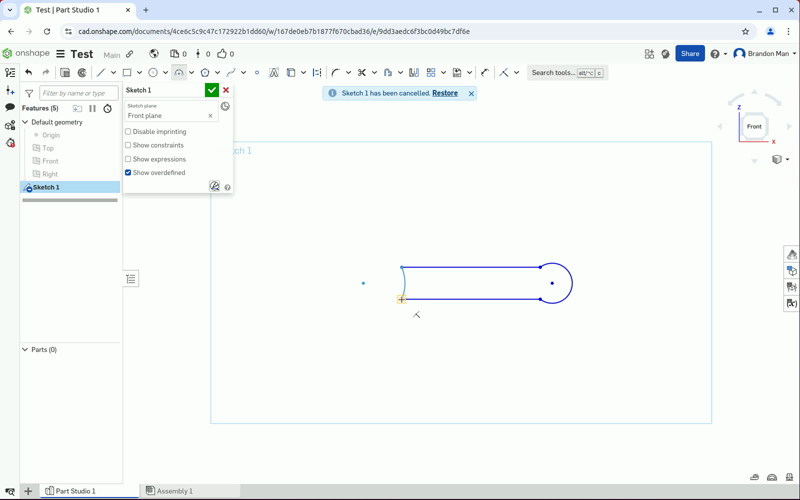
key_down(shift)
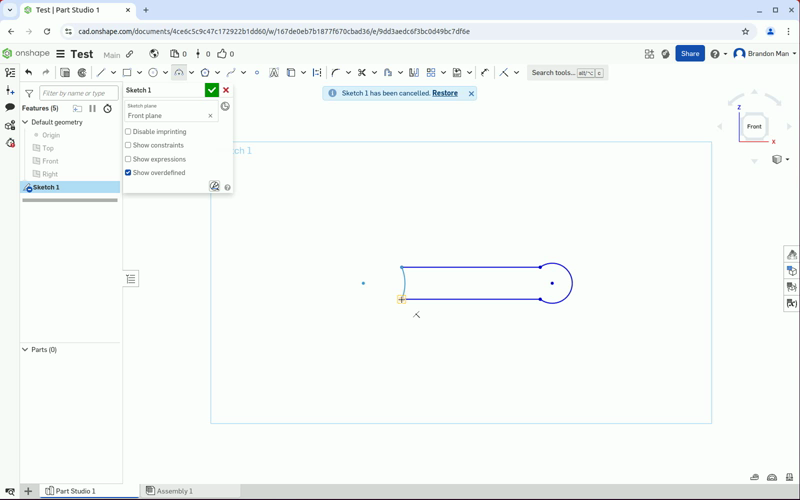
mouse_move(357, 283)
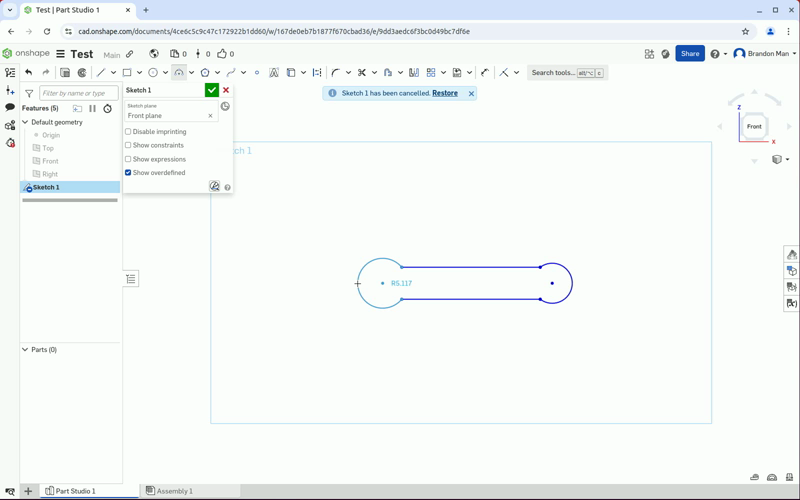
click(357, 283)
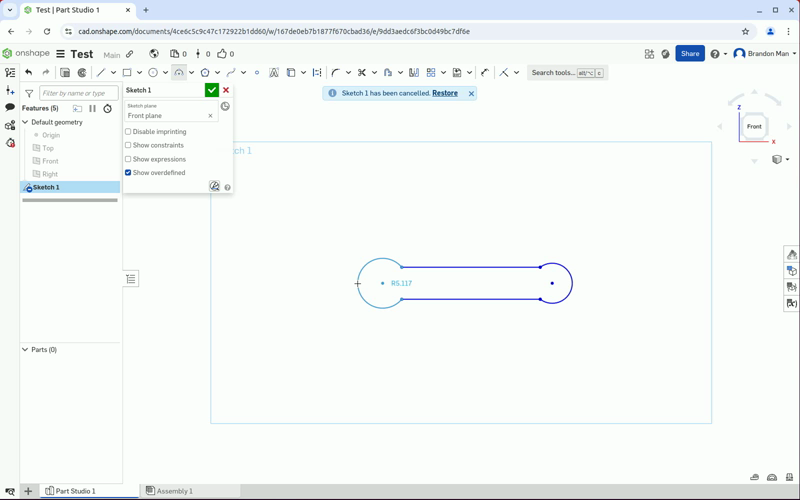
key_up(shift)
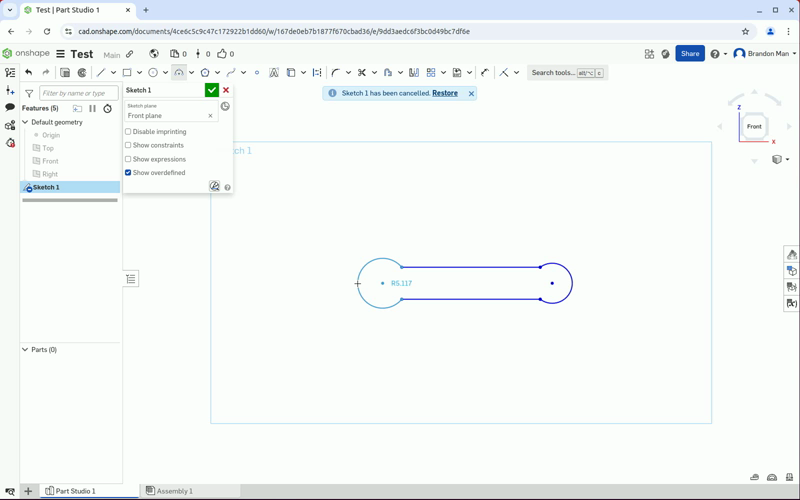
key(esc)
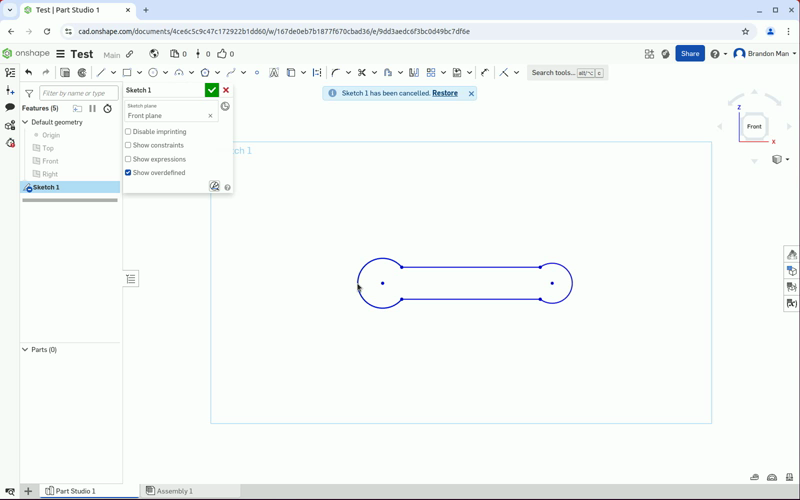
key(c)
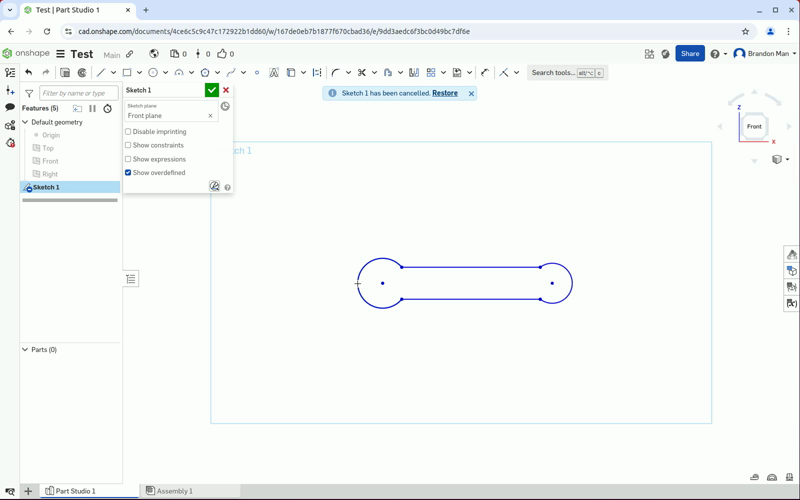
key_down(shift)
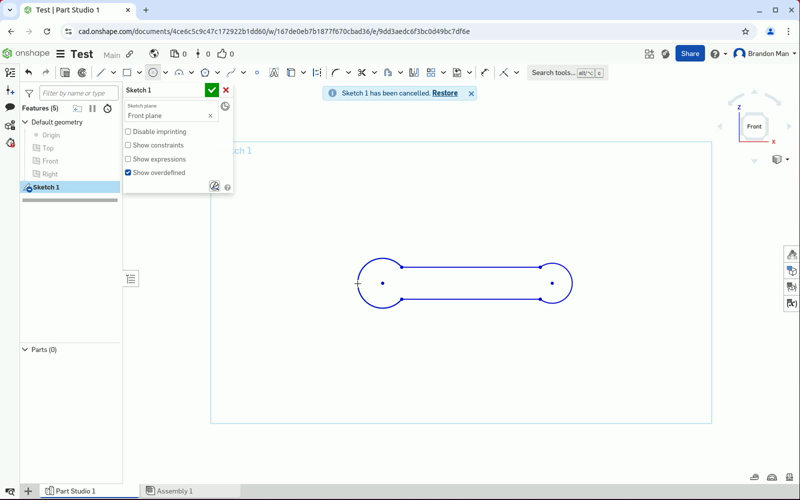
mouse_move(382, 283)
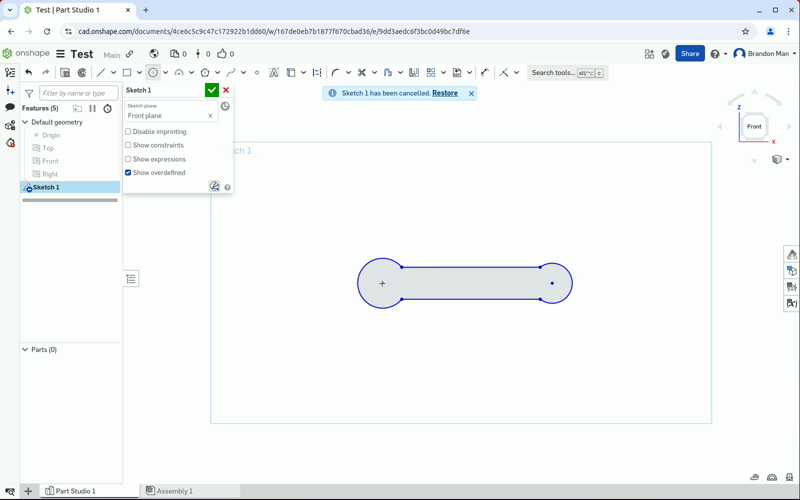
scroll(6)
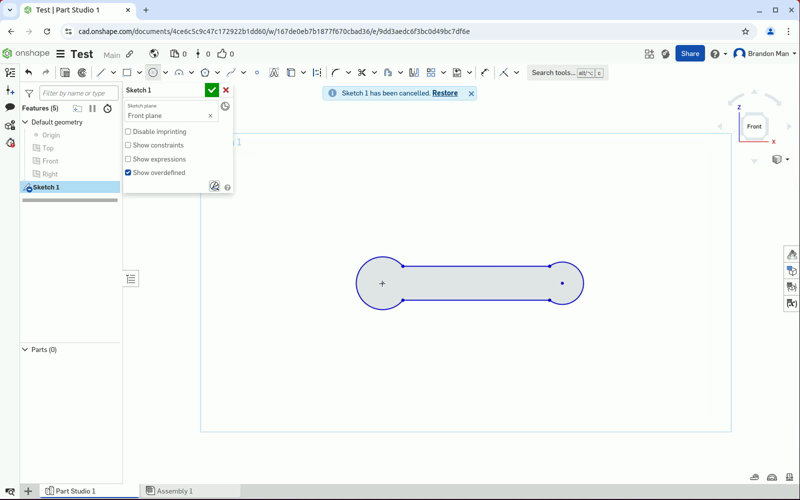
scroll(6)
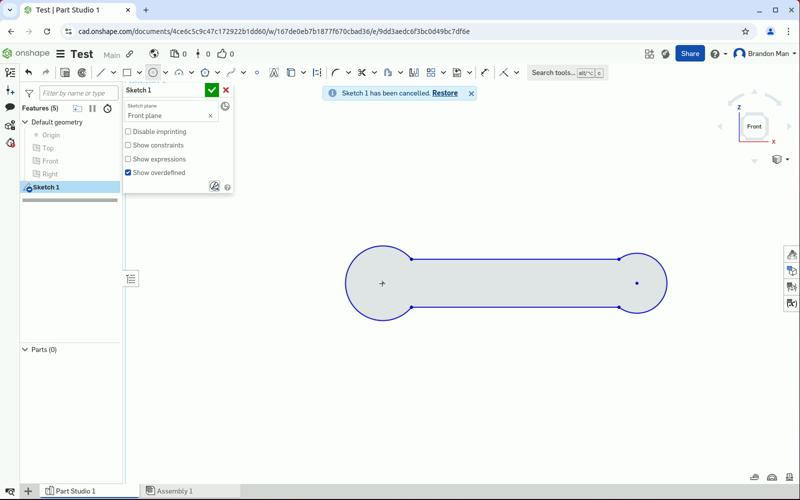
scroll(6)
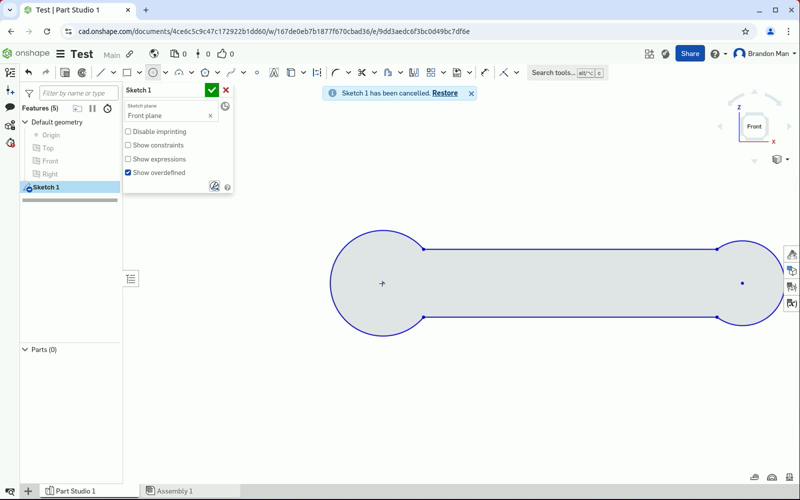
scroll(6)
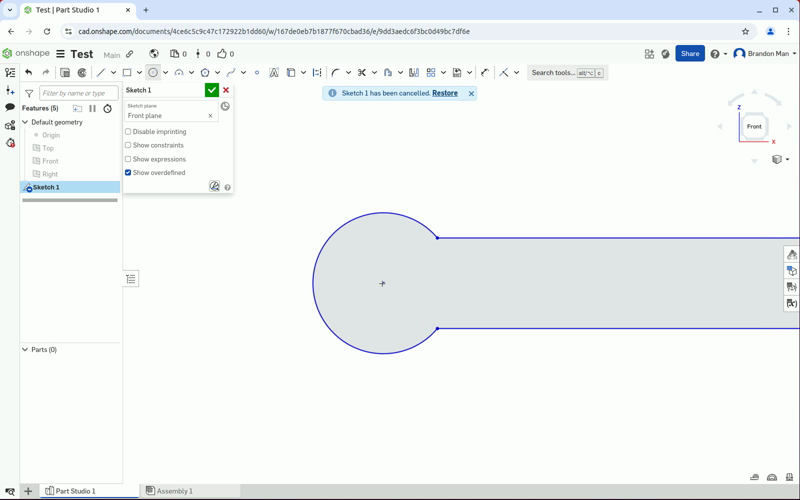
scroll(6)
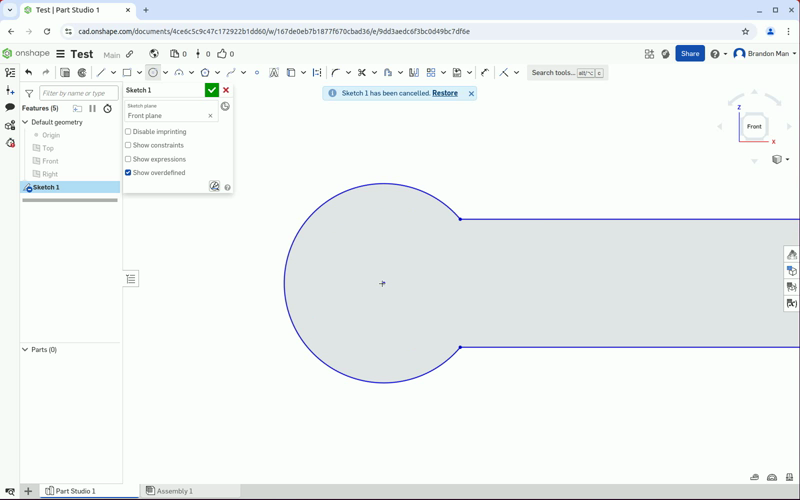
scroll(6)
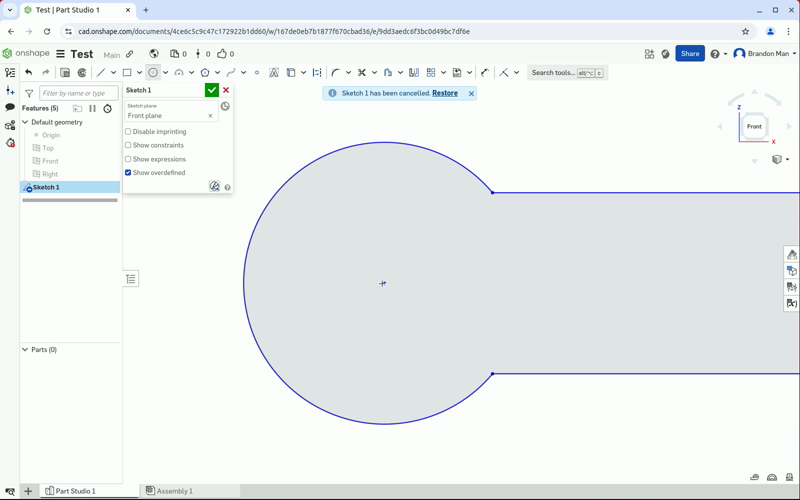
scroll(6)
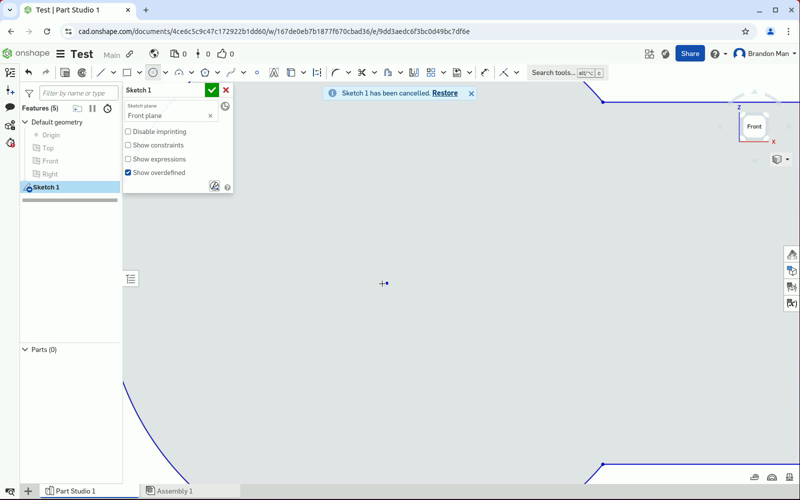
click(382, 283)
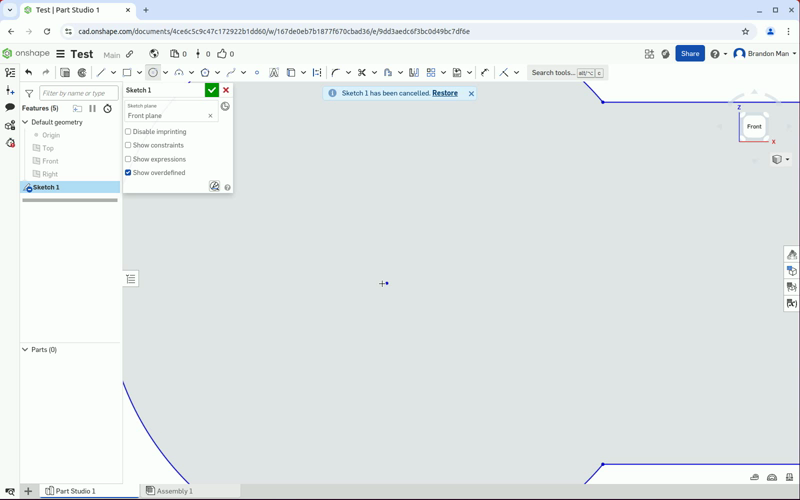
scroll(-6)
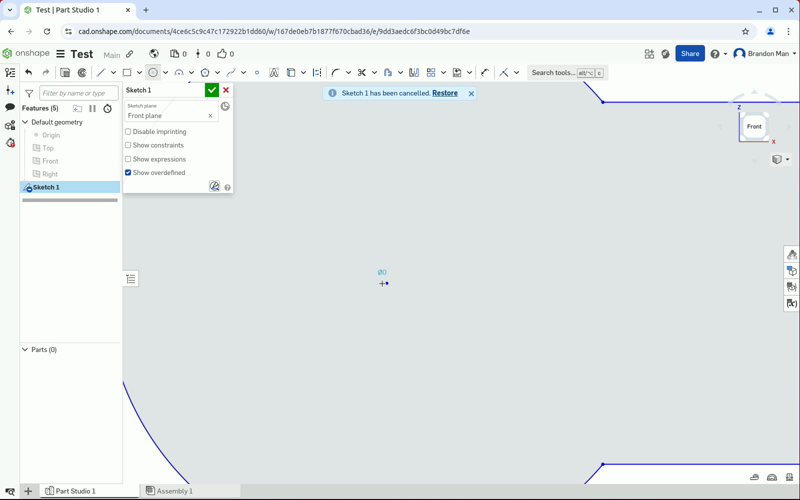
scroll(-6)
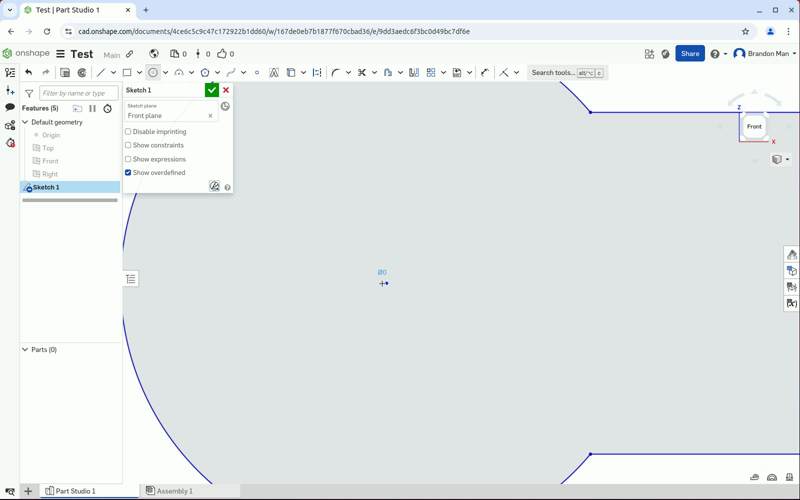
scroll(-6)
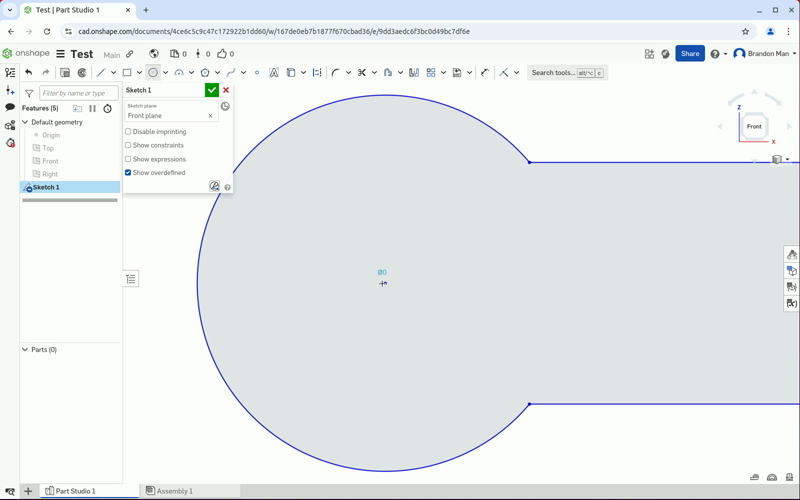
scroll(-6)
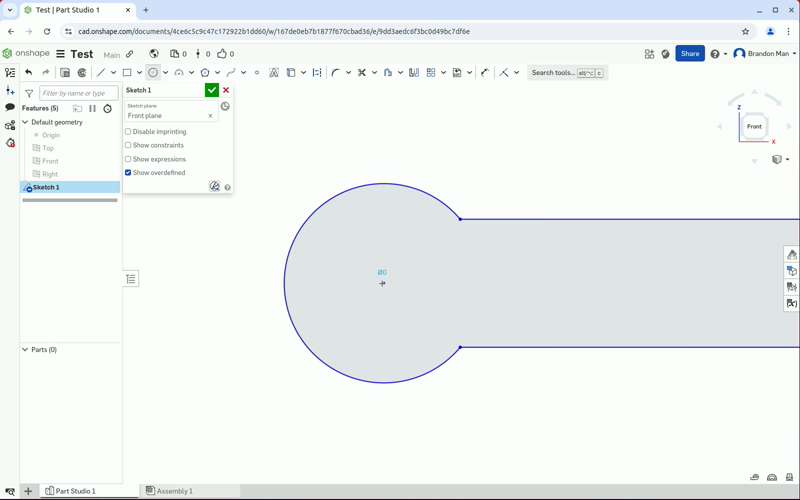
scroll(-6)
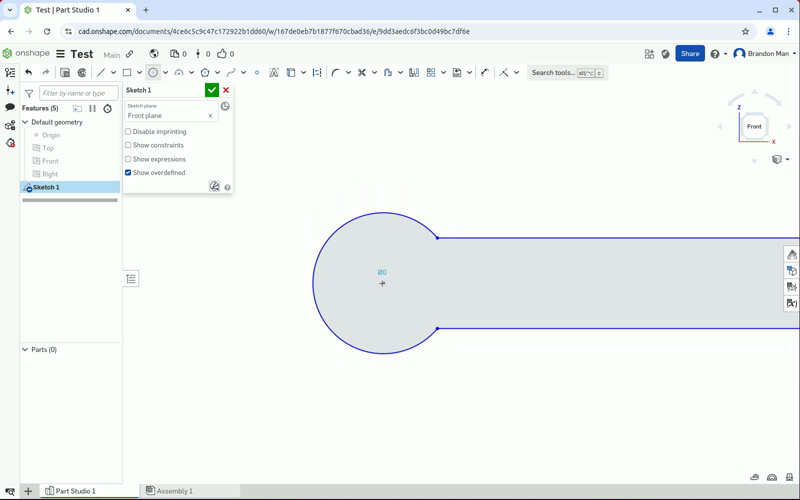
scroll(-6)
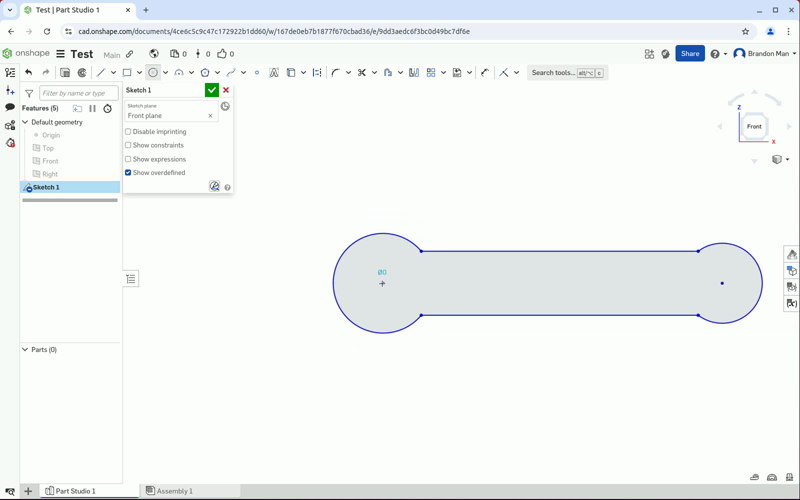
scroll(-6)
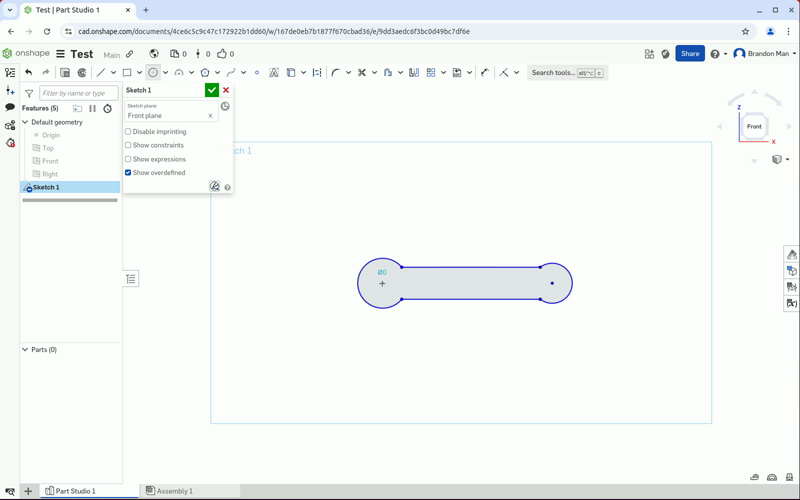
key_up(shift)
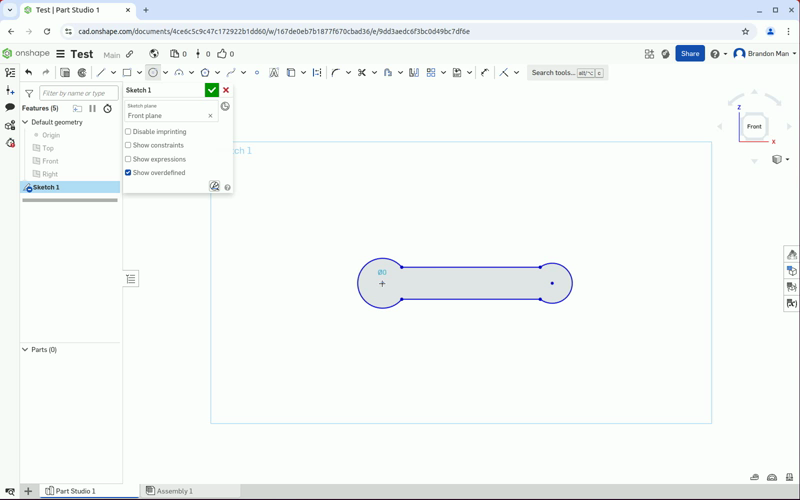
mouse_move(395, 283)
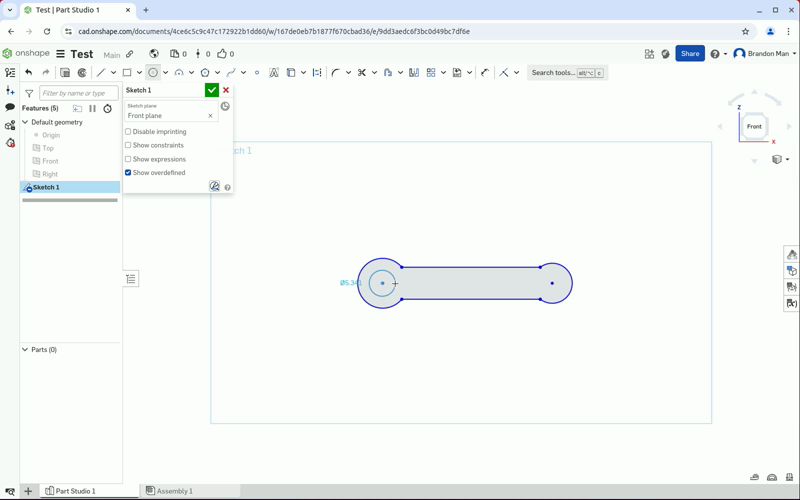
click(395, 283)
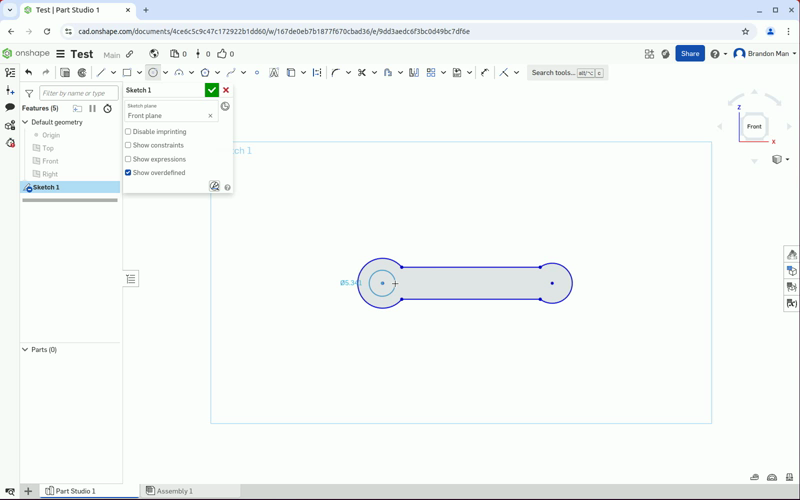
key(esc)
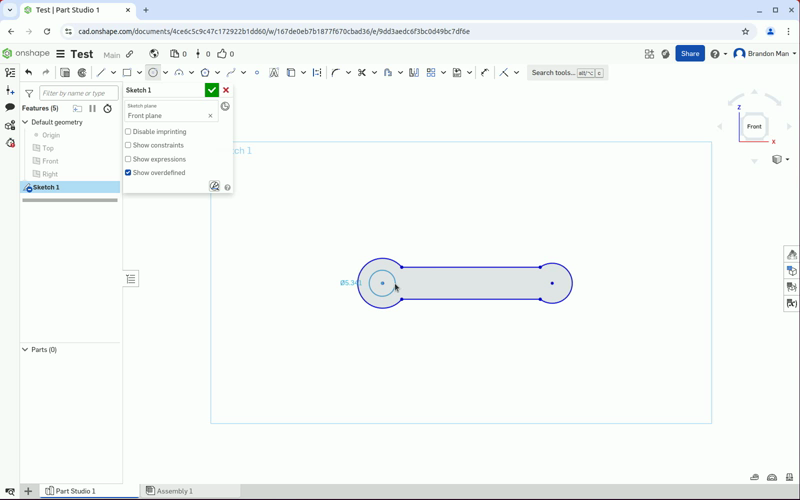
key(c)
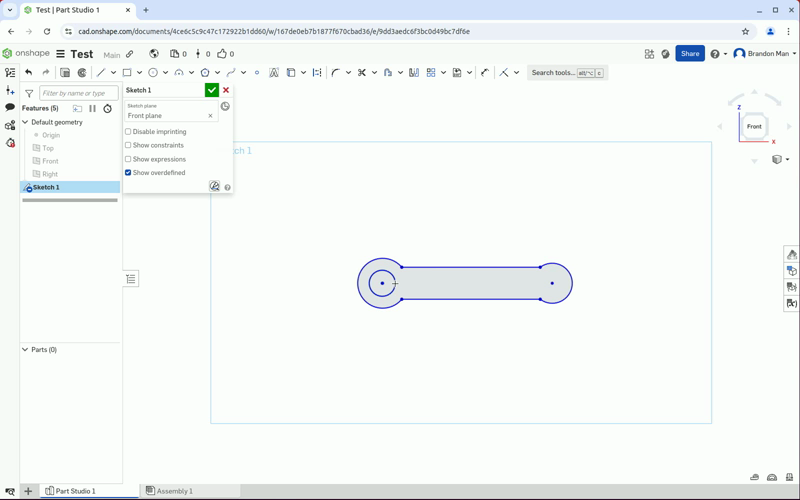
key_down(shift)
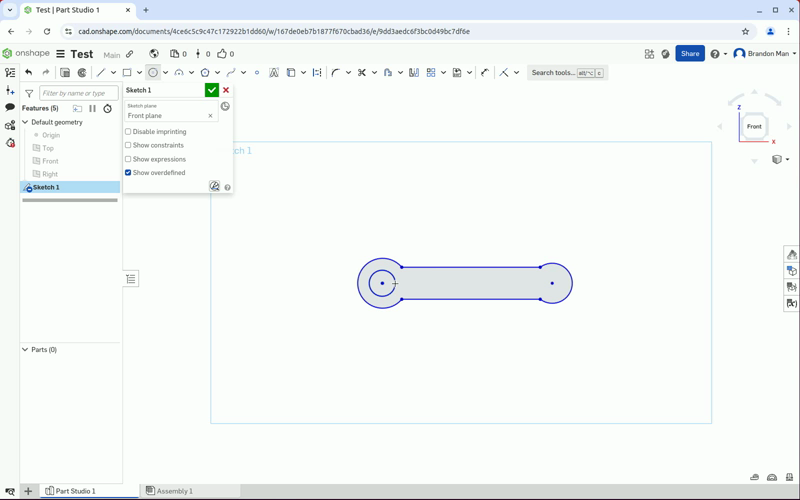
mouse_move(552, 283)
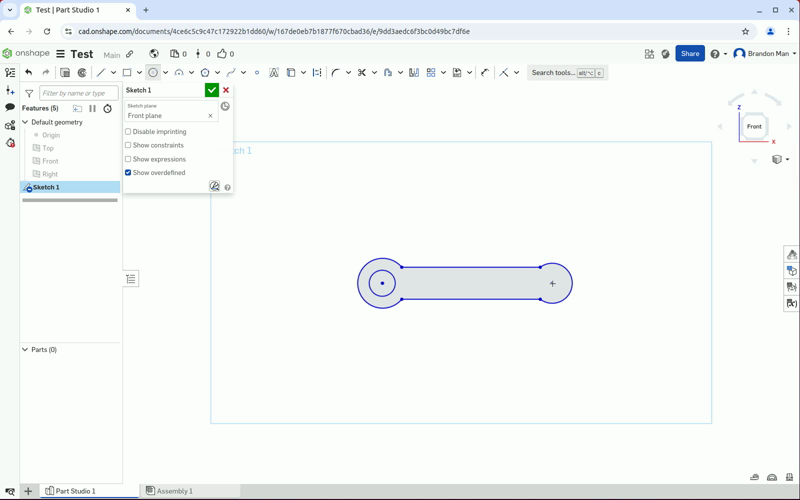
scroll(6)
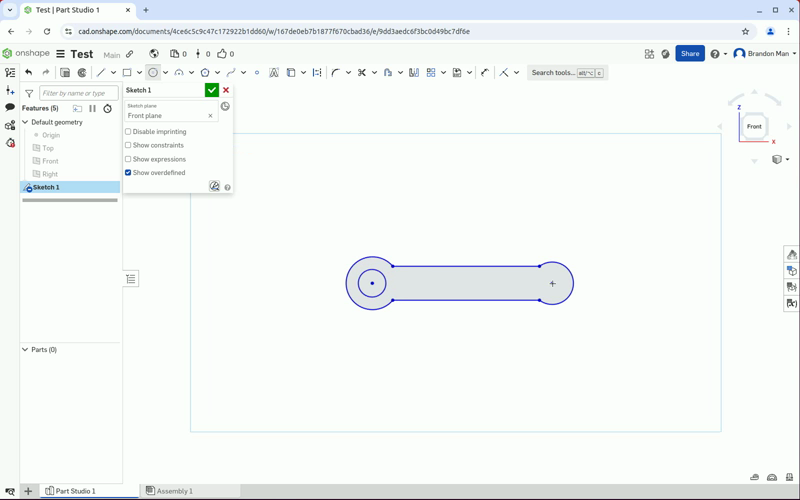
scroll(6)
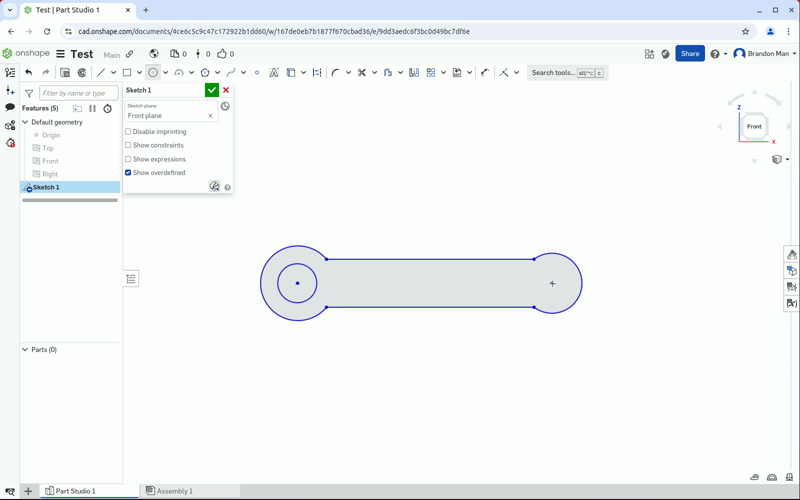
scroll(6)
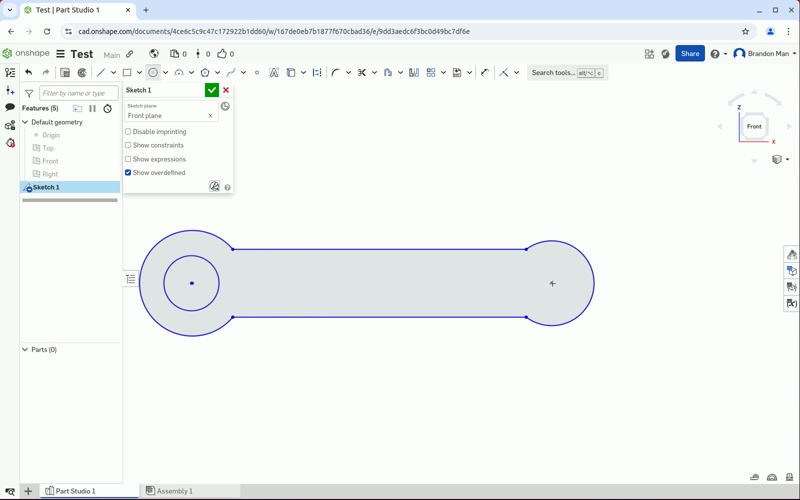
scroll(6)
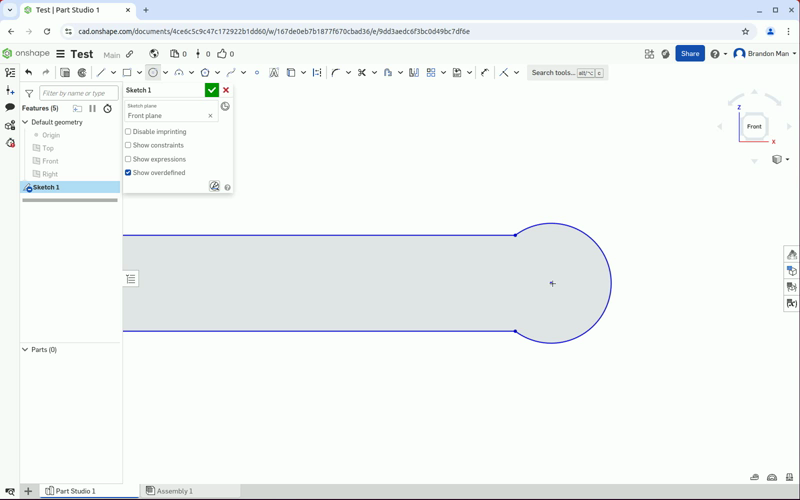
scroll(6)
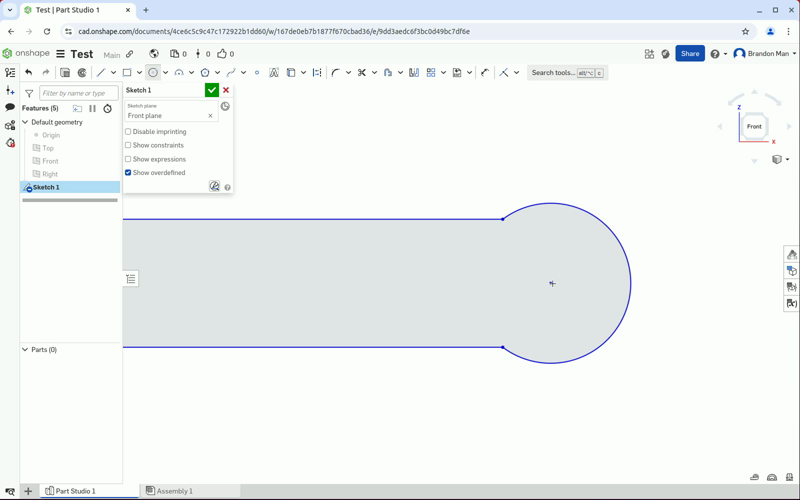
scroll(6)
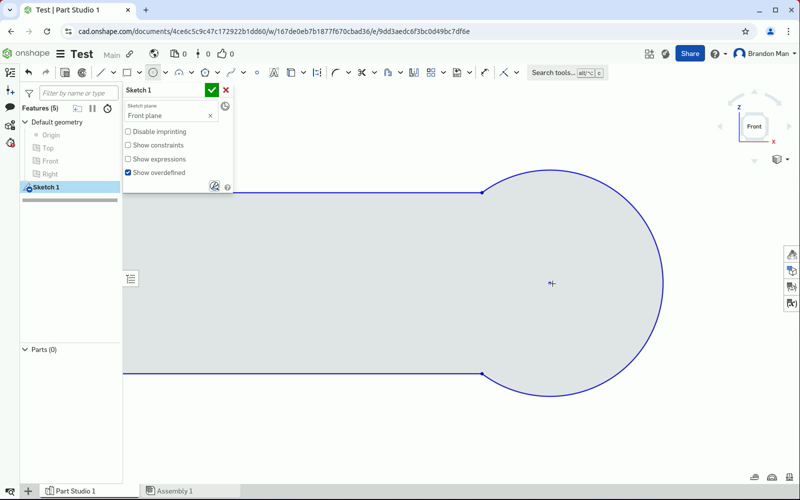
scroll(6)
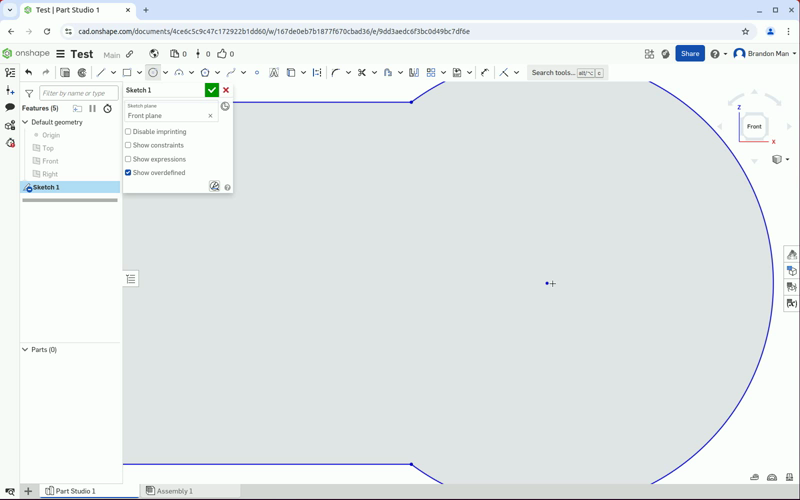
click(552, 283)
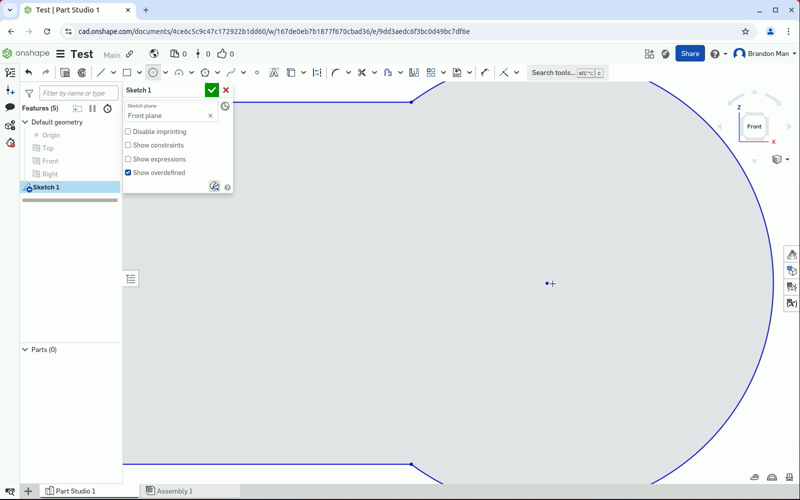
scroll(-6)
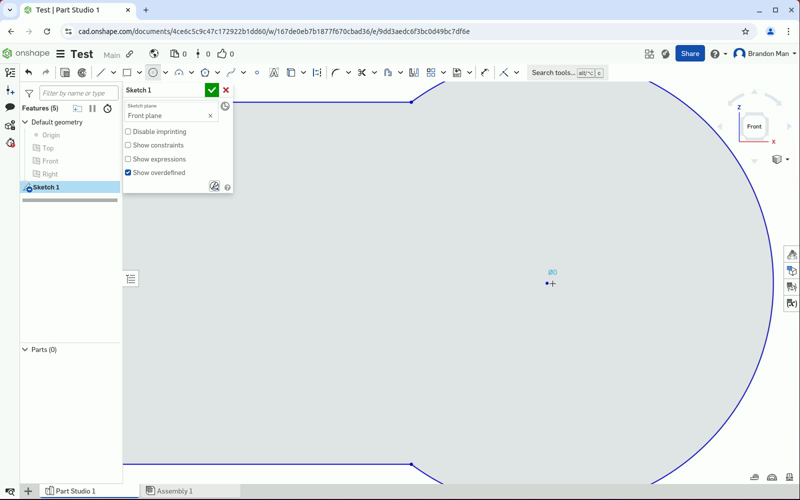
scroll(-6)
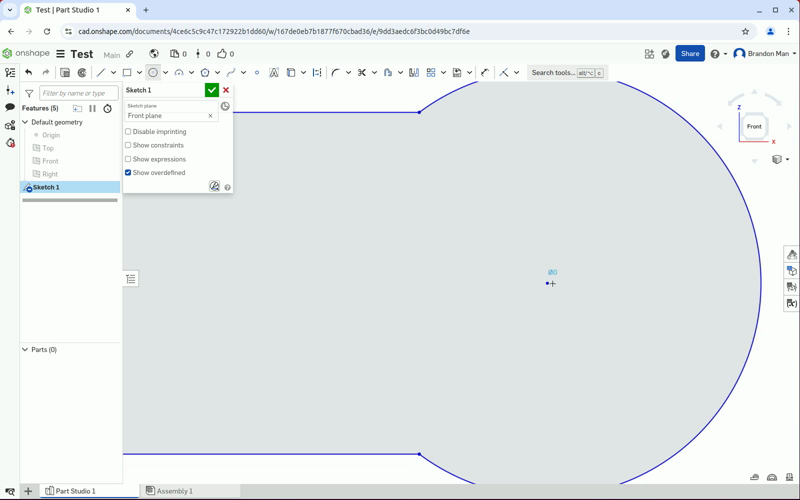
scroll(-6)
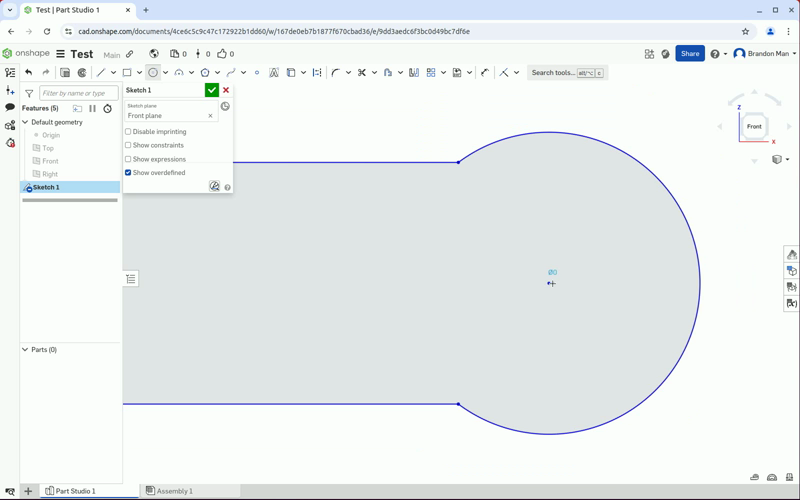
scroll(-6)
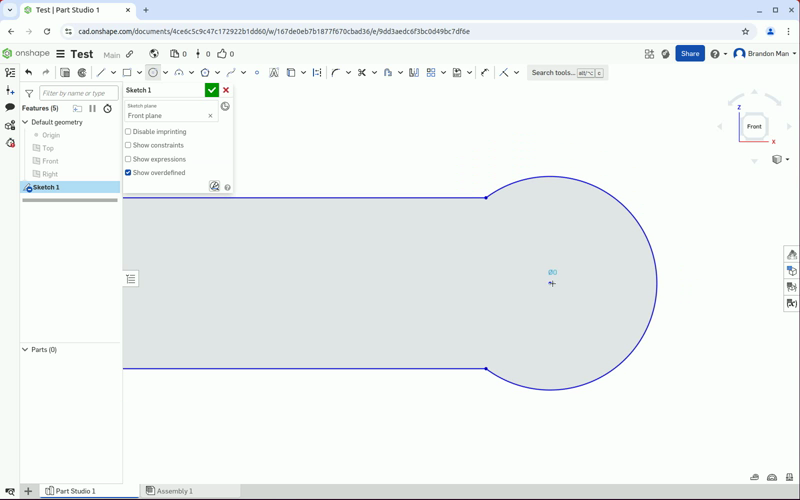
scroll(-6)
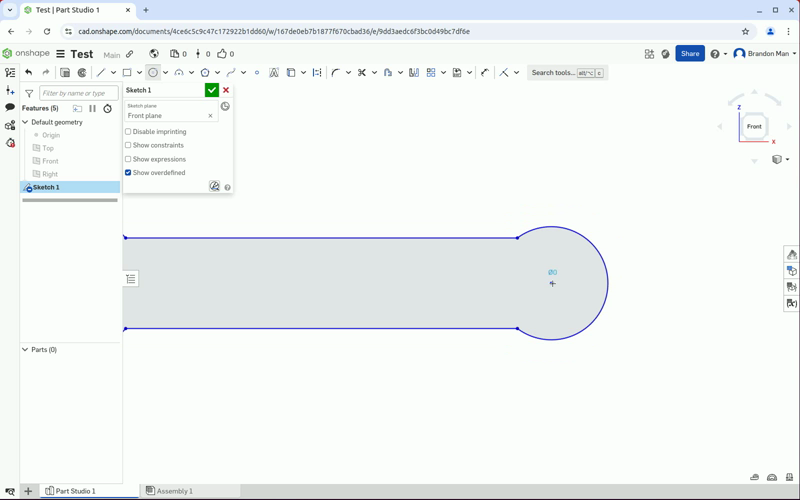
scroll(-6)
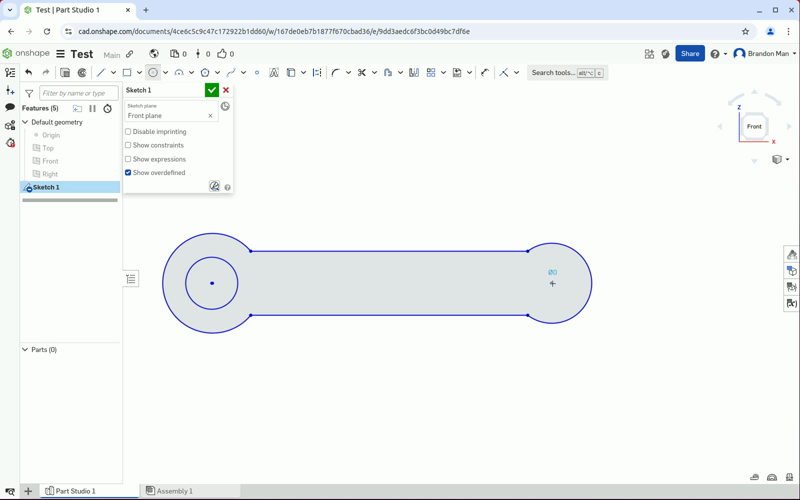
scroll(-6)
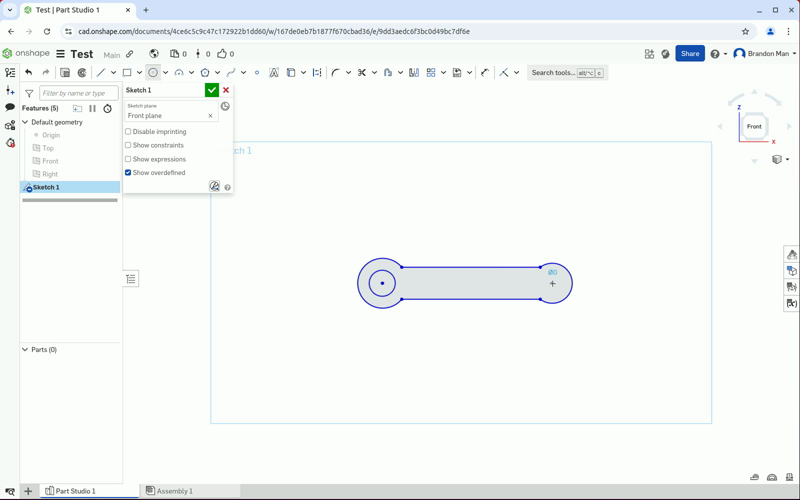
key_up(shift)
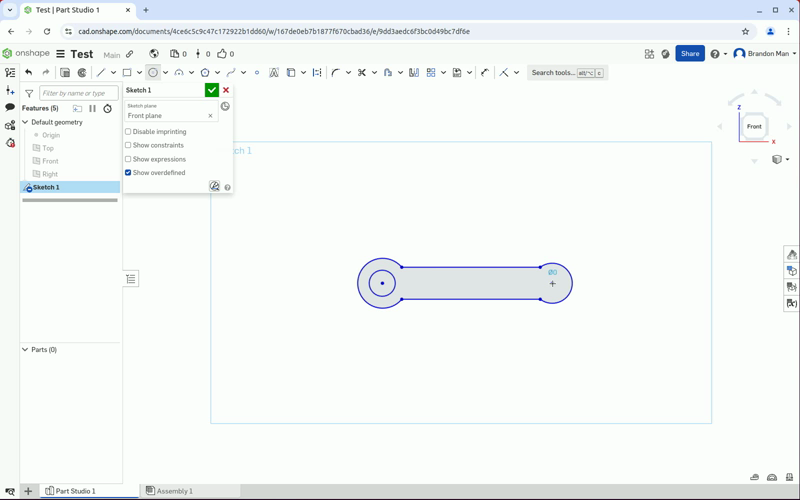
mouse_move(565, 283)
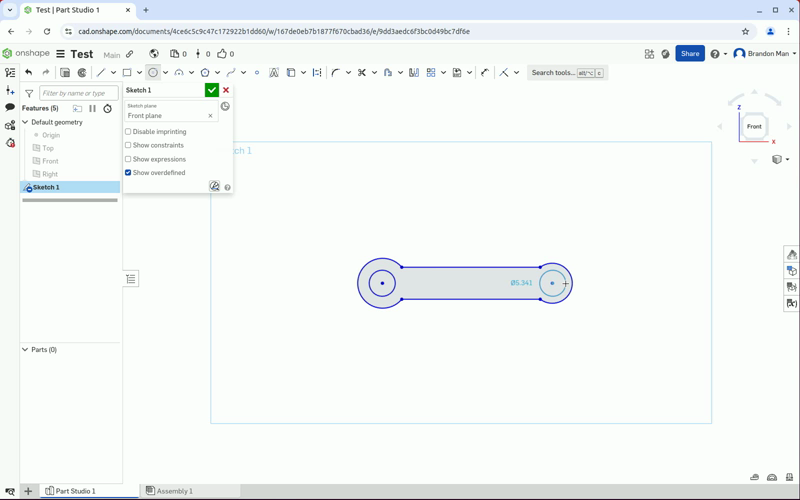
click(565, 283)
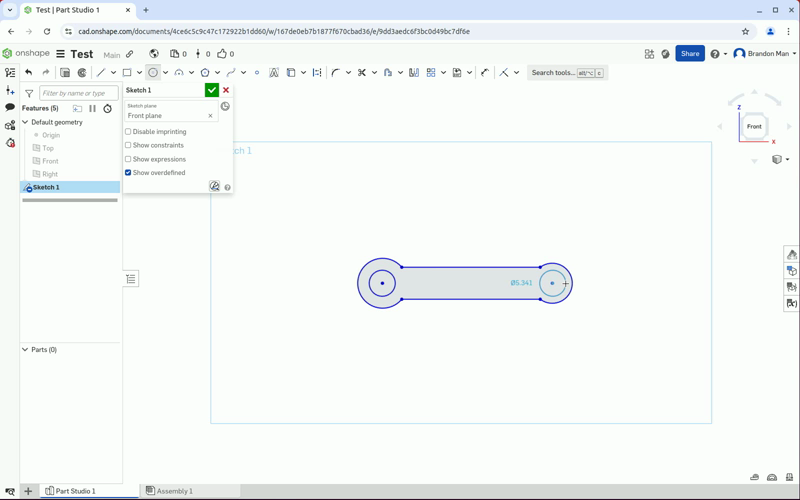
key(esc)
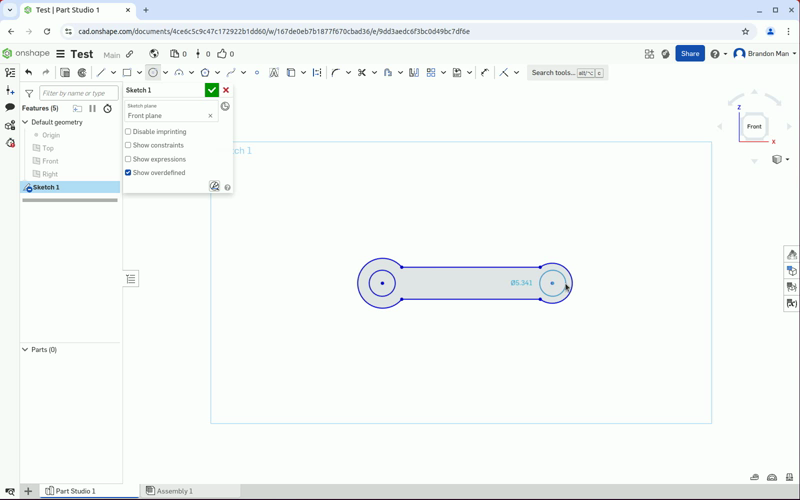
mouse_move(502, 276)
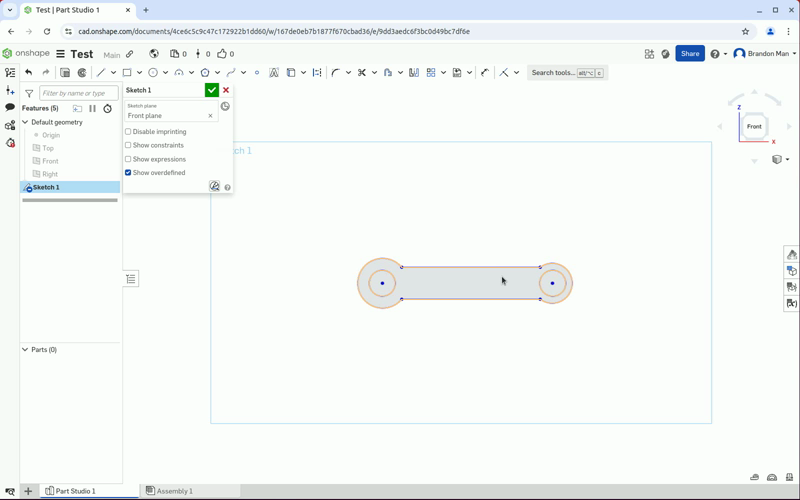
click(502, 276)
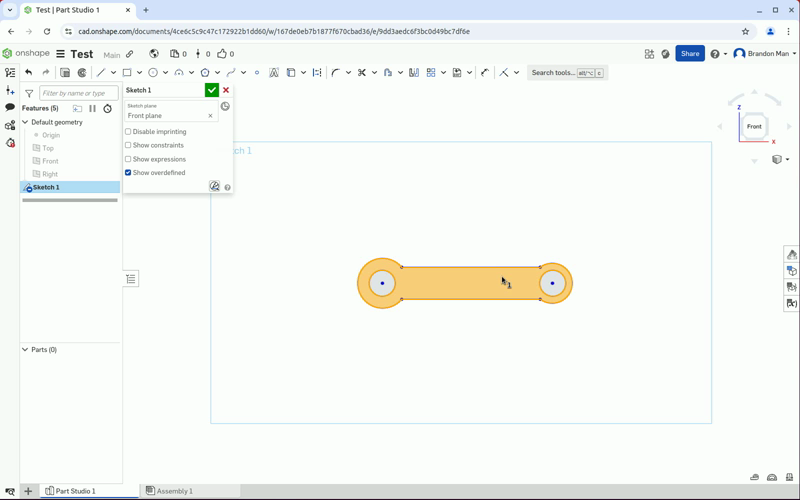
mouse_move(73, 352)
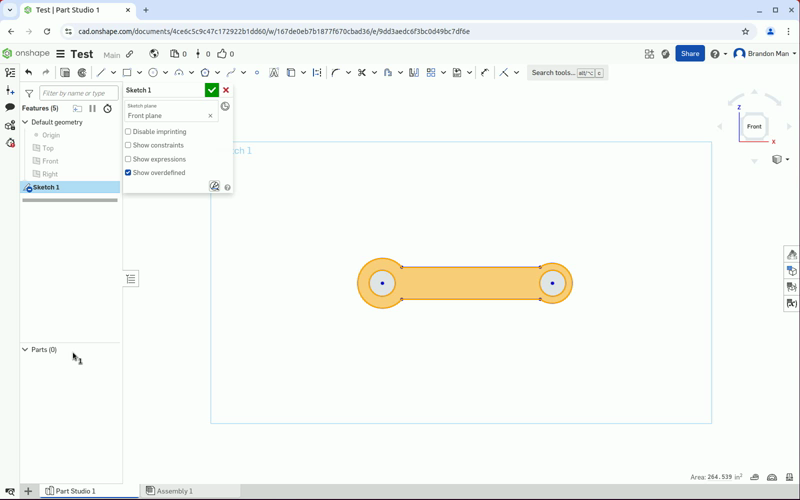
key(shift+y)
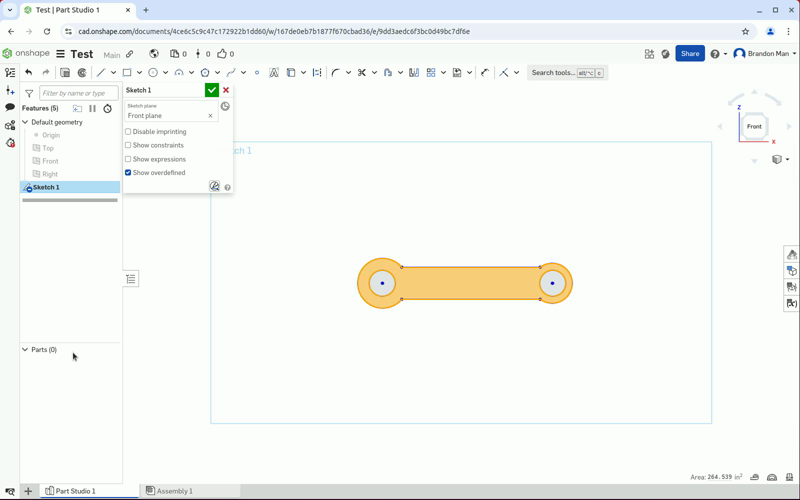
key(shift+e)
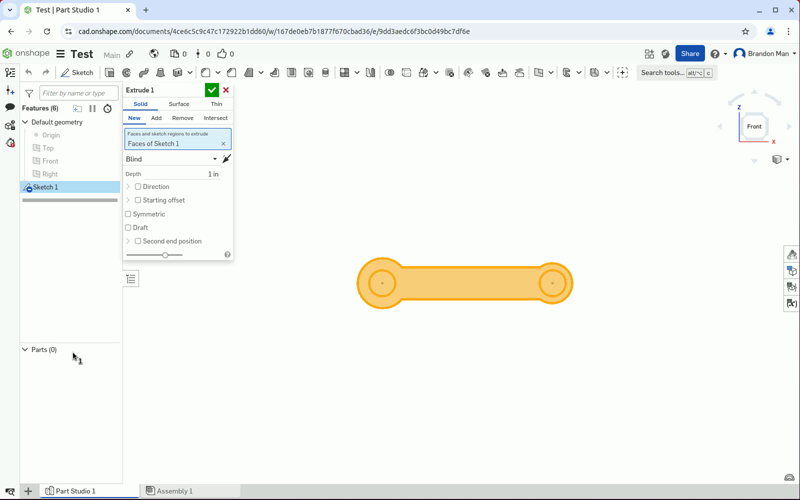
mouse_move(143, 106)
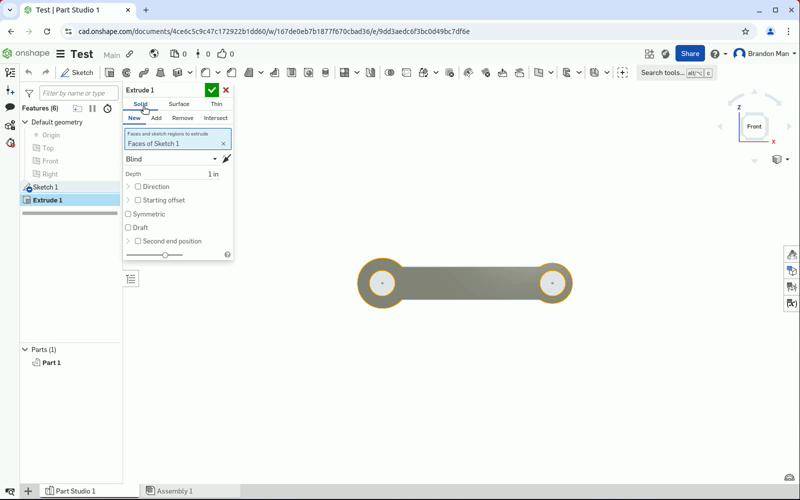
click(143, 106)
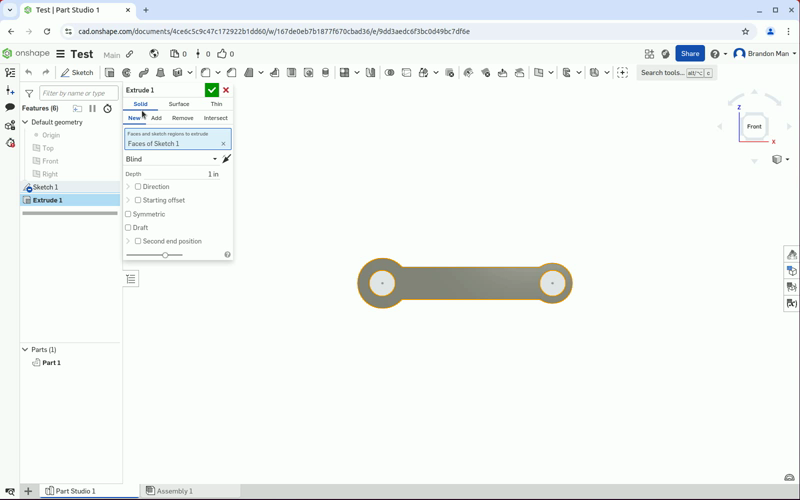
mouse_move(137, 120)
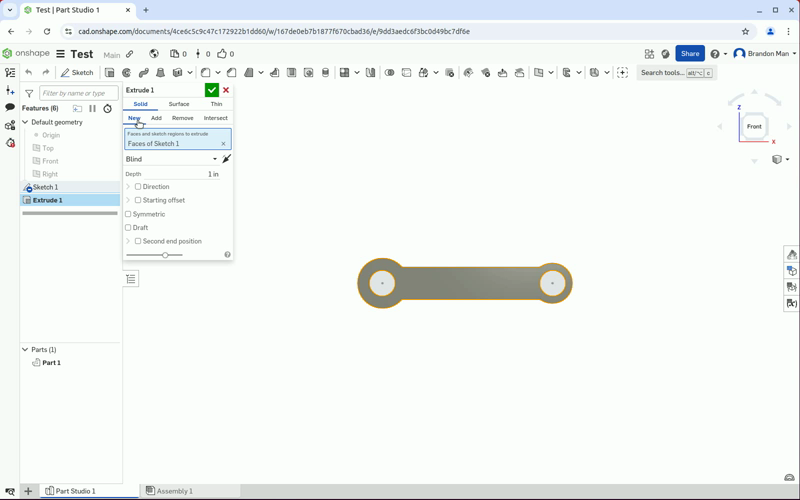
click(137, 120)
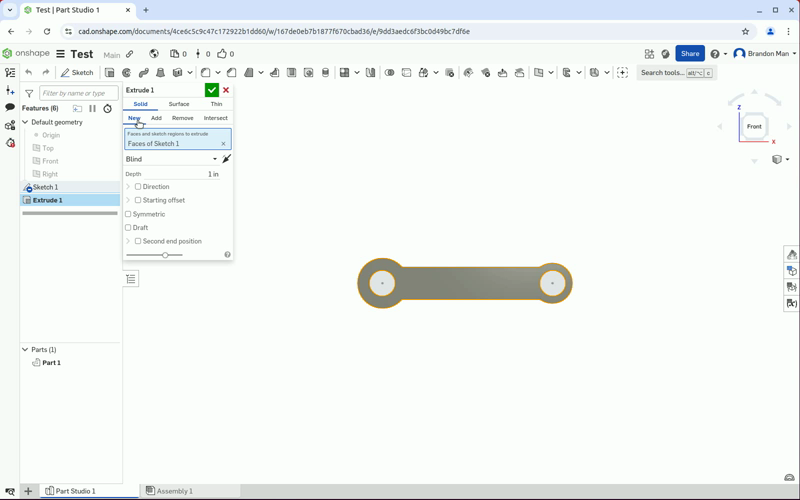
key(tab, 4)
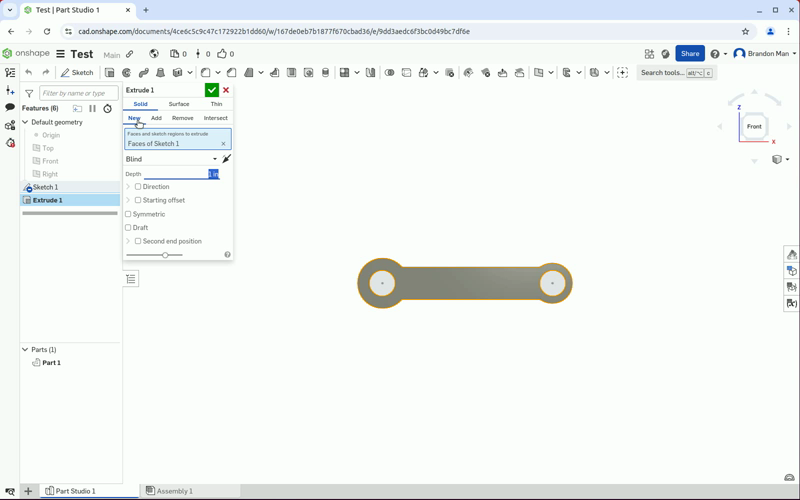
text(10.351)
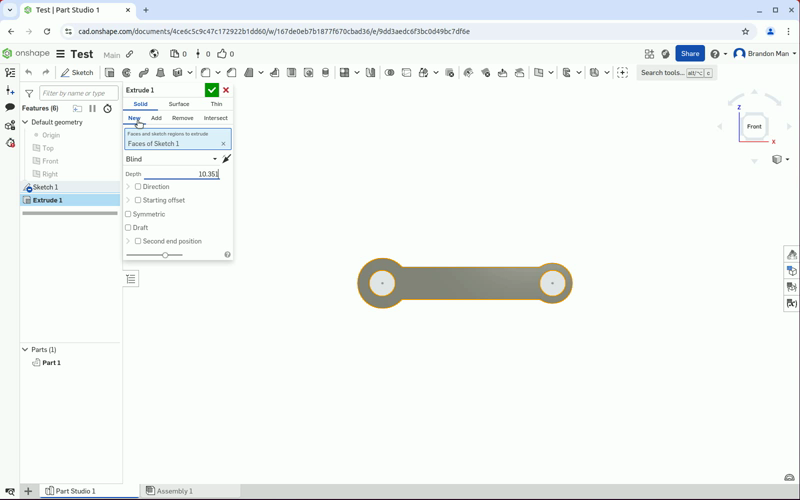
key(enter)
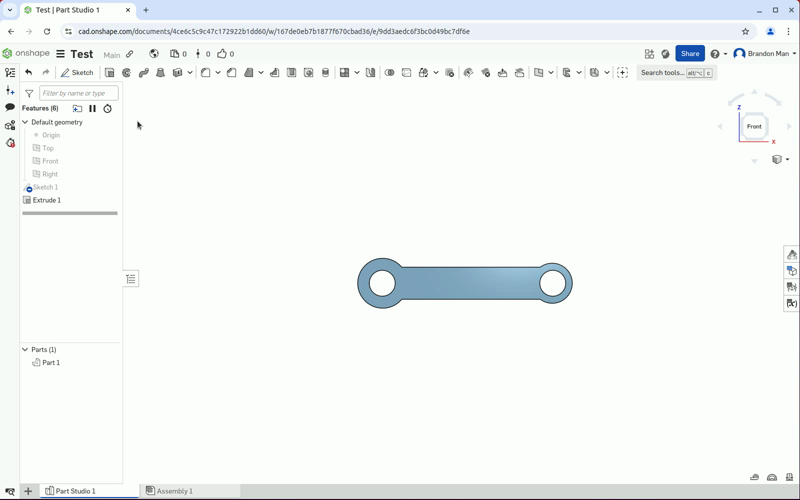
key(shift+h)
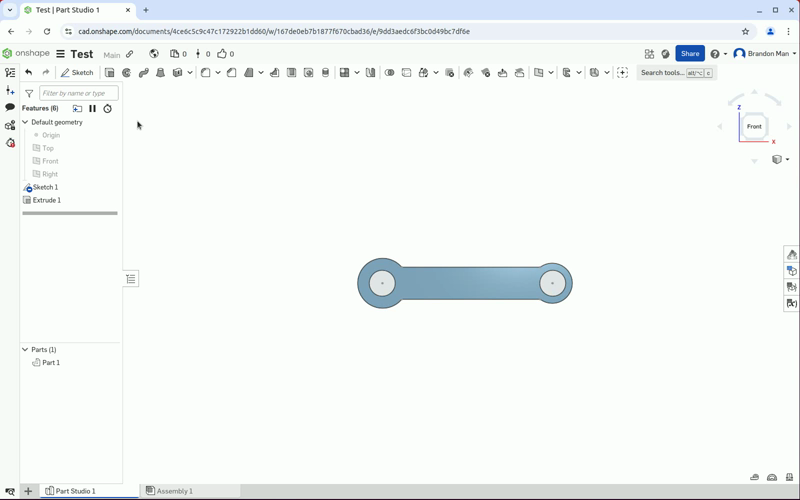
key(shift+h)
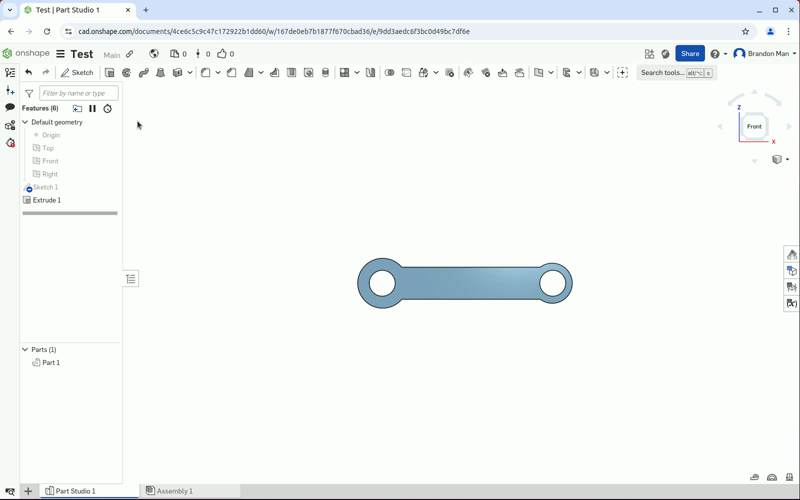
mouse_move(73, 189)
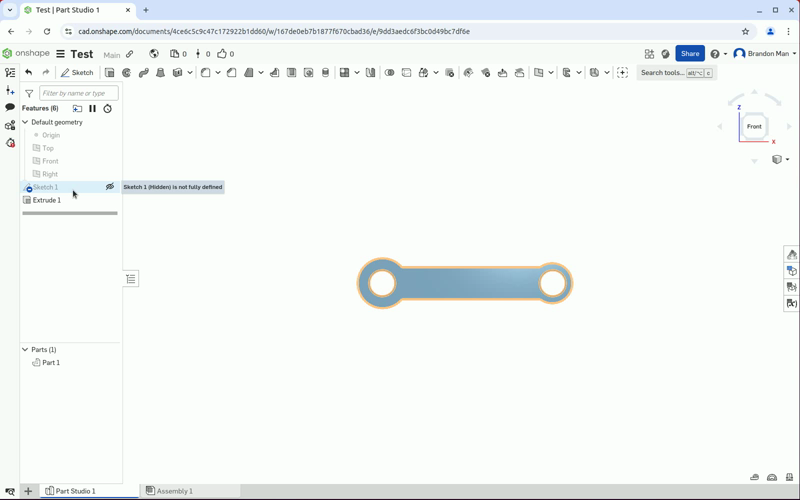
click(73, 189)
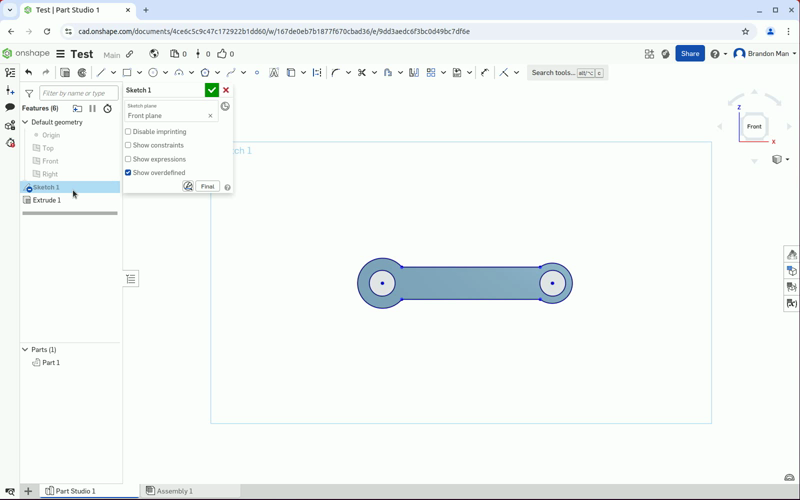
mouse_move(229, 92)
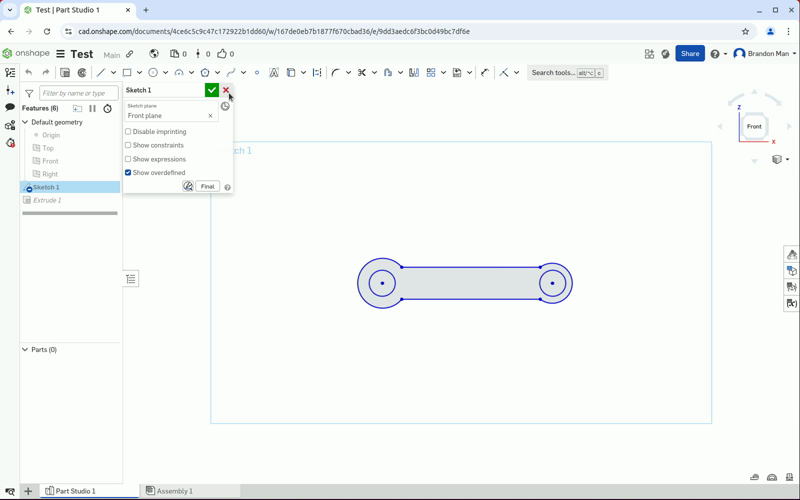
click(229, 92)
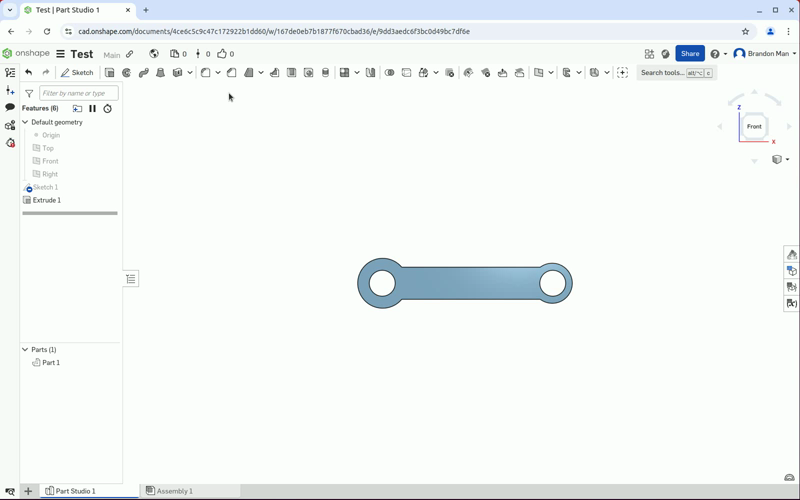
mouse_move(73, 352)
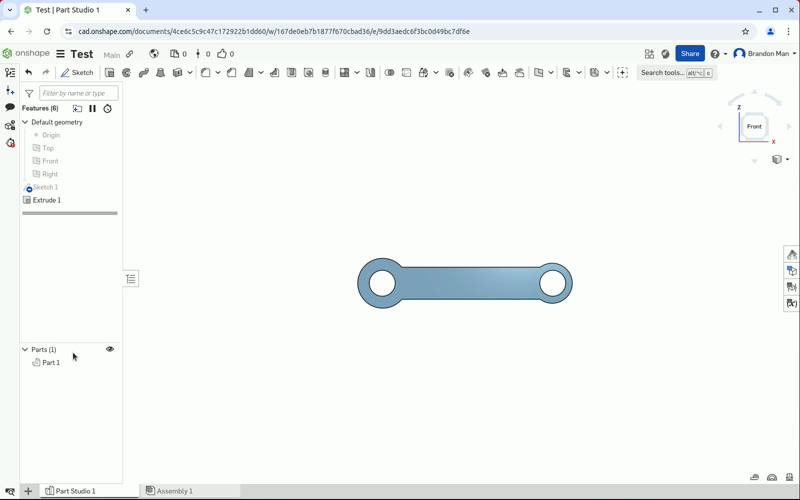
key(y)
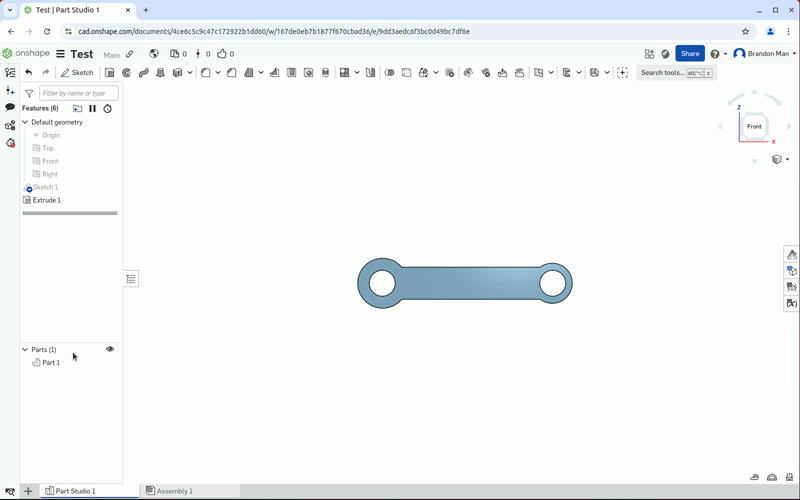
key(shift+p)
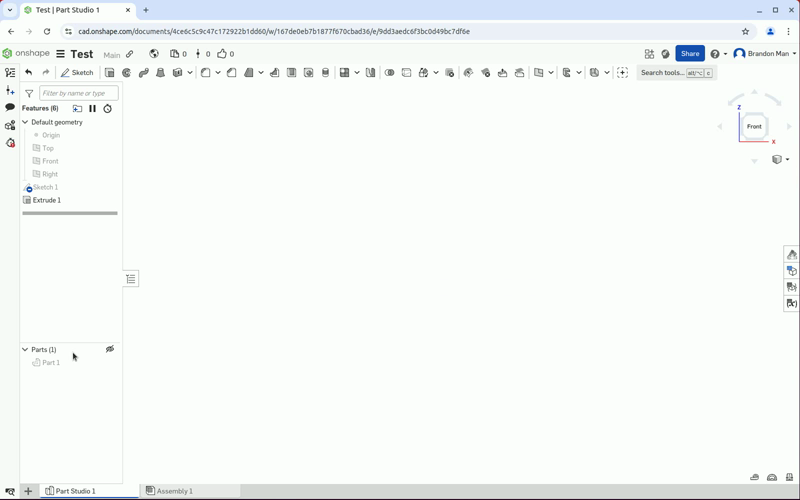
key(space)
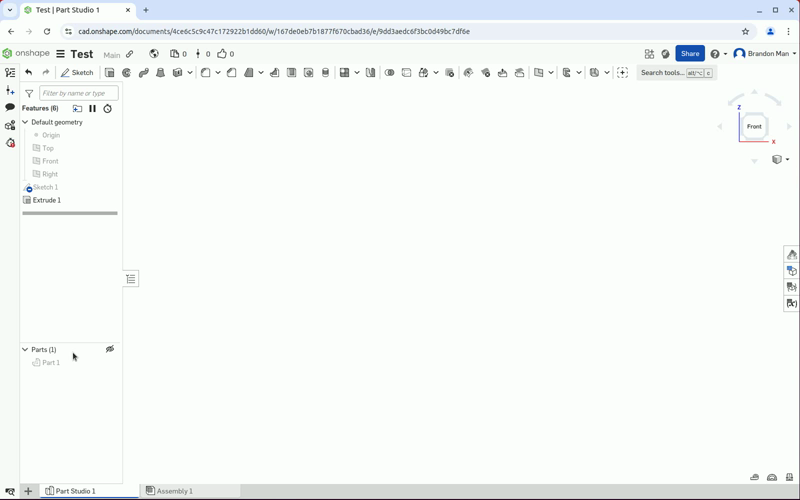
key_down(shift)
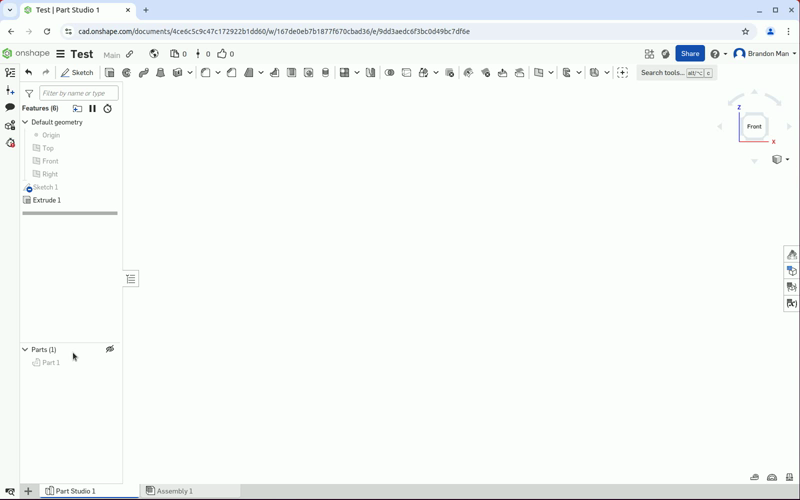
key(down)
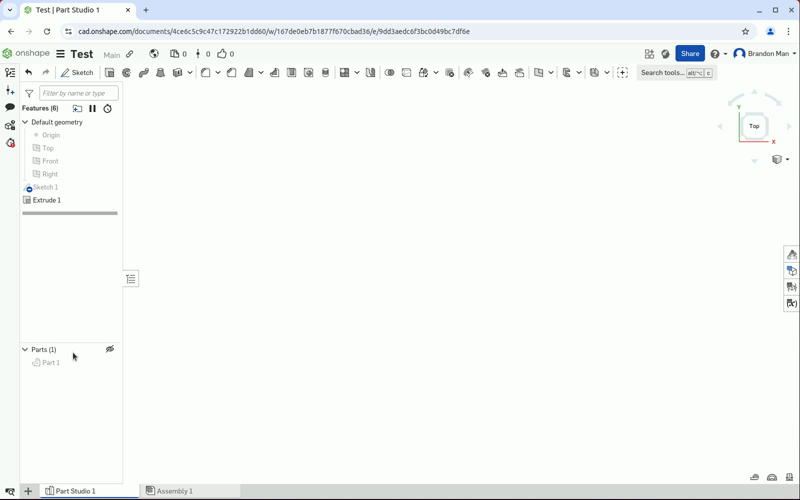
key_up(shift)
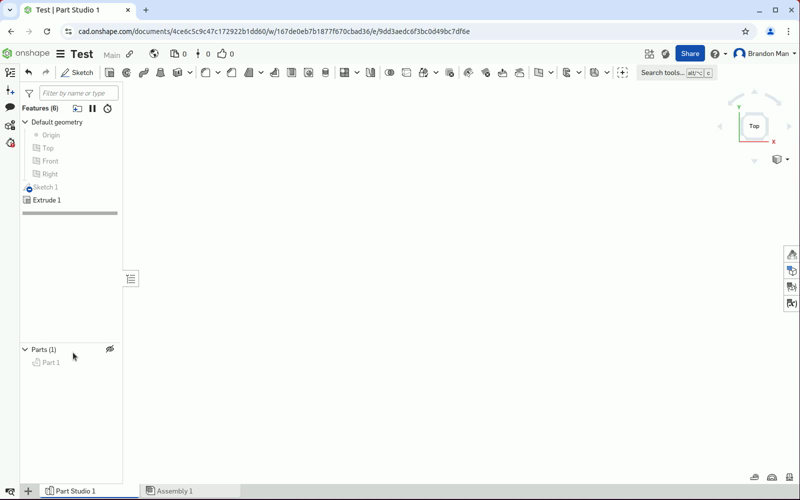
mouse_move(73, 352)
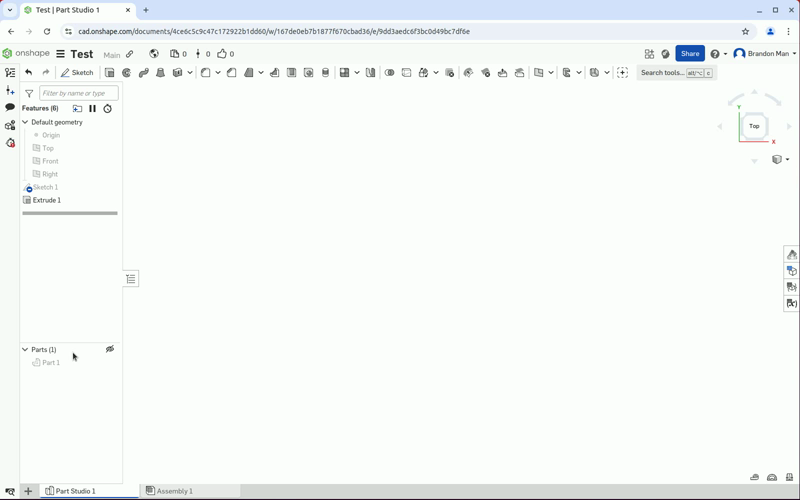
key(shift+y)
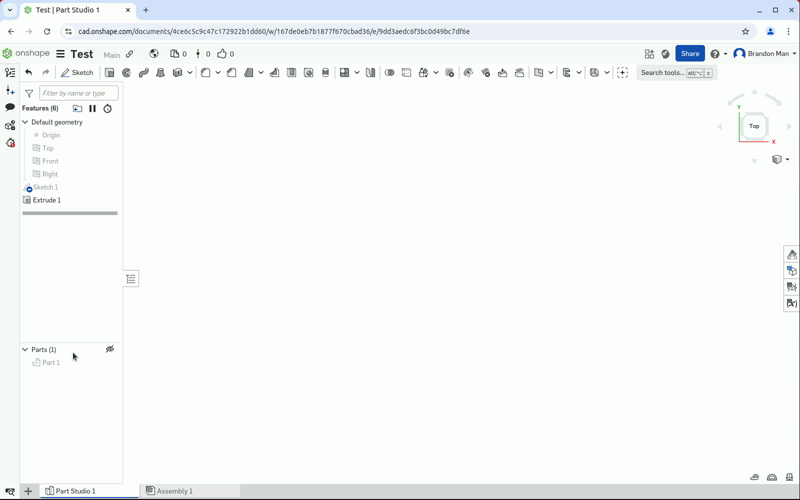
key(shift+s)
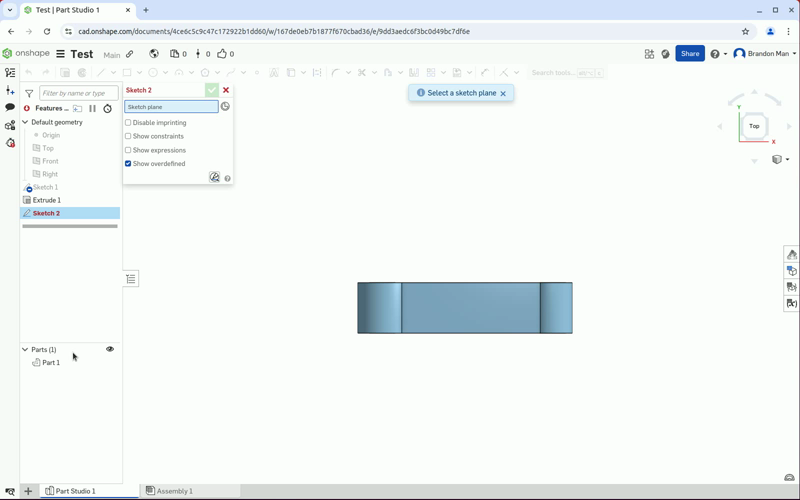
mouse_move(73, 150)
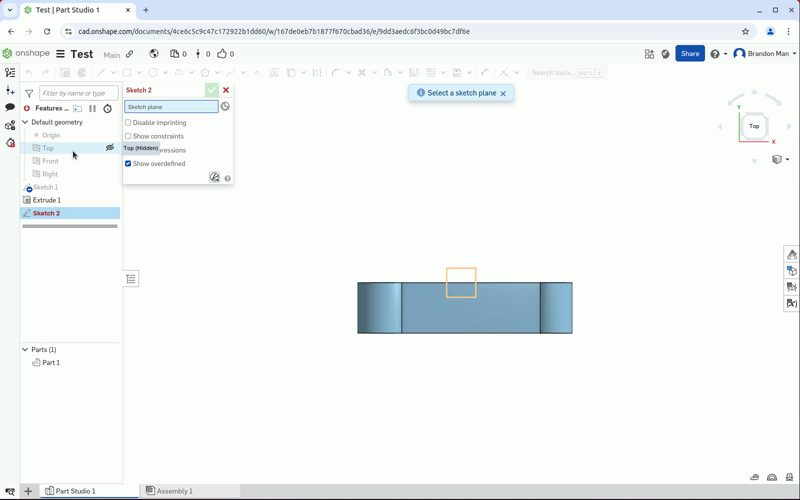
click(73, 150)
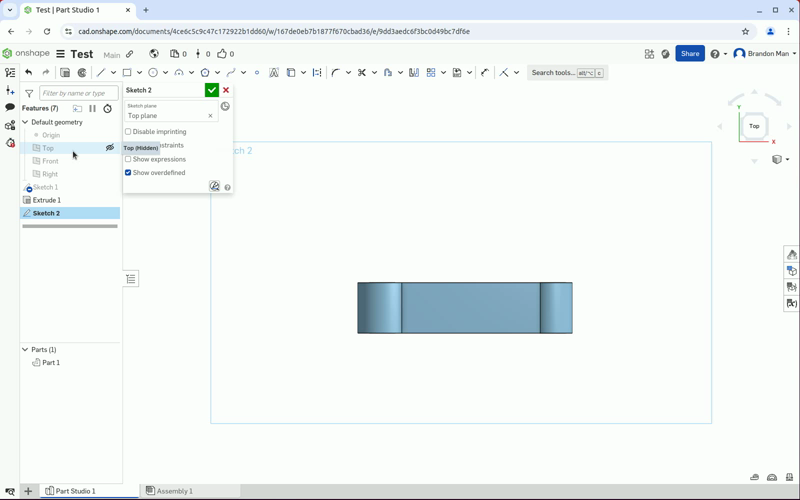
mouse_move(73, 352)
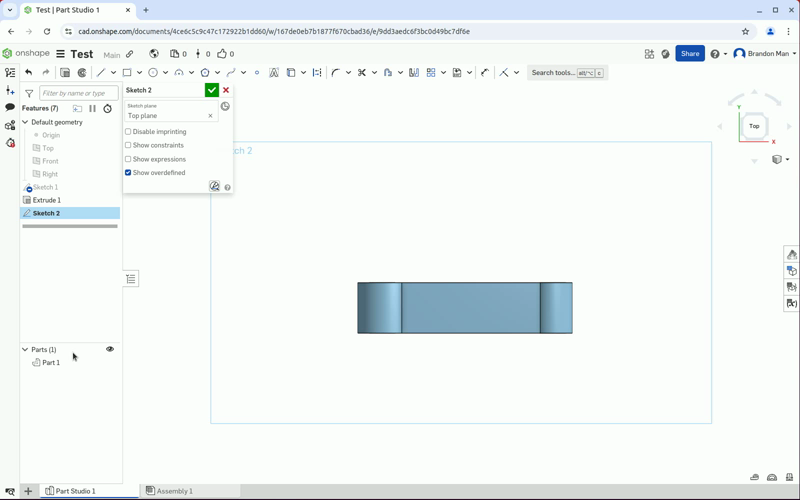
key(y)
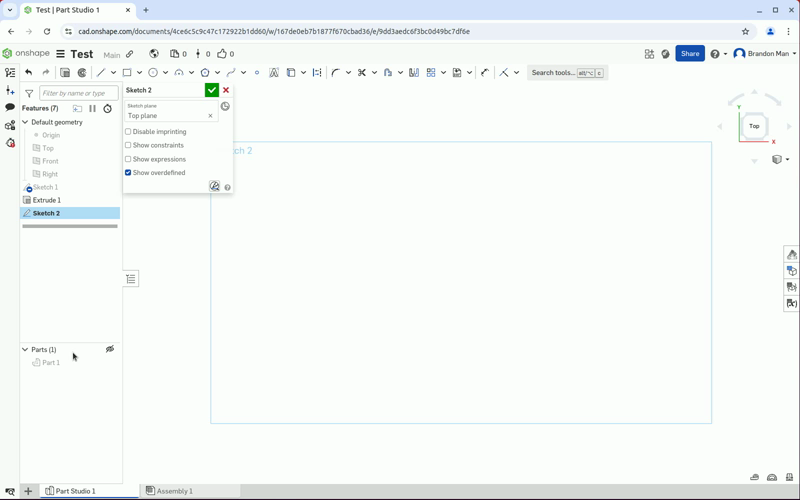
key(l)
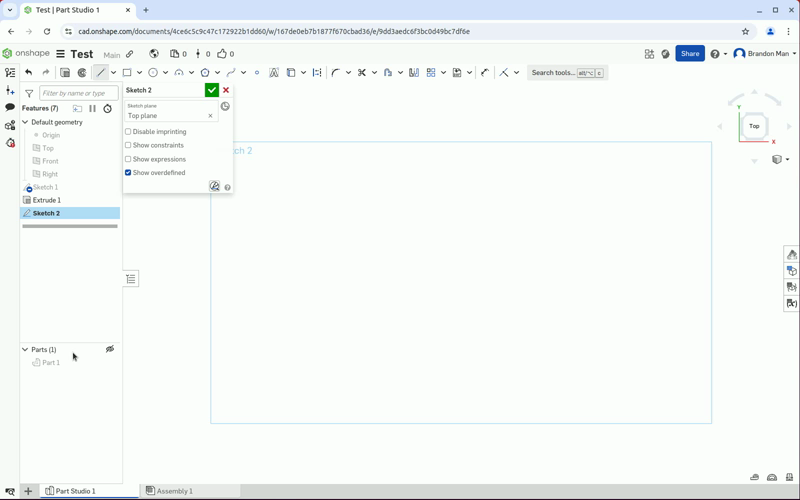
key_down(shift)
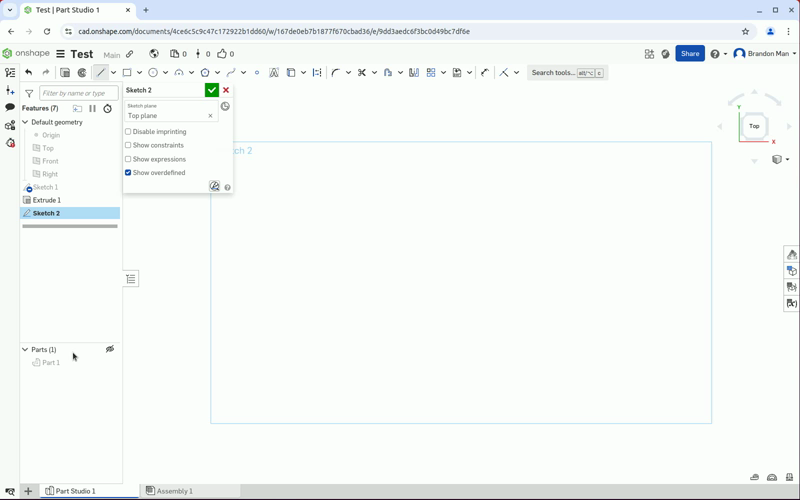
mouse_move(357, 316)
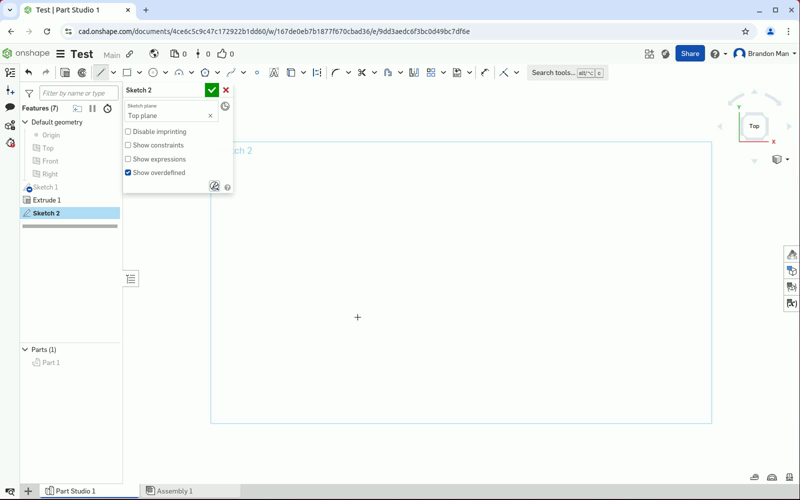
click(357, 316)
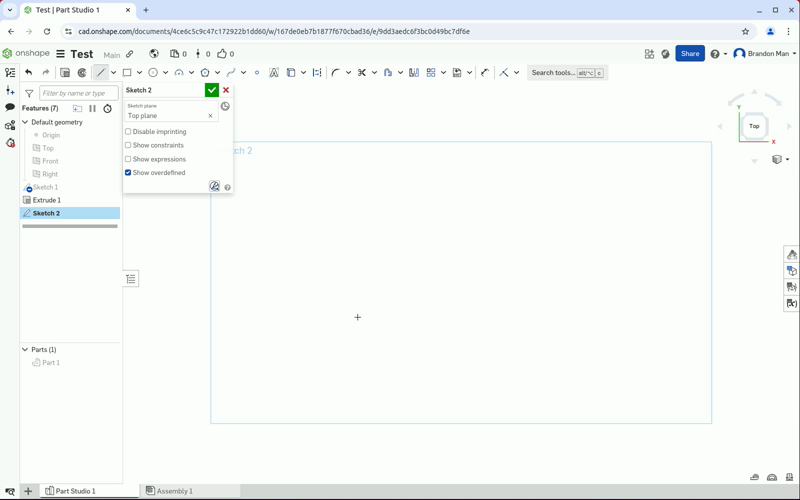
key_up(shift)
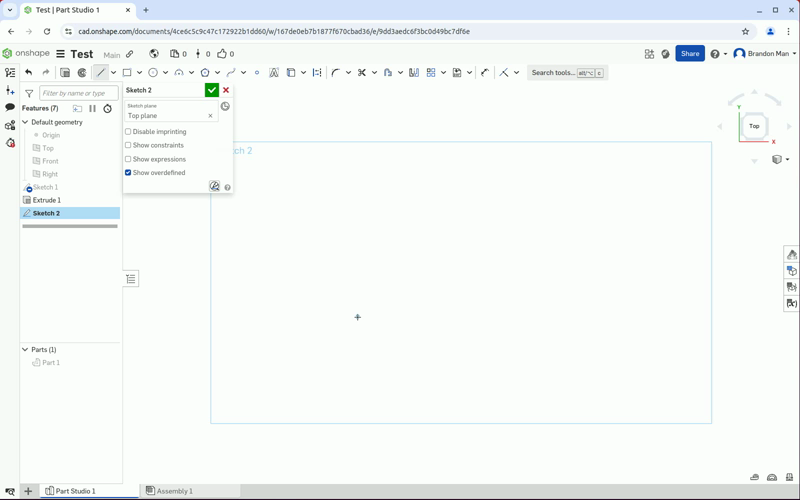
key_down(shift)
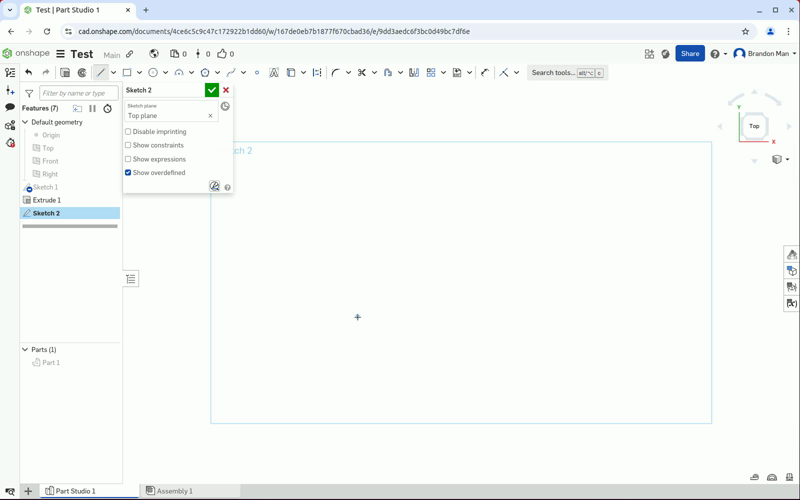
mouse_move(422, 316)
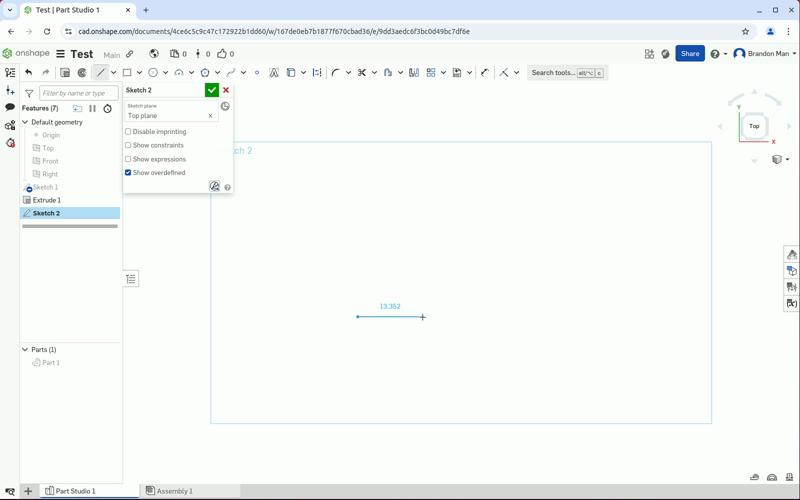
click(422, 316)
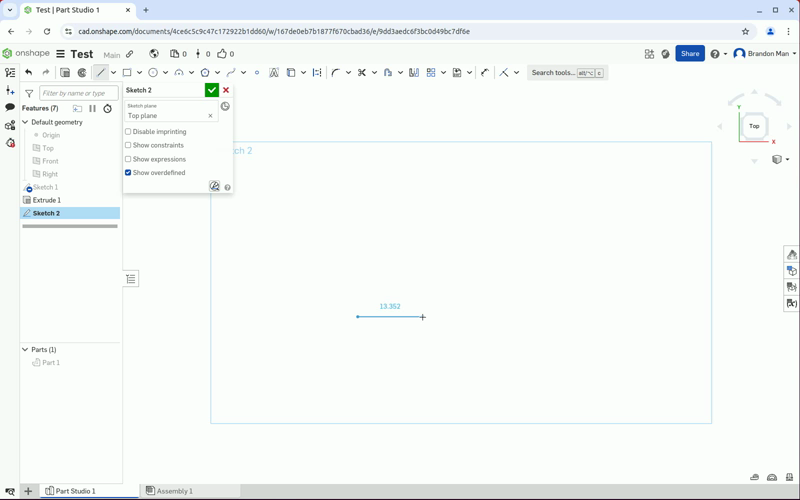
key_up(shift)
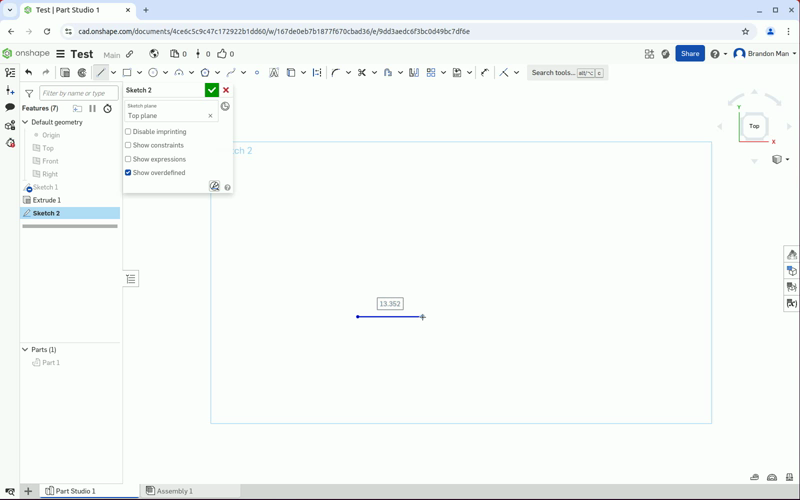
key_down(shift)
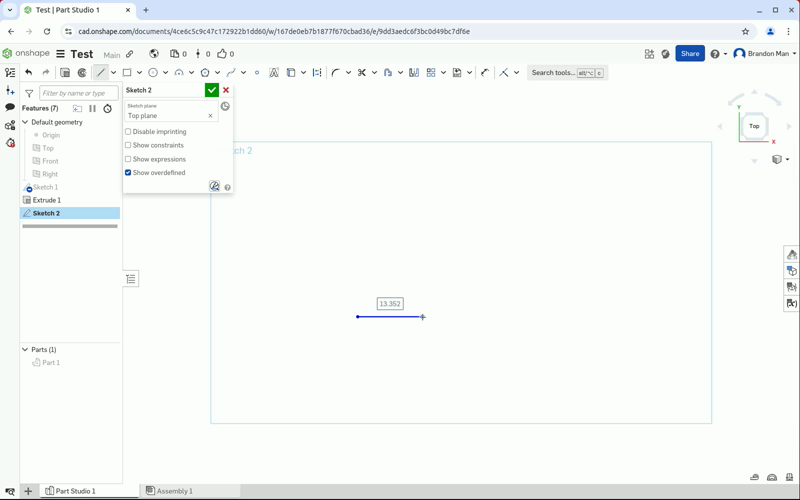
mouse_move(524, 298)
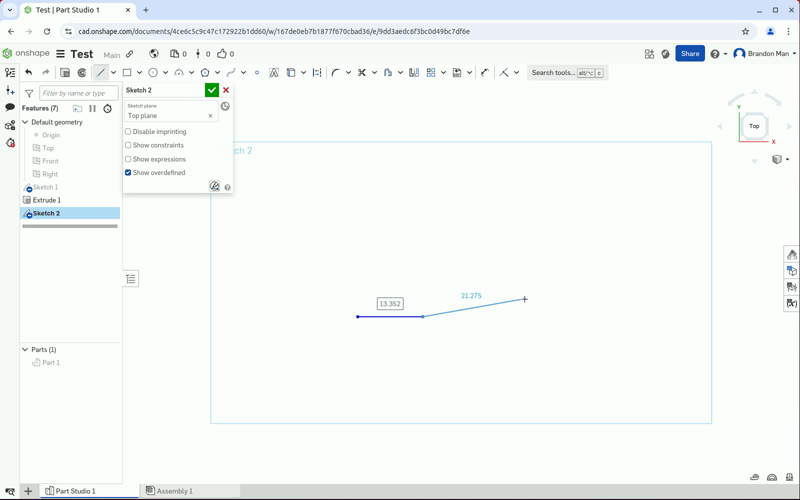
click(524, 298)
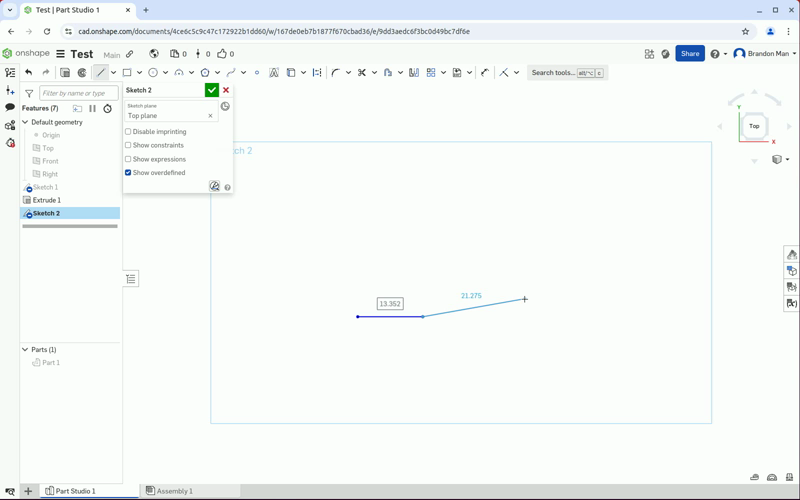
key_up(shift)
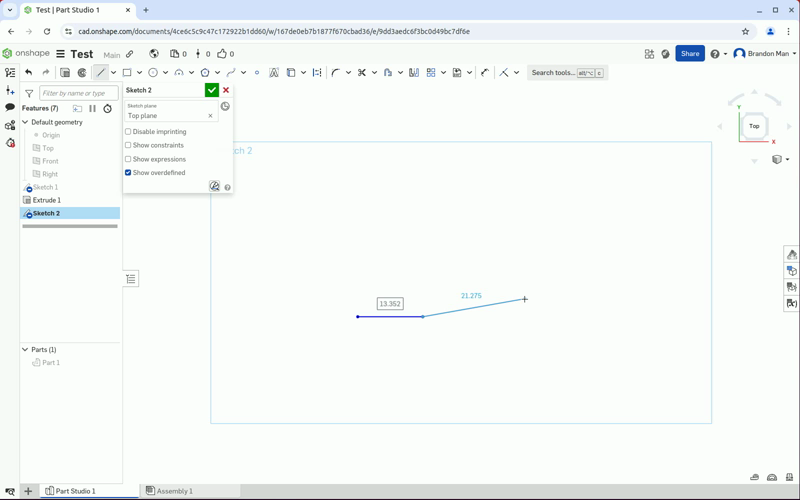
key_down(shift)
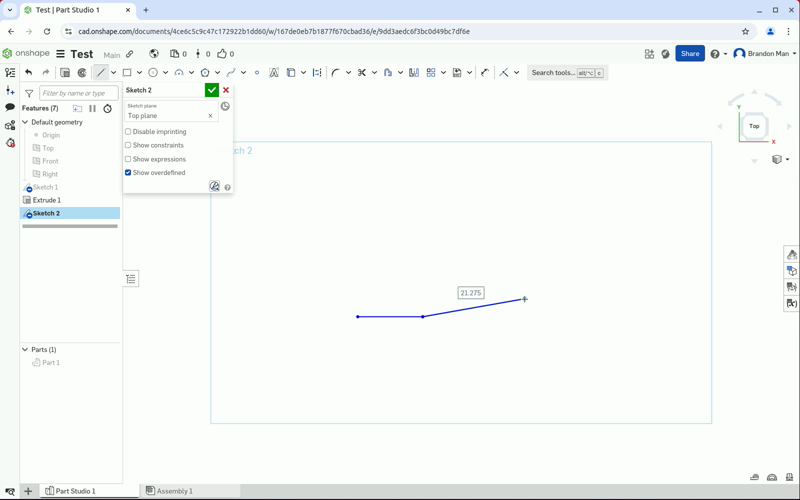
mouse_move(554, 298)
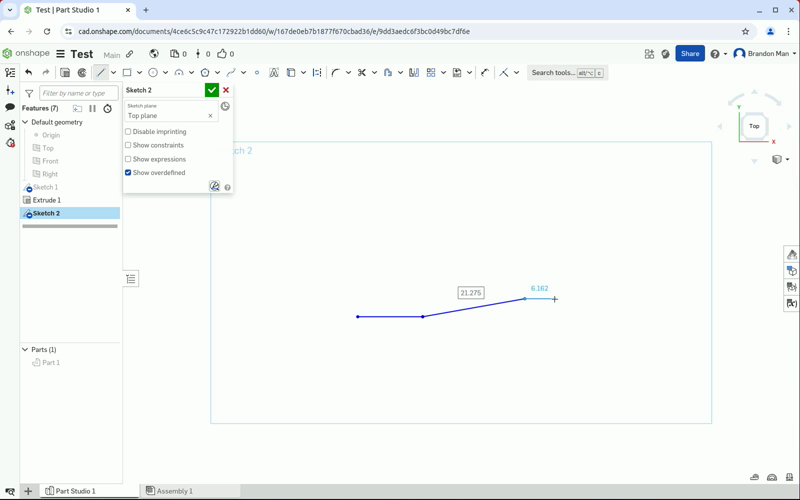
mouse_move(572, 298)
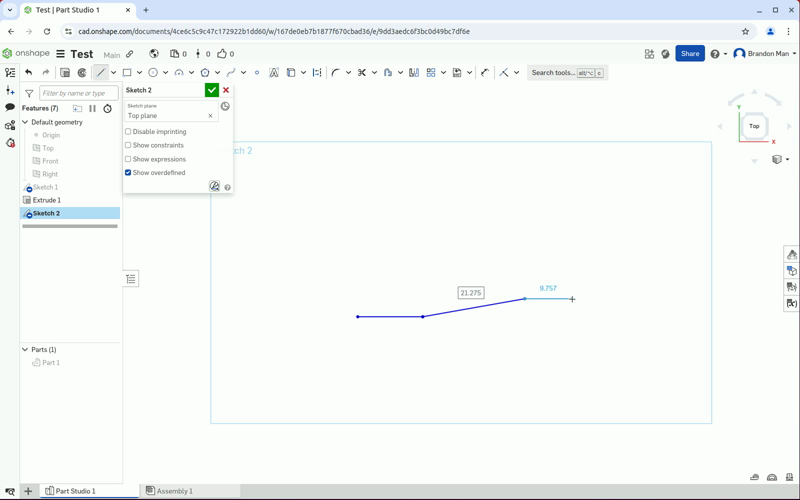
click(572, 298)
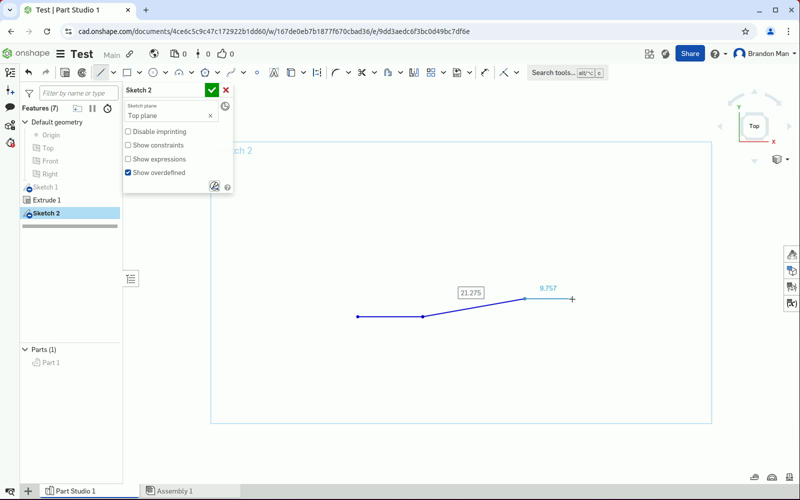
key_up(shift)
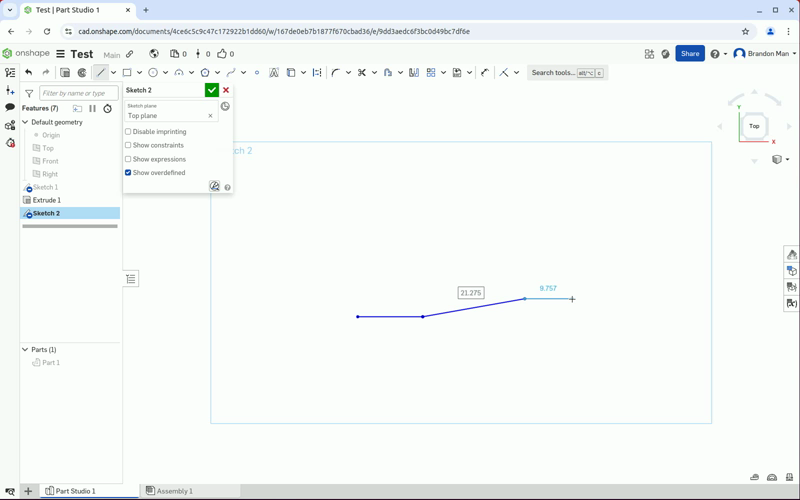
key_down(shift)
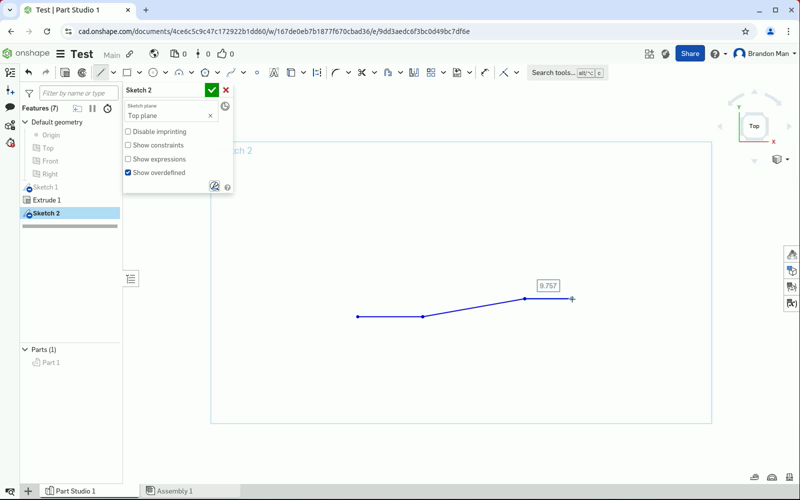
mouse_move(589, 298)
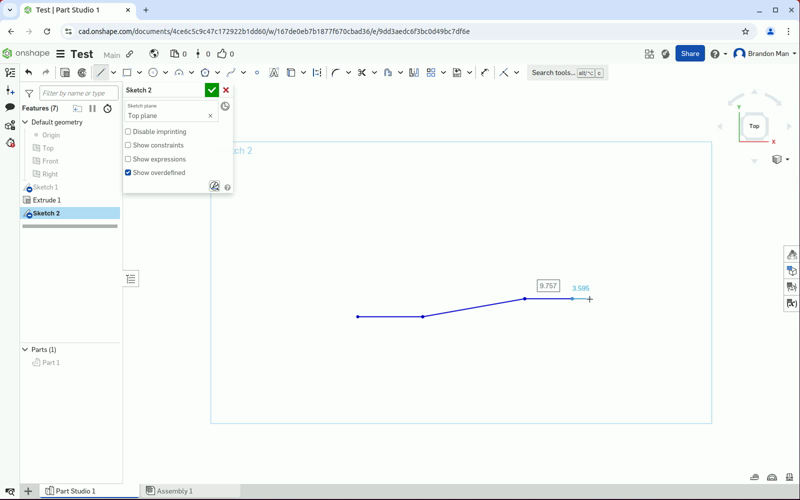
mouse_move(572, 283)
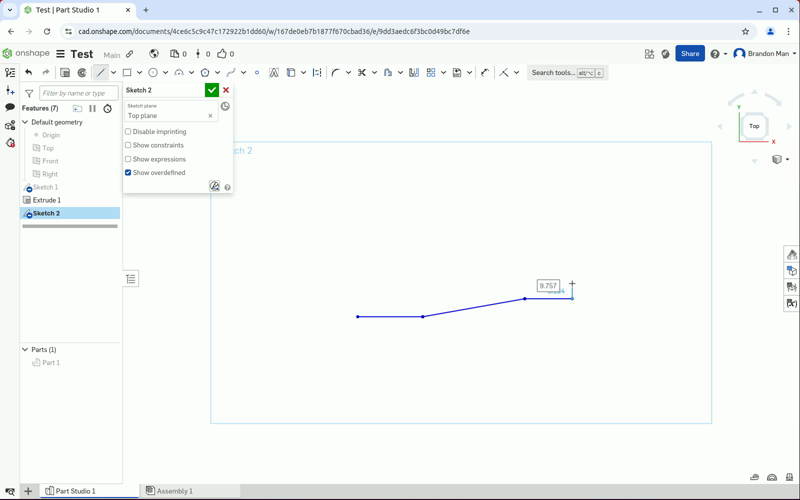
click(572, 283)
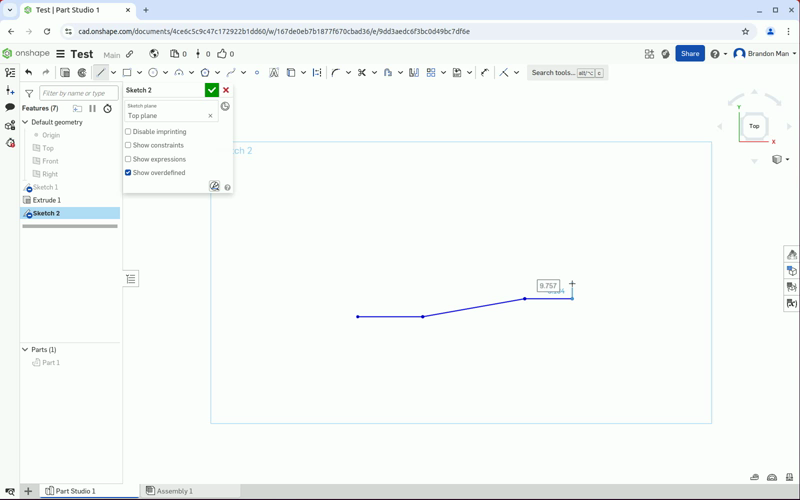
key_up(shift)
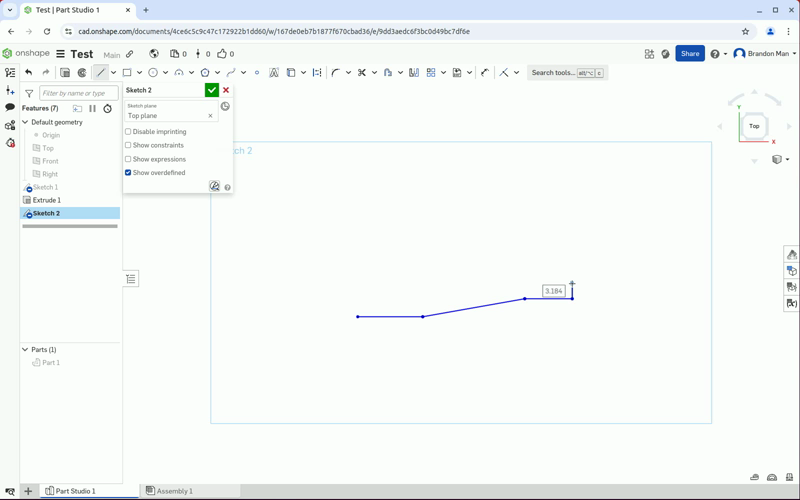
key_down(shift)
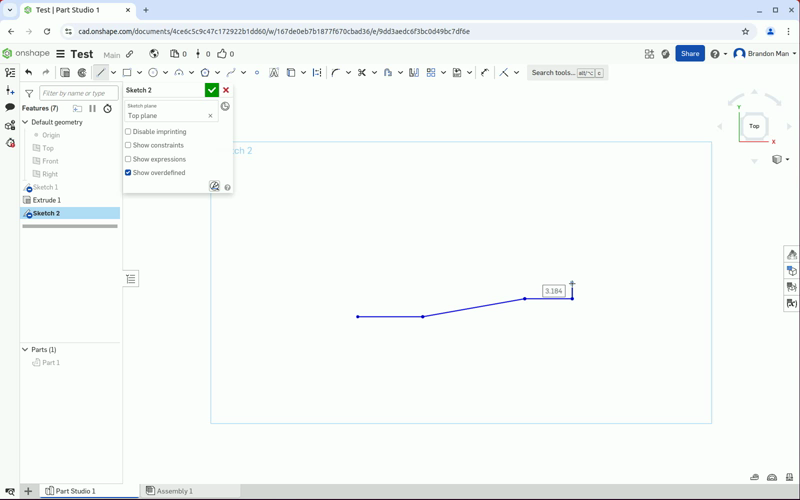
mouse_move(589, 283)
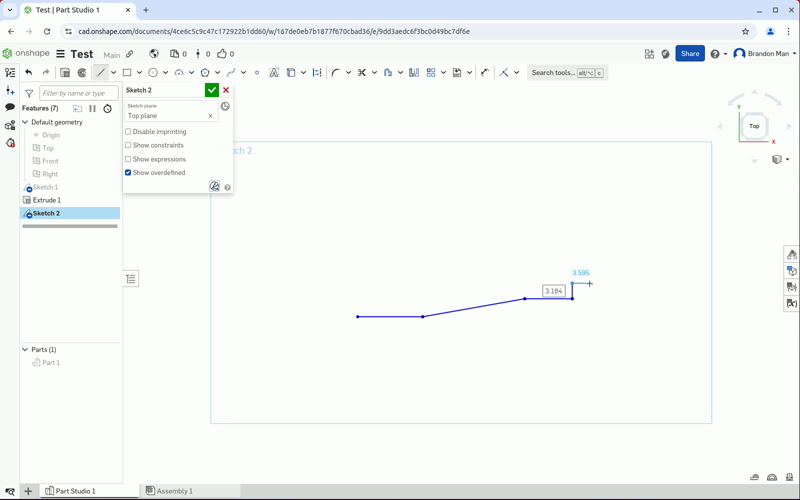
mouse_move(524, 283)
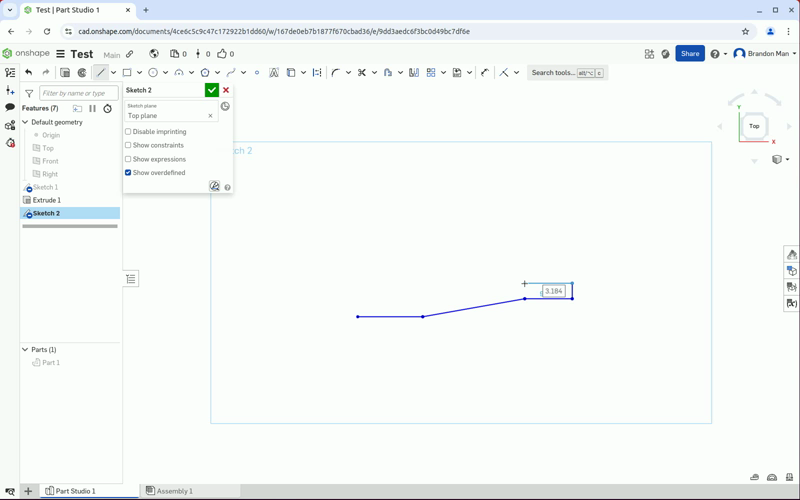
click(524, 283)
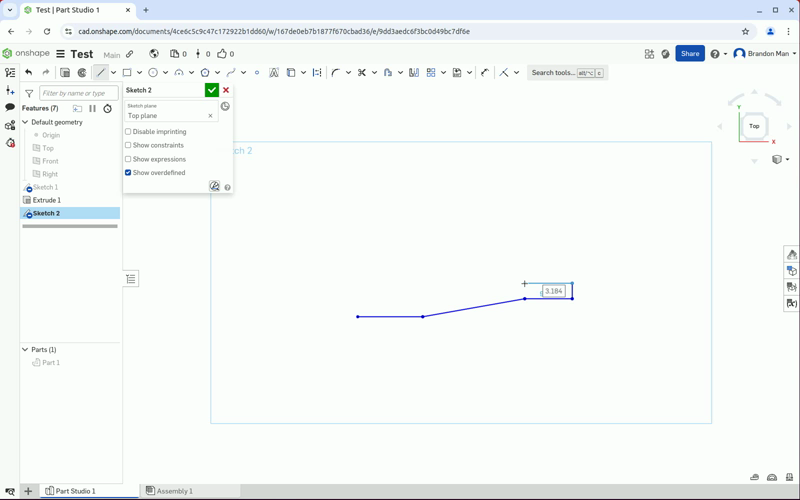
key_up(shift)
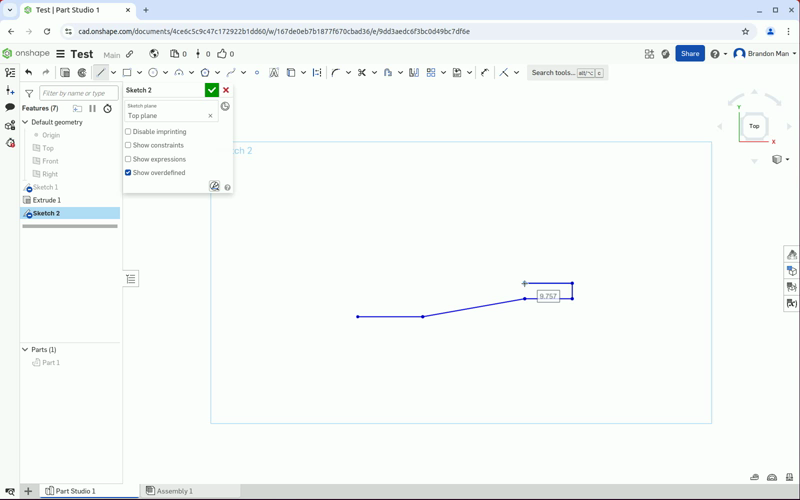
key_down(shift)
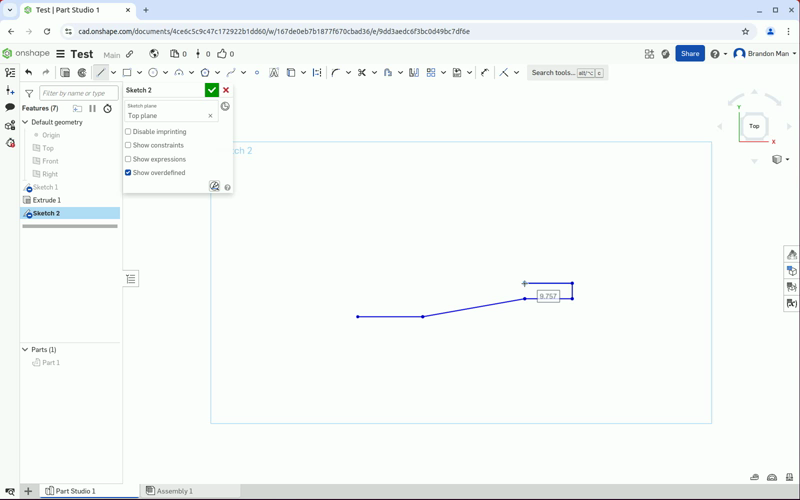
mouse_move(420, 301)
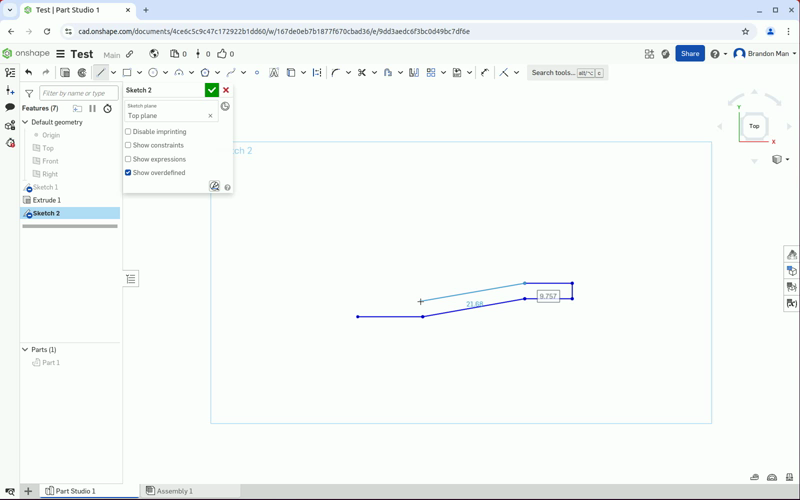
click(420, 301)
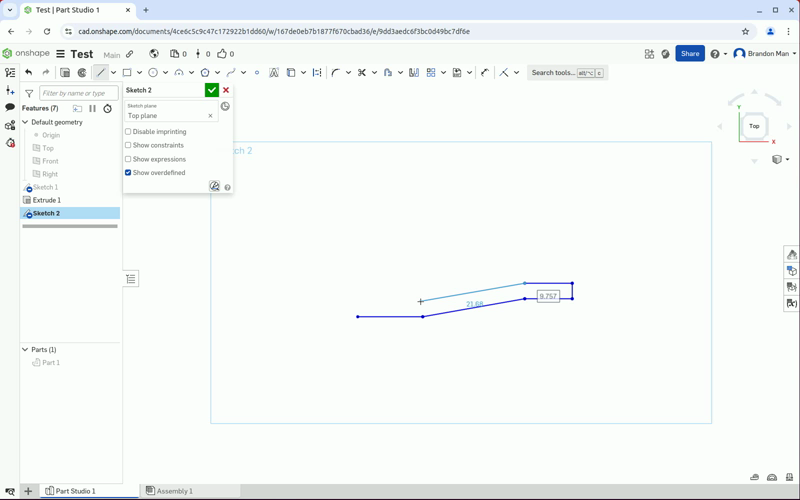
key_up(shift)
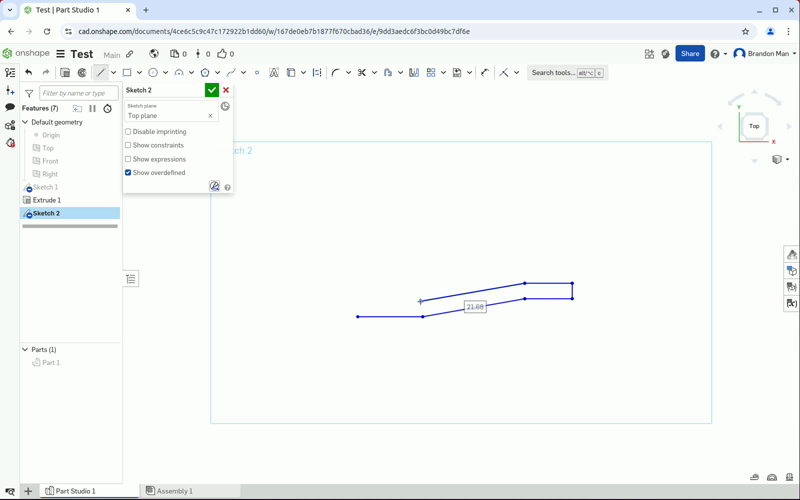
key_down(shift)
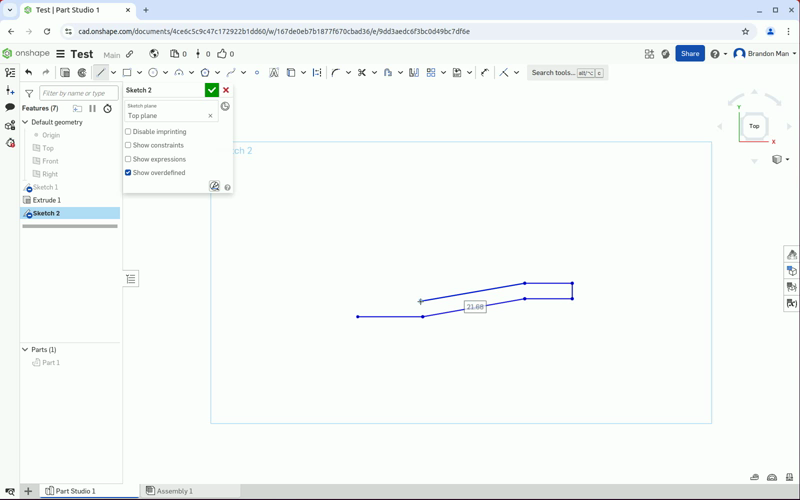
mouse_move(357, 301)
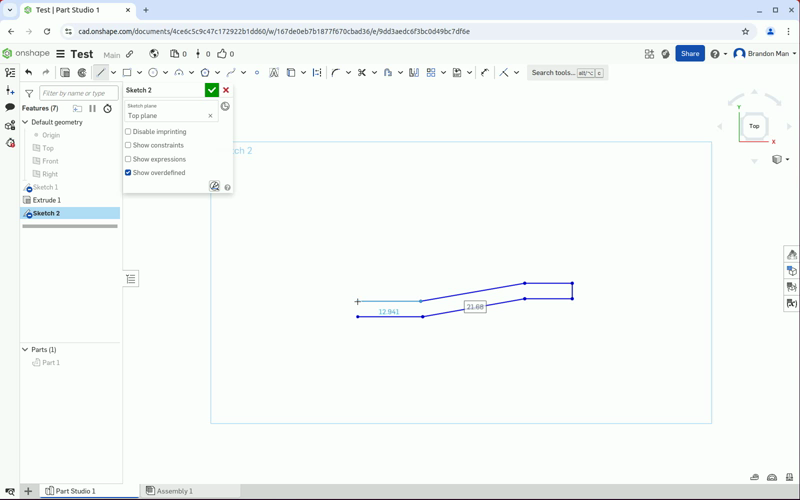
click(357, 301)
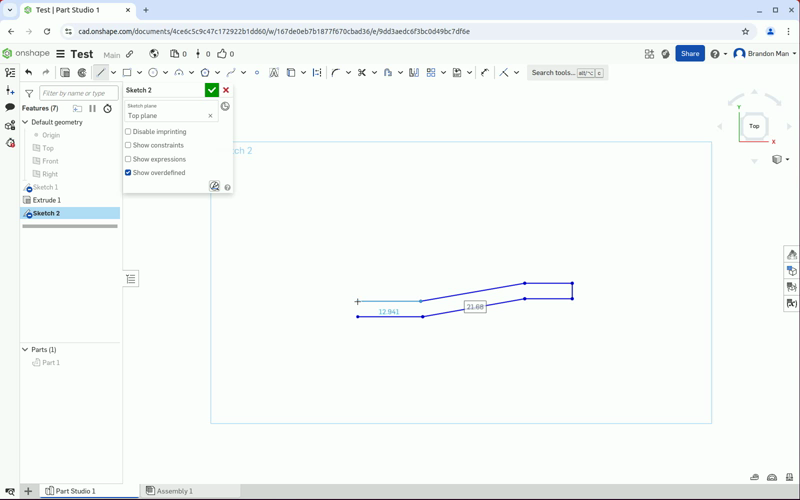
key_up(shift)
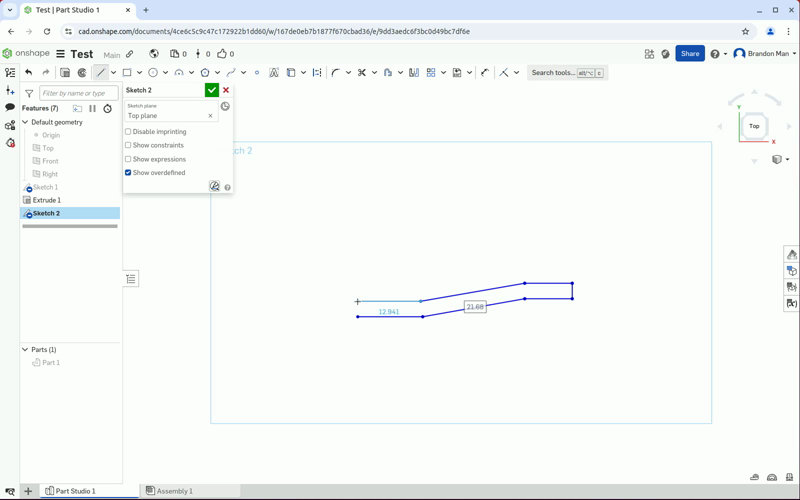
mouse_move(387, 301)
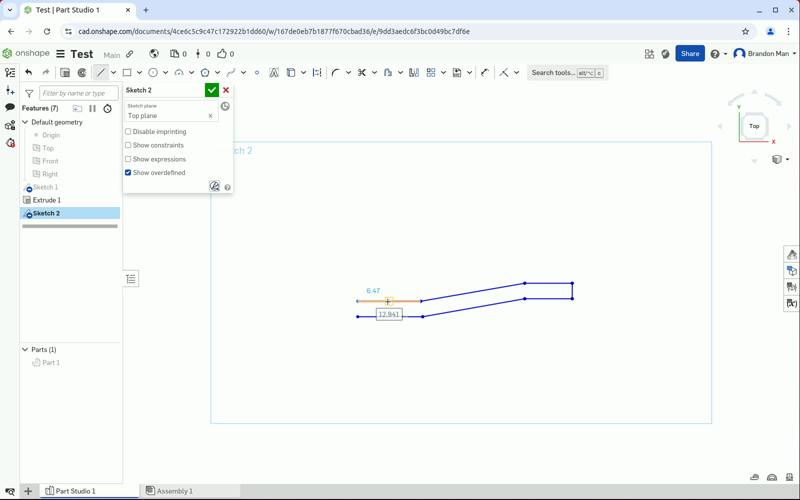
key_down(shift)
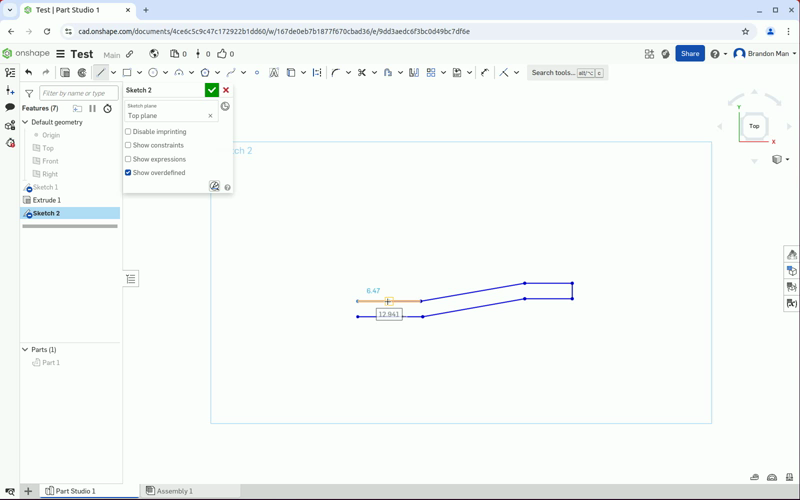
mouse_move(357, 316)
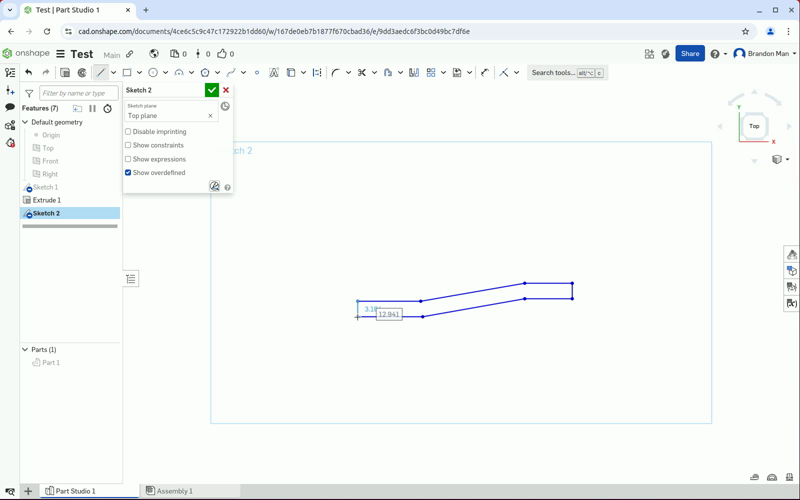
key_up(shift)
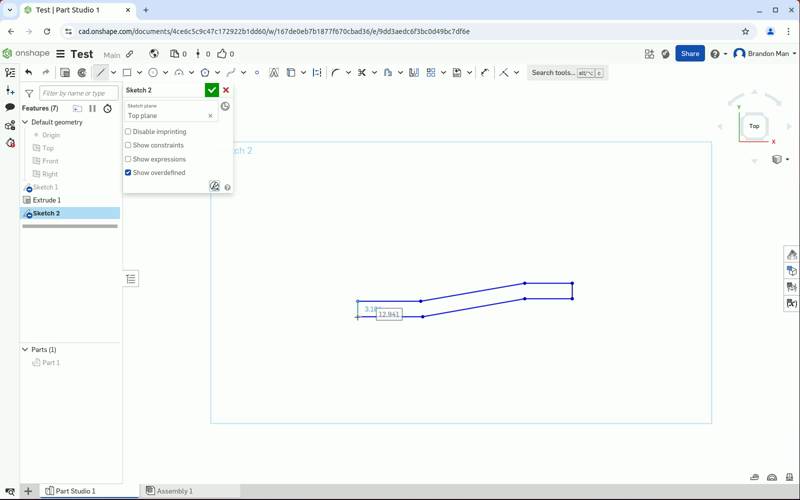
click(357, 316)
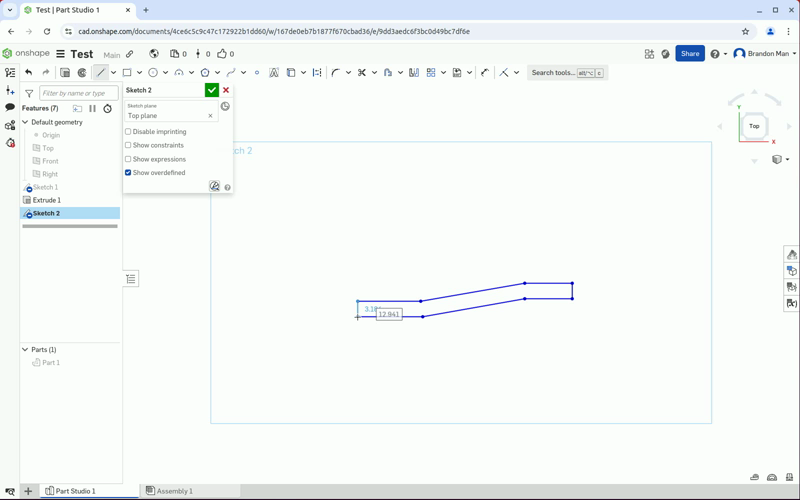
key(esc)
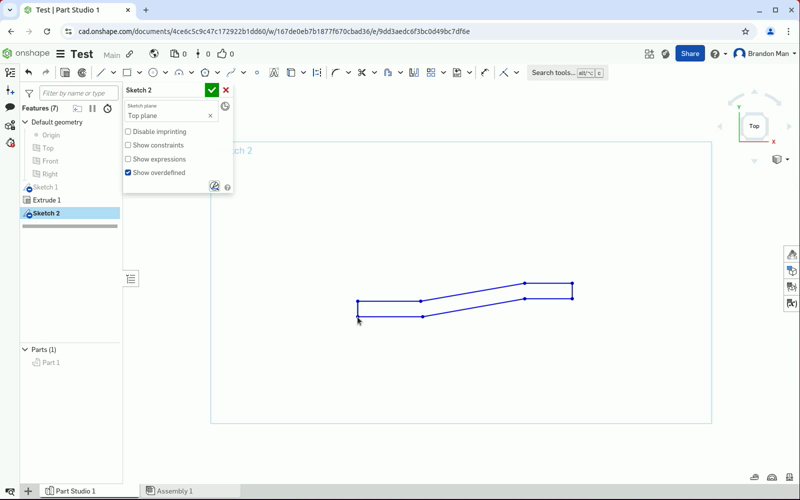
mouse_move(551, 294)
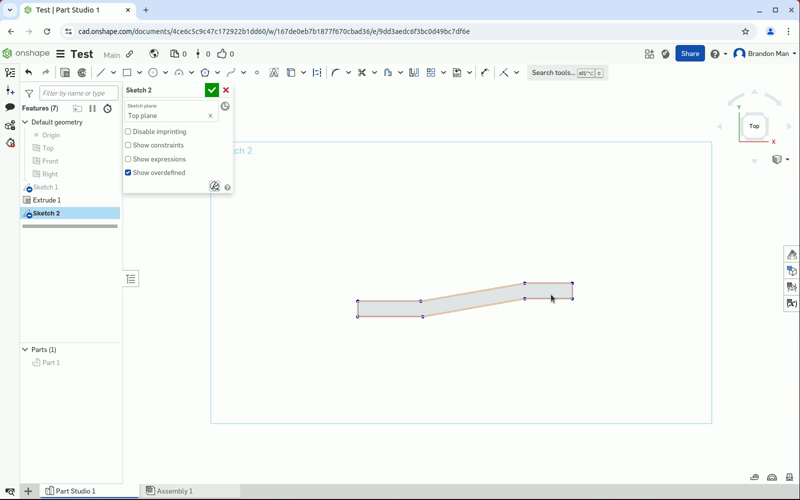
click(551, 294)
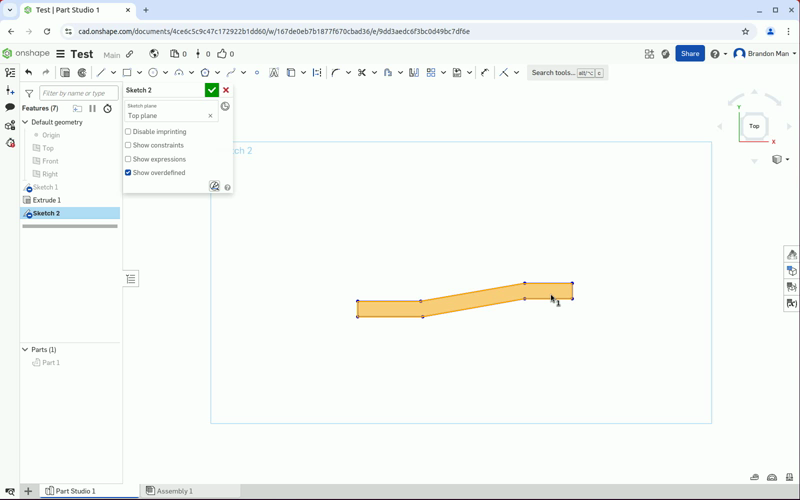
mouse_move(73, 352)
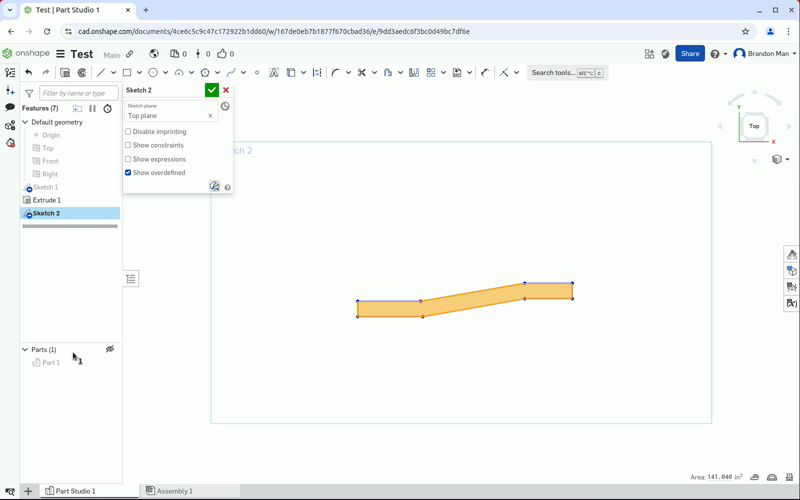
key(shift+y)
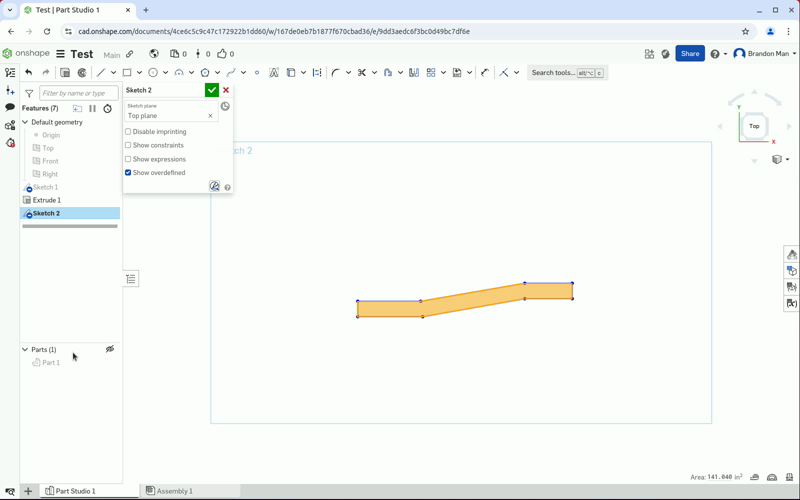
key(shift+e)
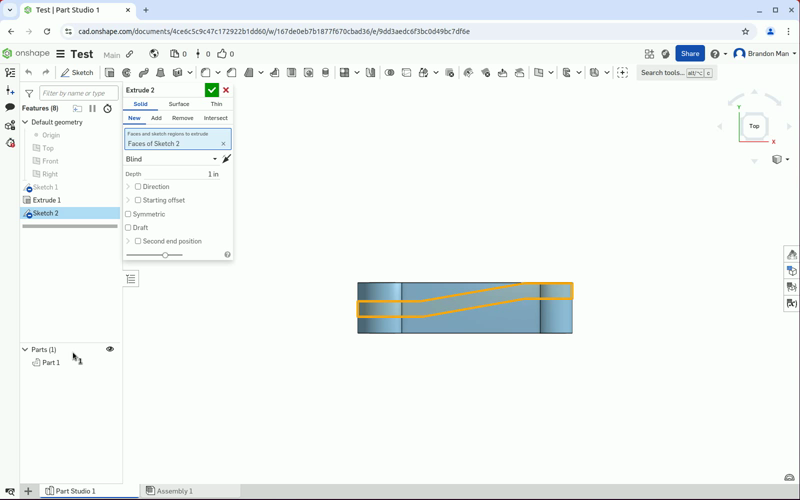
mouse_move(143, 106)
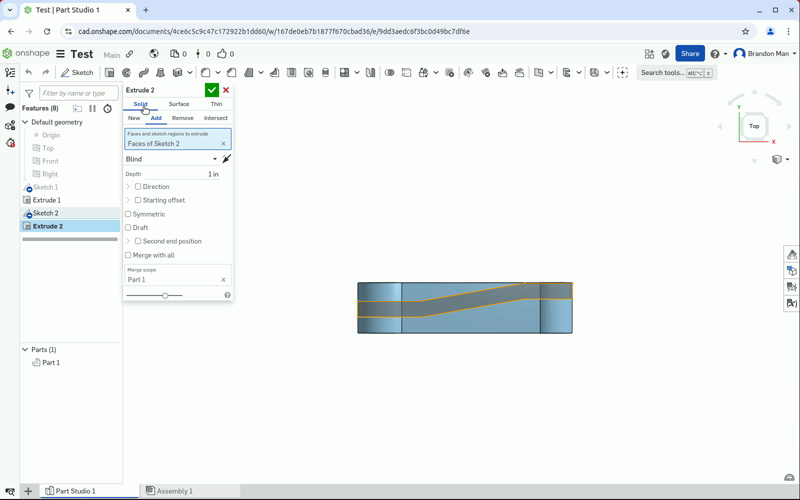
click(143, 106)
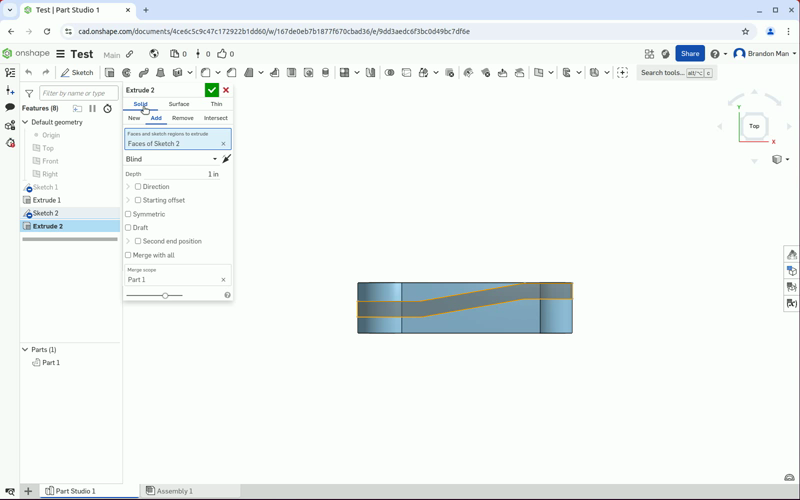
mouse_move(219, 120)
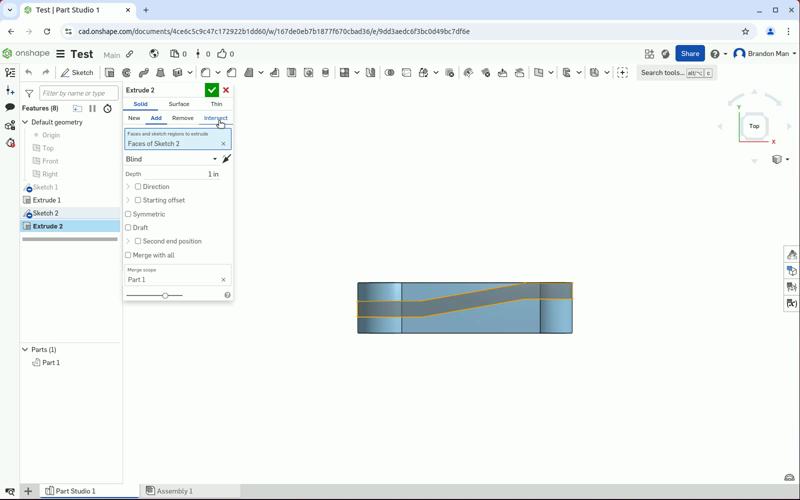
click(219, 120)
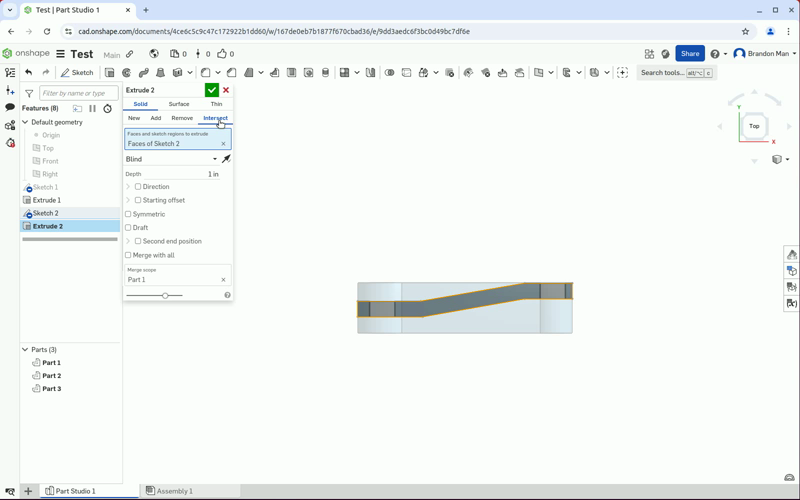
key(tab, 4)
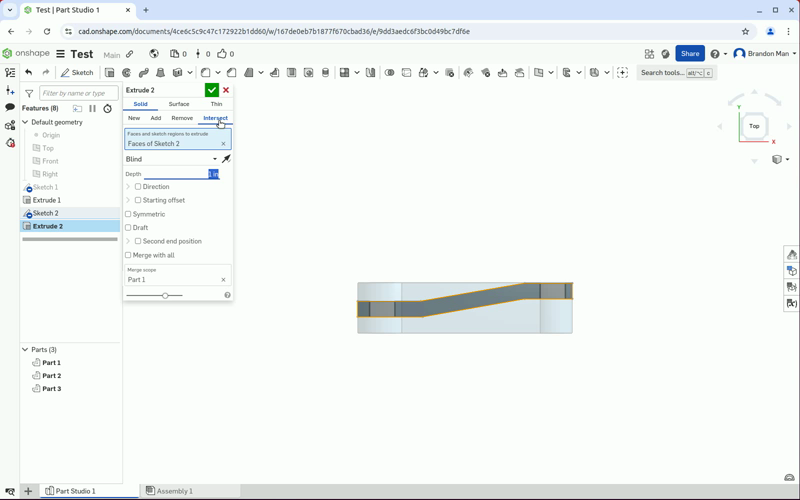
text(10.11)
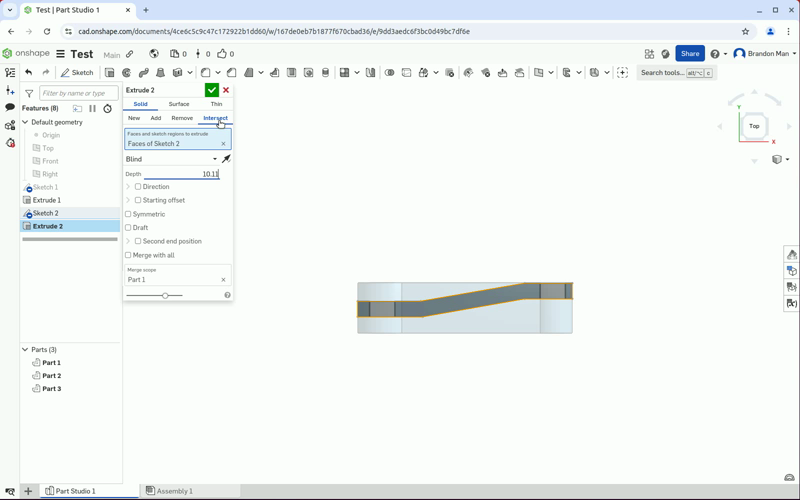
key(tab, 3)
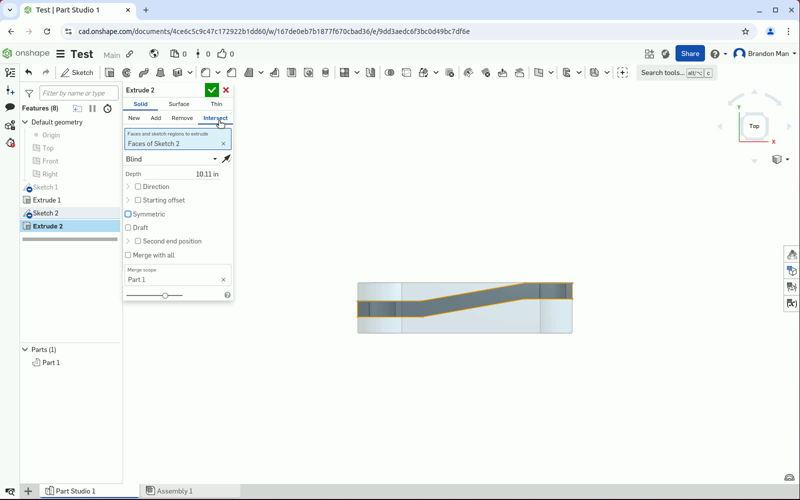
key(space)
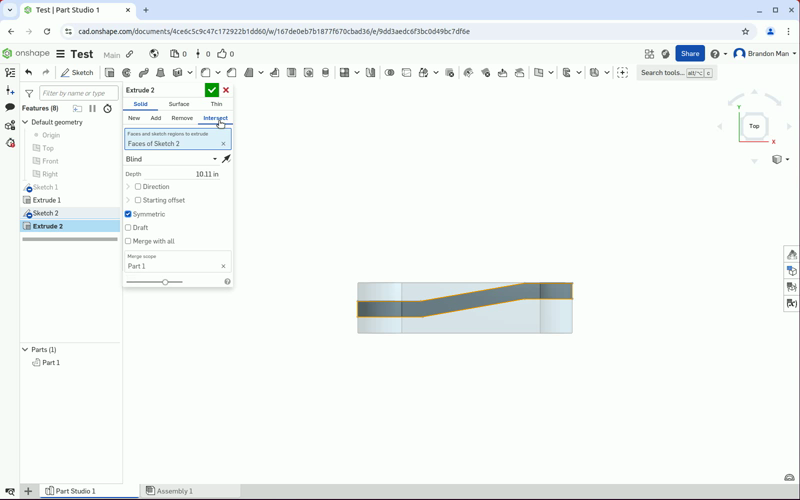
key(enter)
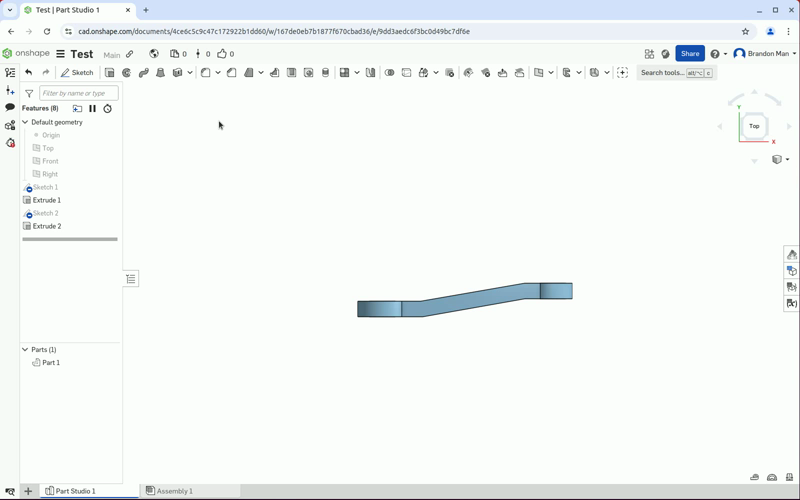
key(shift+h)
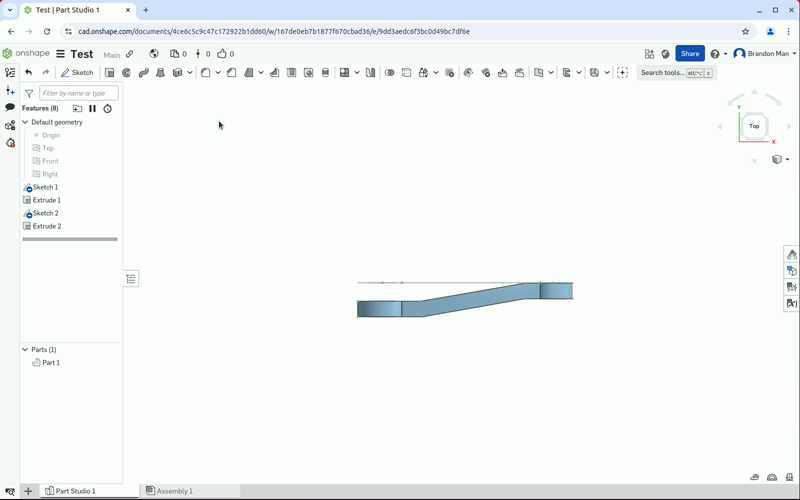
key(shift+h)
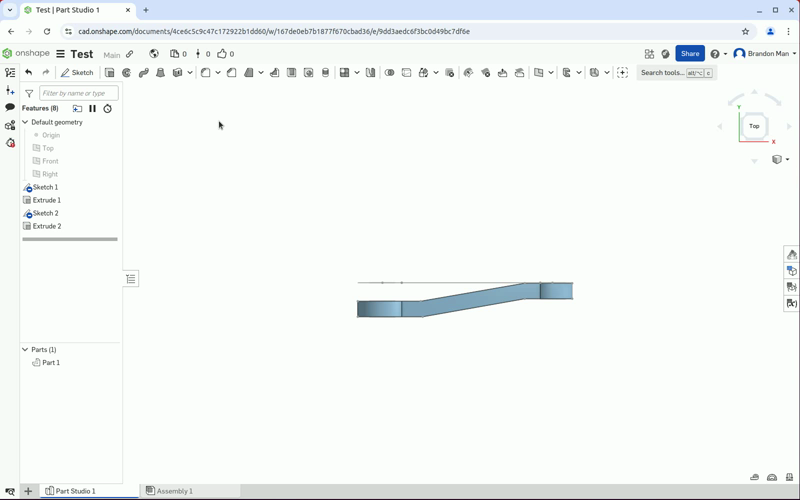
key(shift+7)
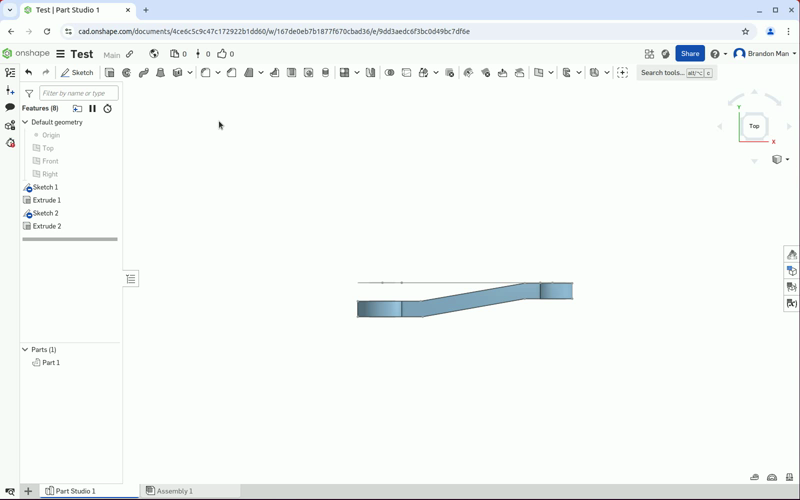
key(up, 3)
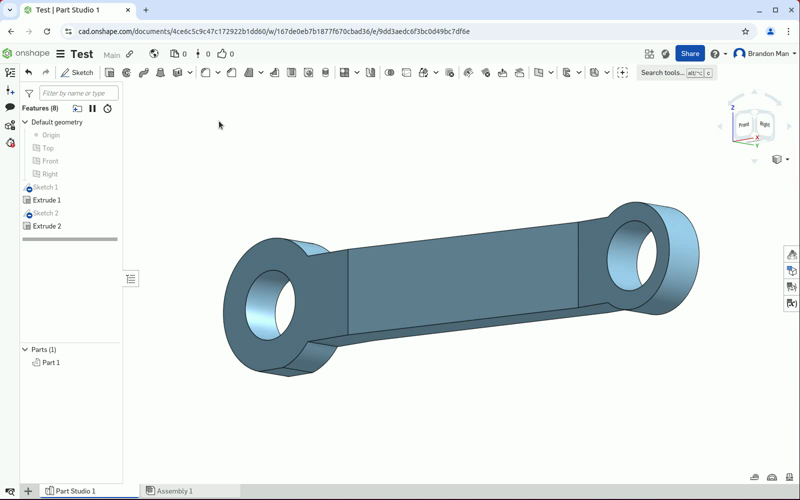
key(left, 3)
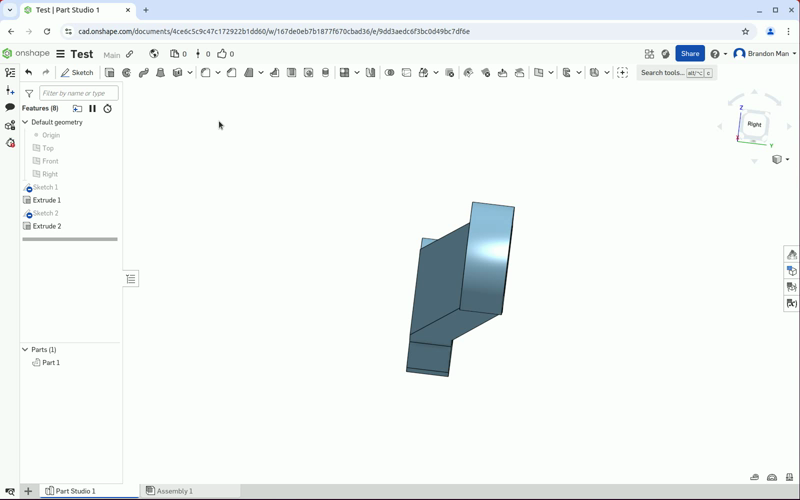
key(right, 3)
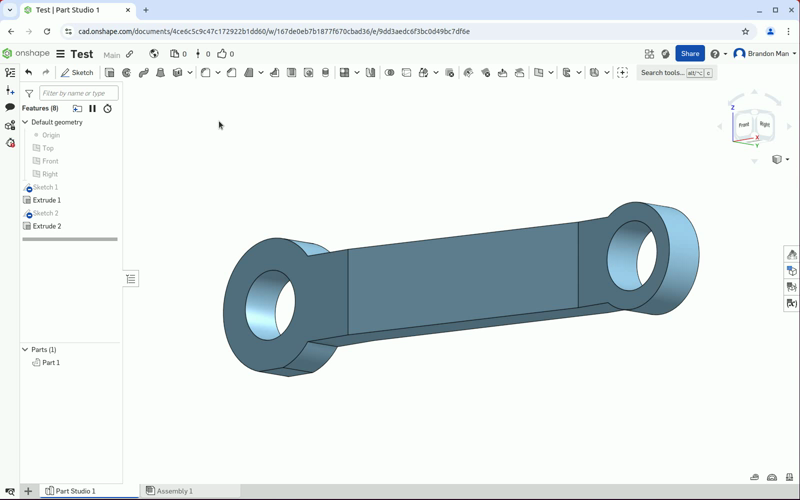
key(down, 3)
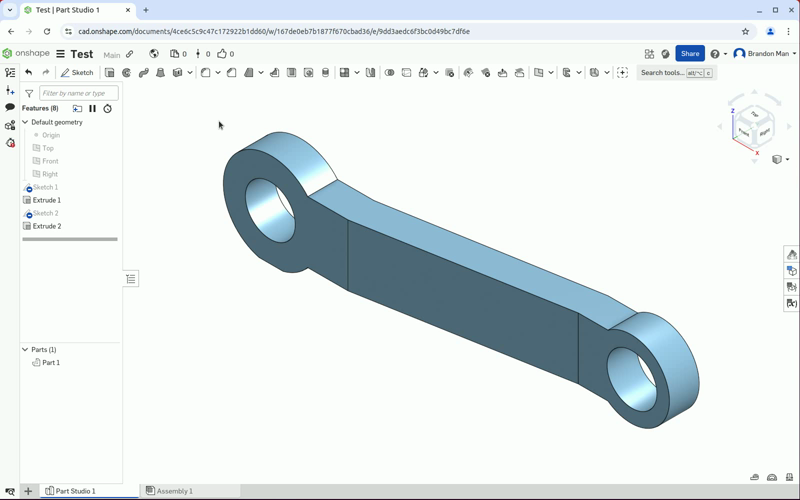
mouse_move(73, 189)
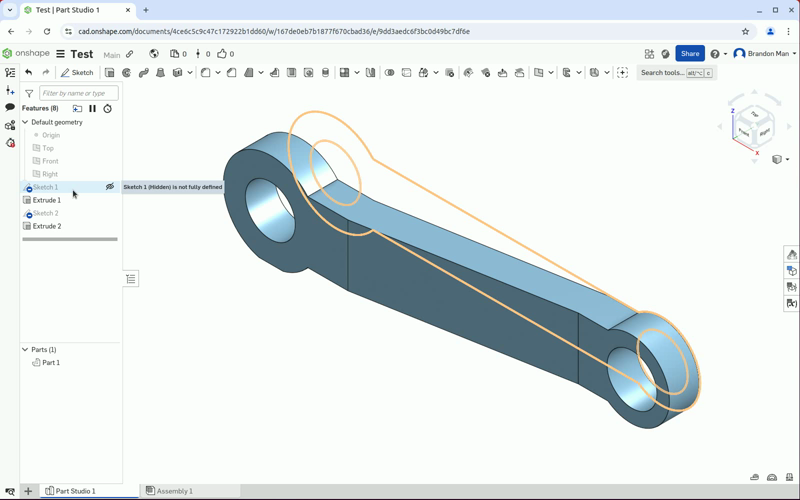
click(73, 189)